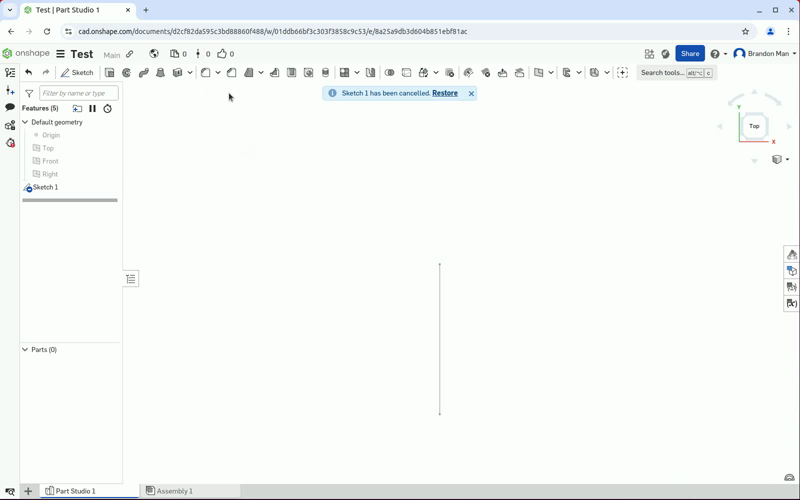
key(shift+h)
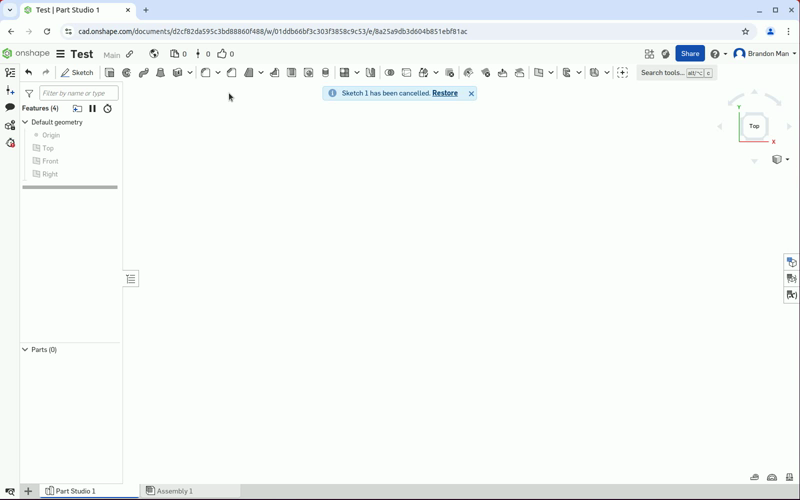
mouse_move(73, 352)
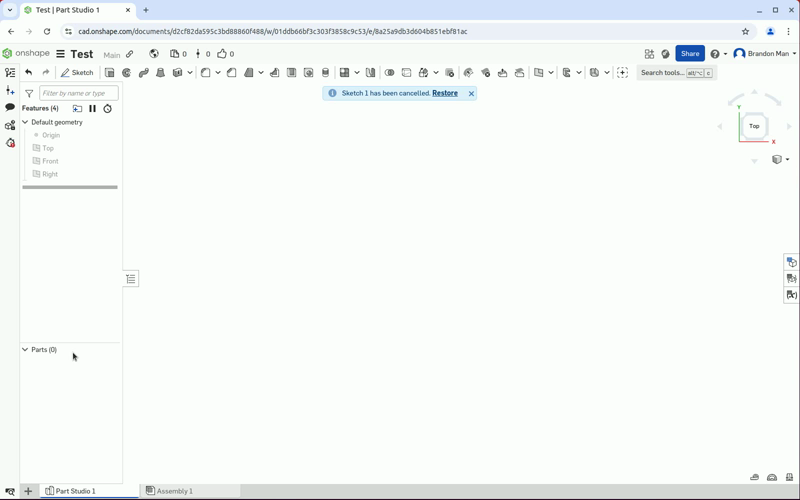
key(y)
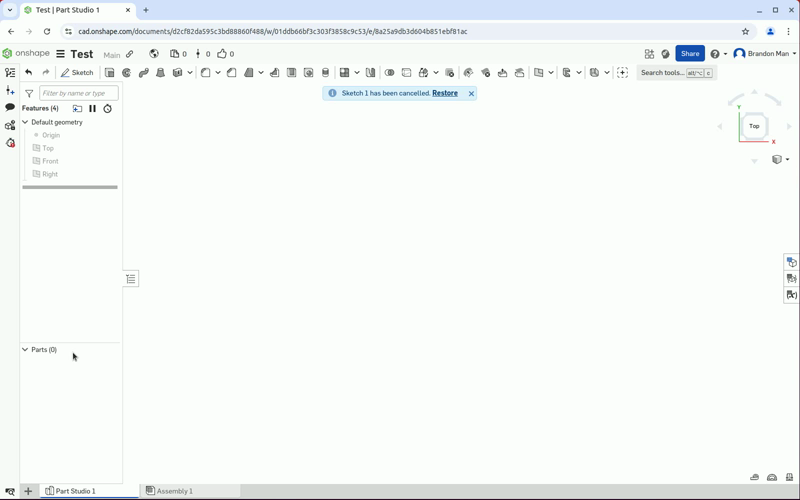
key(shift+p)
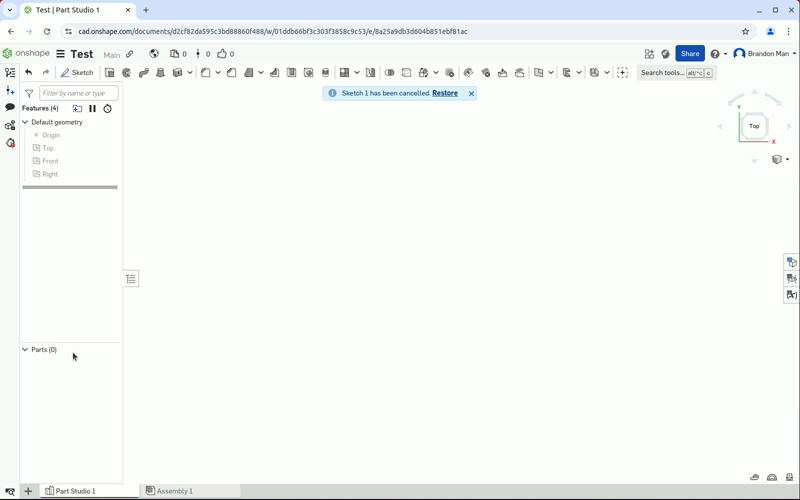
key(space)
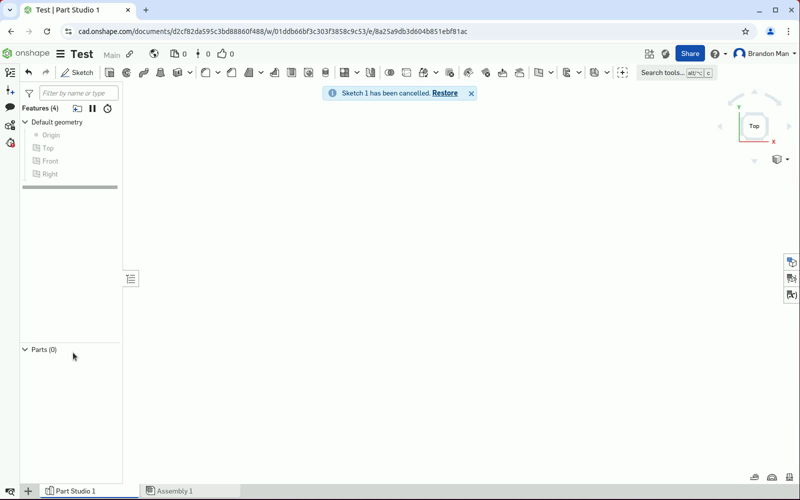
key_down(shift)
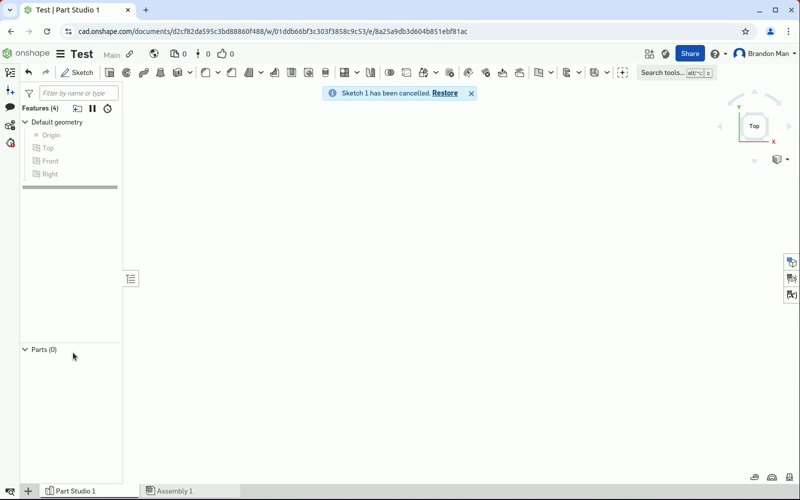
key(up)
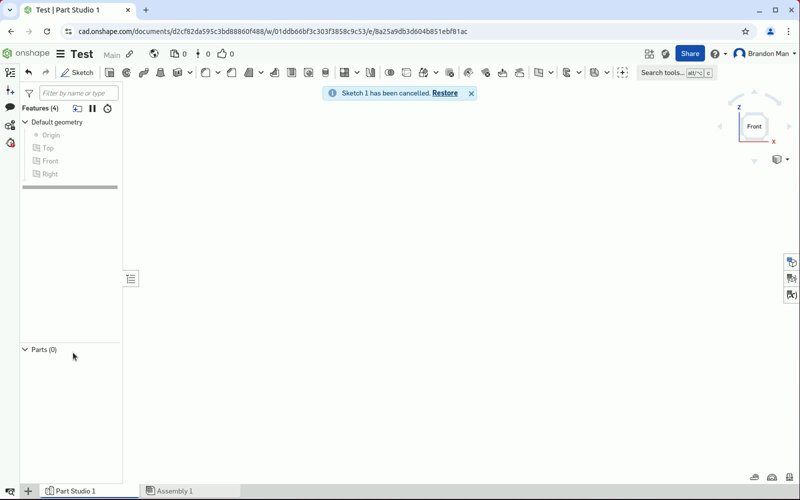
key_up(shift)
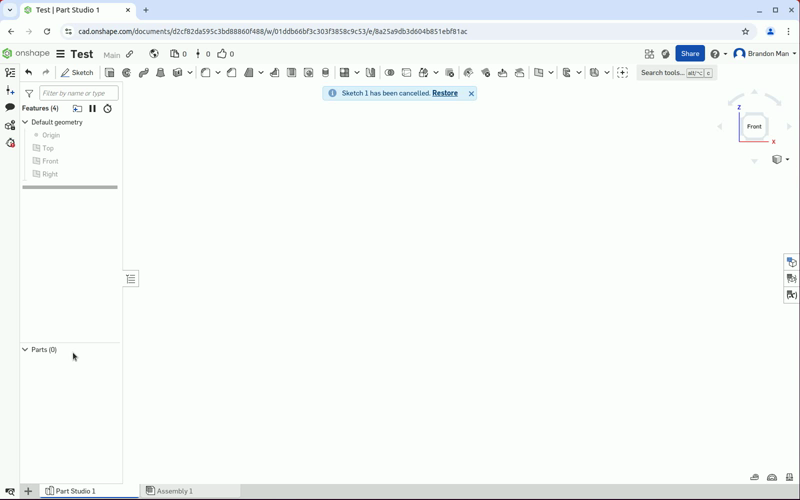
mouse_move(73, 352)
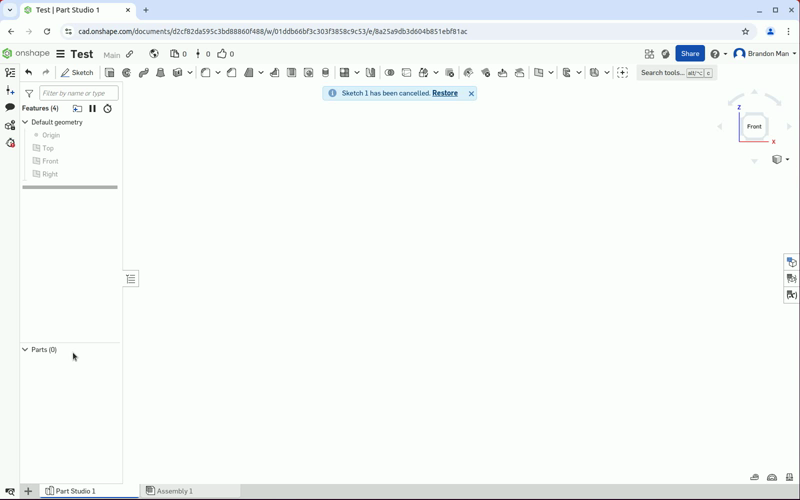
key(shift+y)
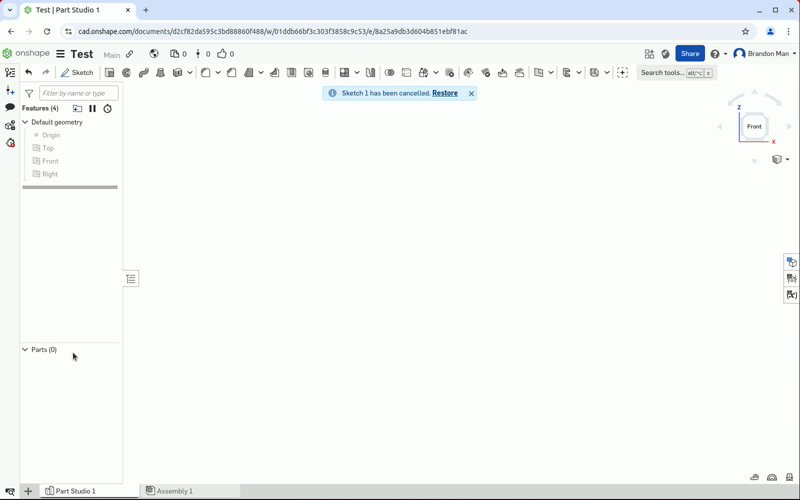
key(shift+s)
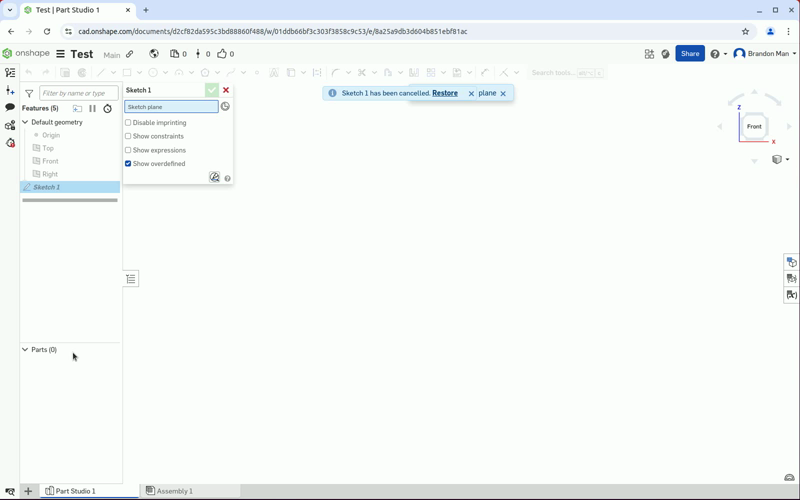
mouse_move(73, 163)
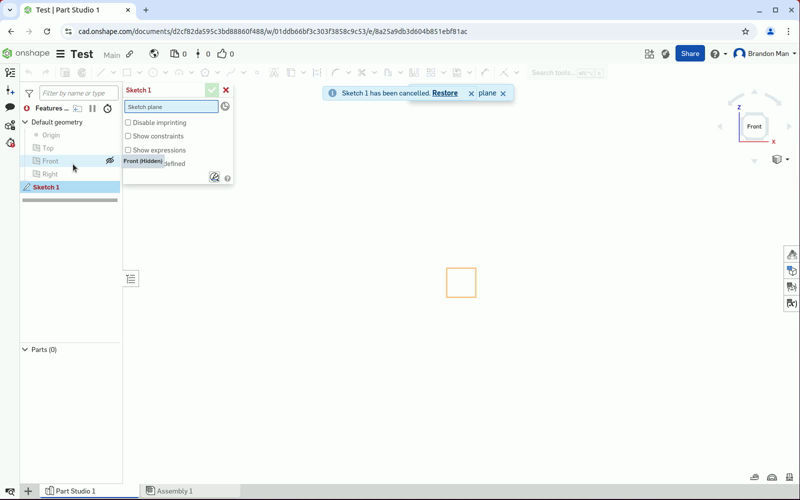
click(73, 163)
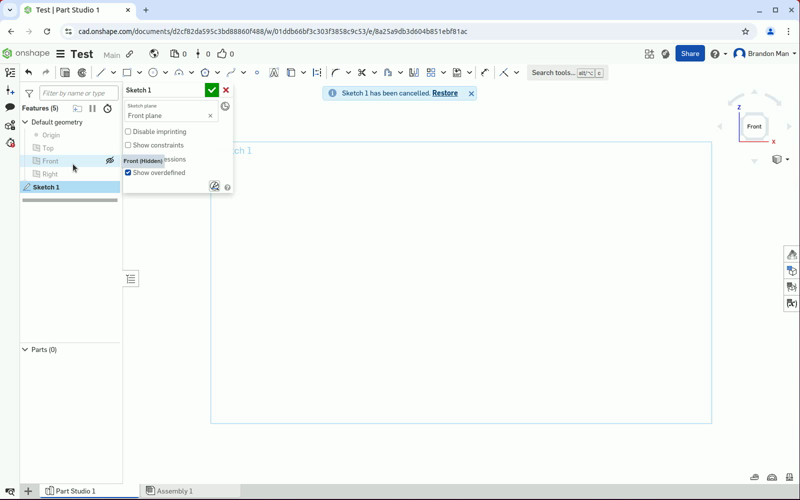
mouse_move(73, 352)
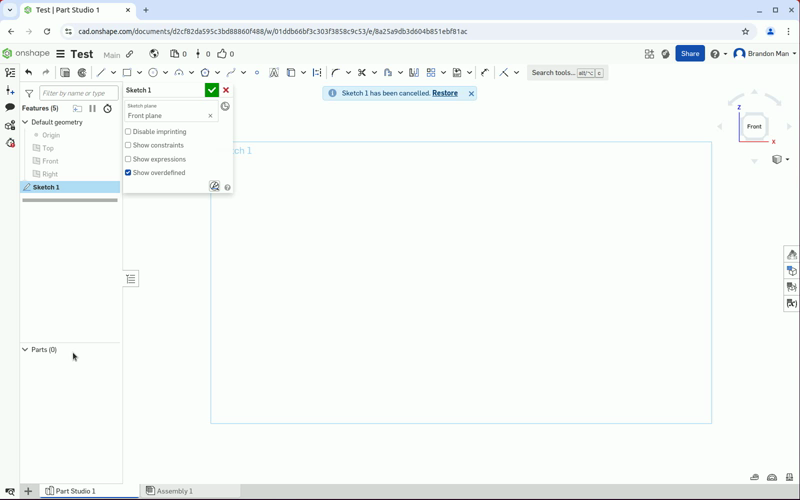
key(y)
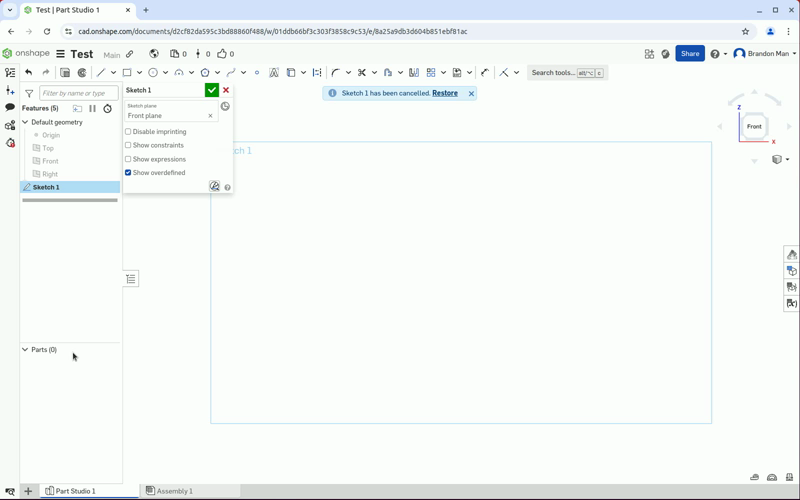
key(l)
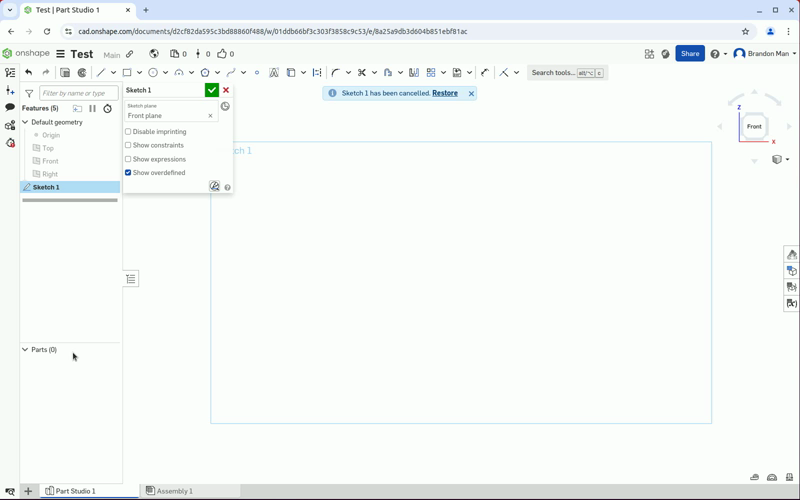
key_down(shift)
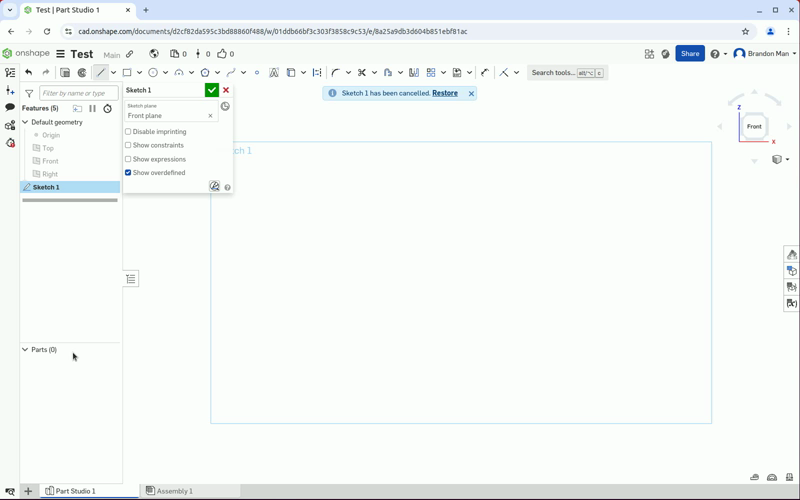
mouse_move(388, 282)
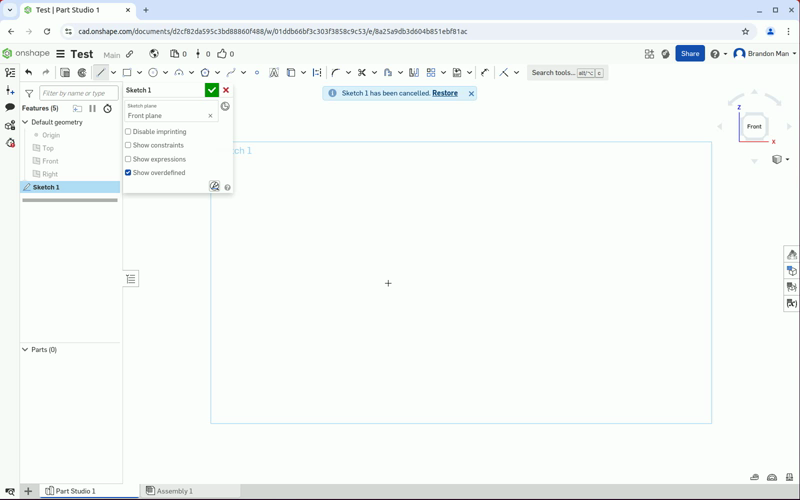
click(388, 282)
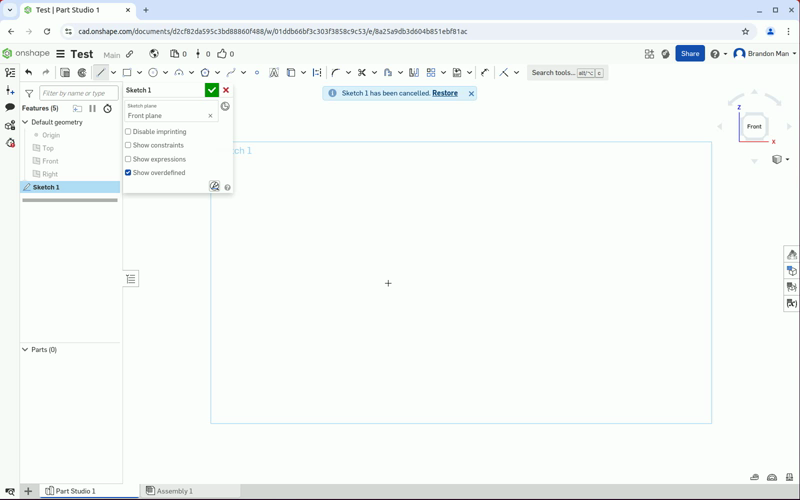
key_up(shift)
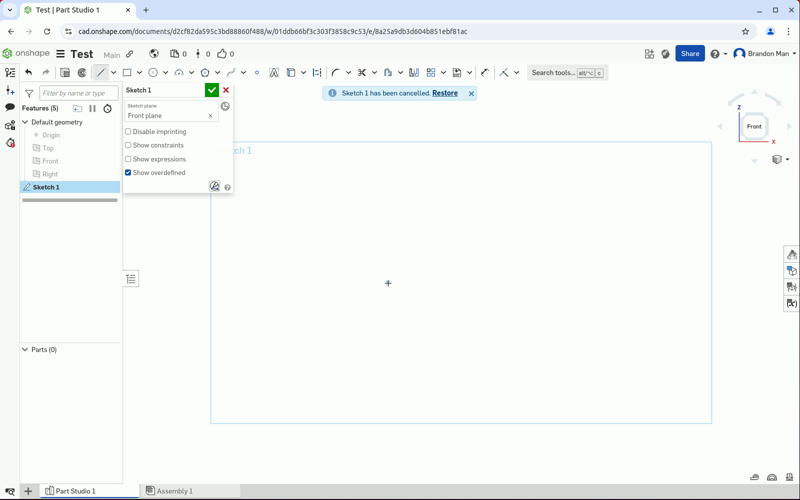
key_down(shift)
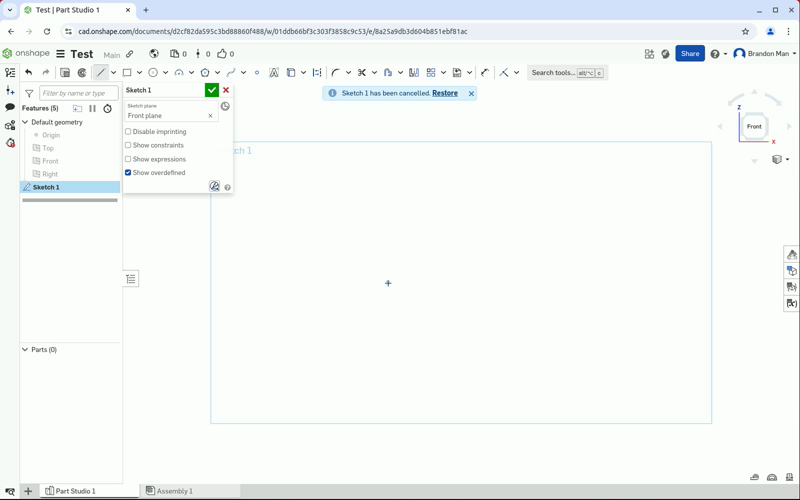
mouse_move(461, 282)
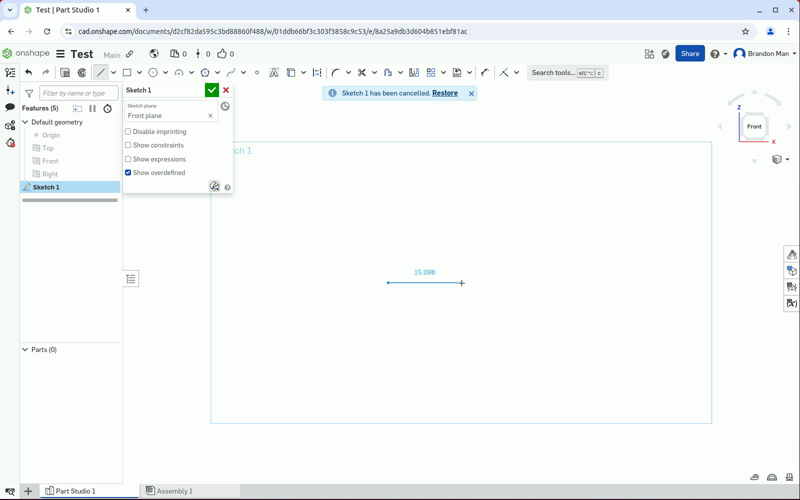
click(461, 282)
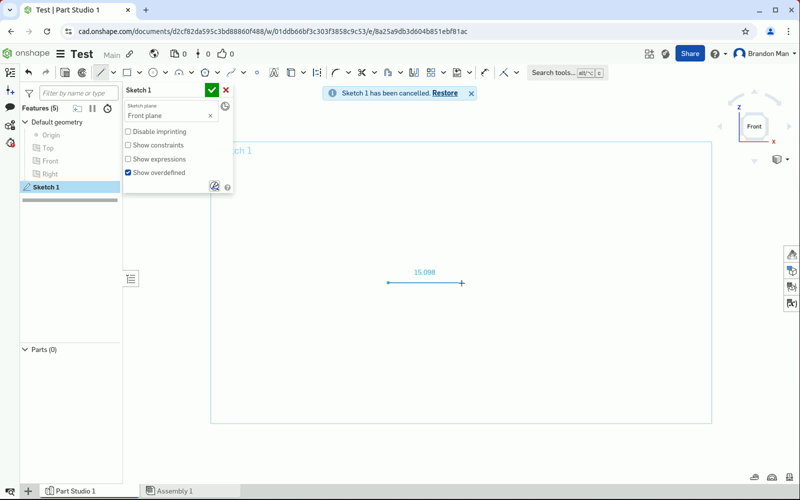
key_up(shift)
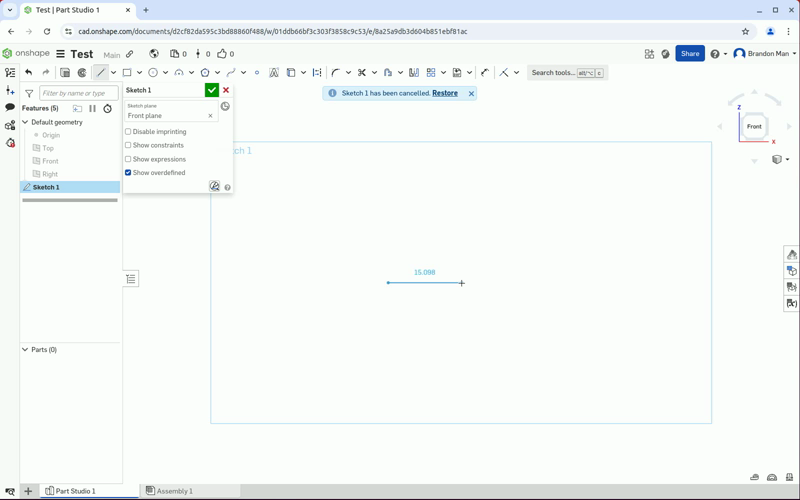
key_down(shift)
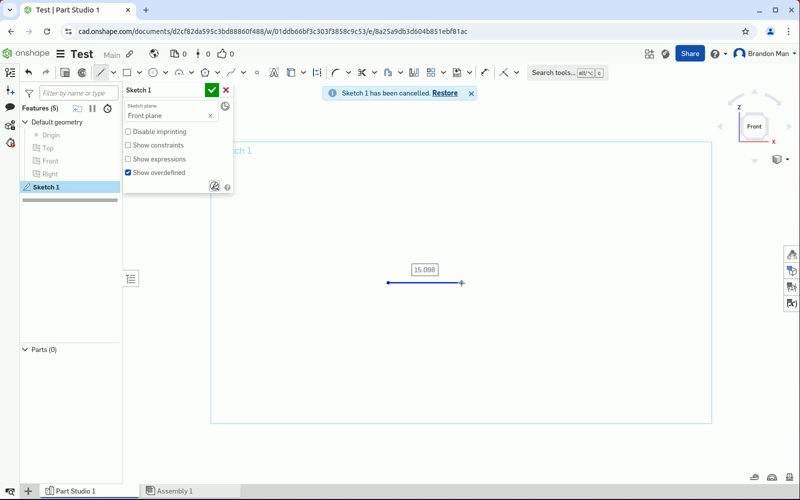
mouse_move(534, 282)
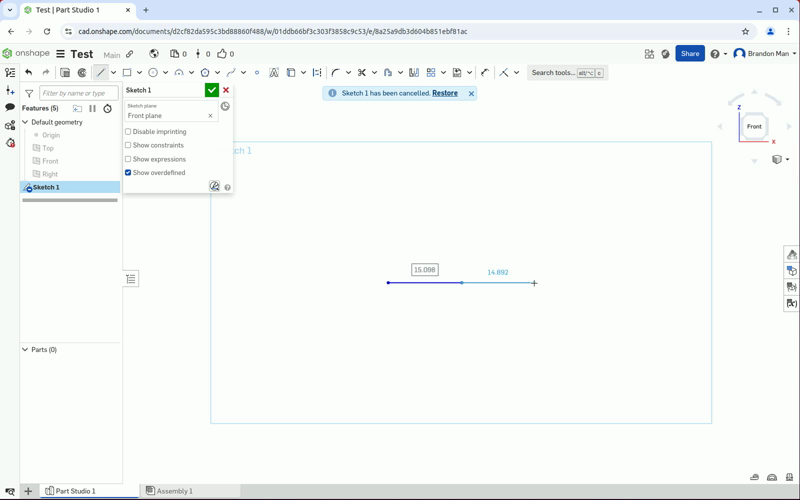
click(534, 282)
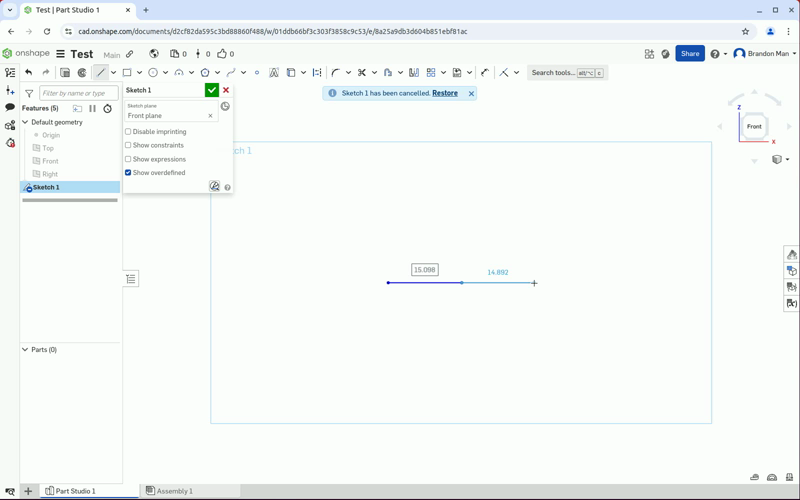
key_up(shift)
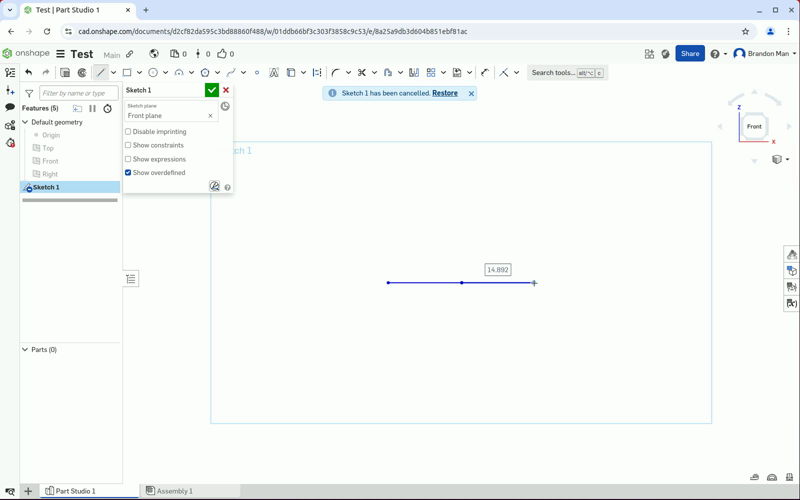
key_down(shift)
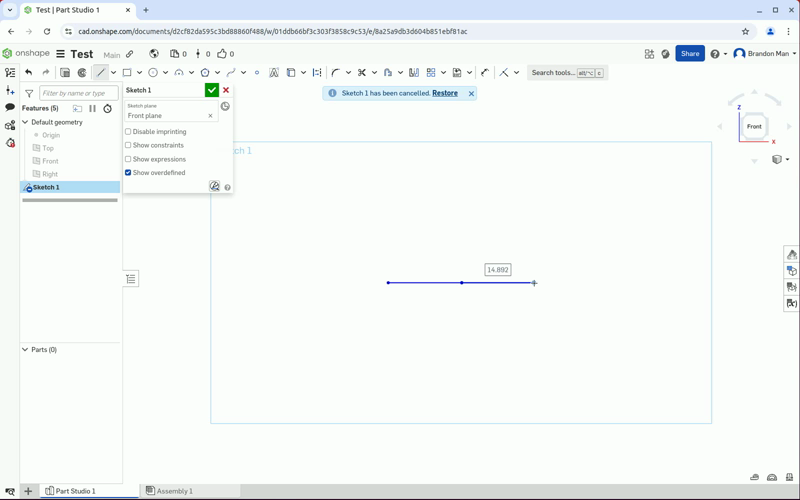
mouse_move(564, 282)
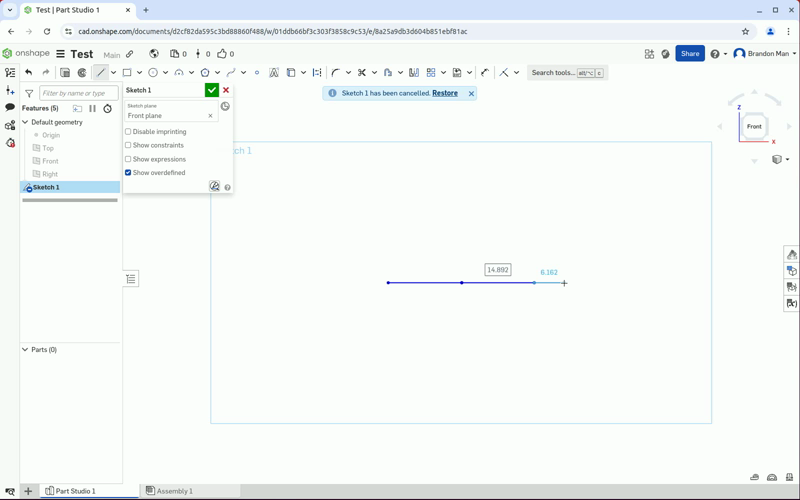
mouse_move(514, 233)
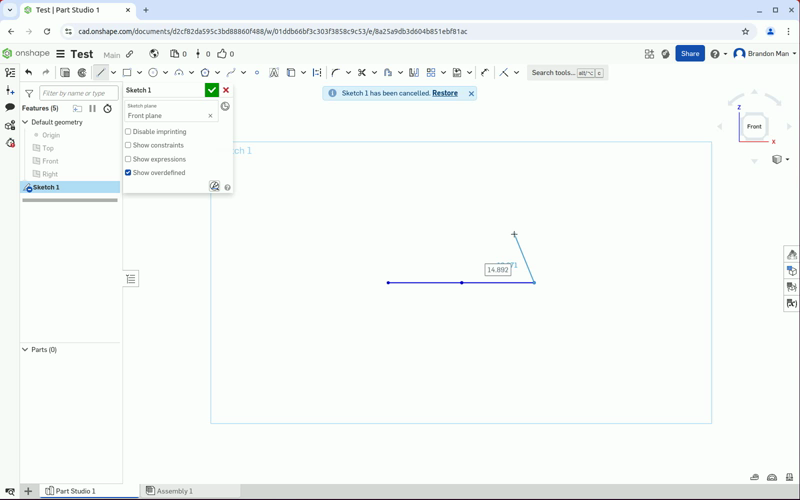
click(514, 233)
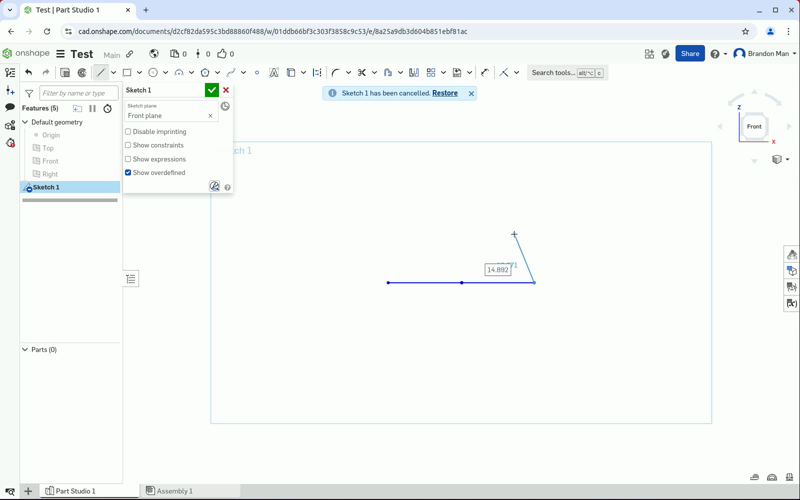
key_up(shift)
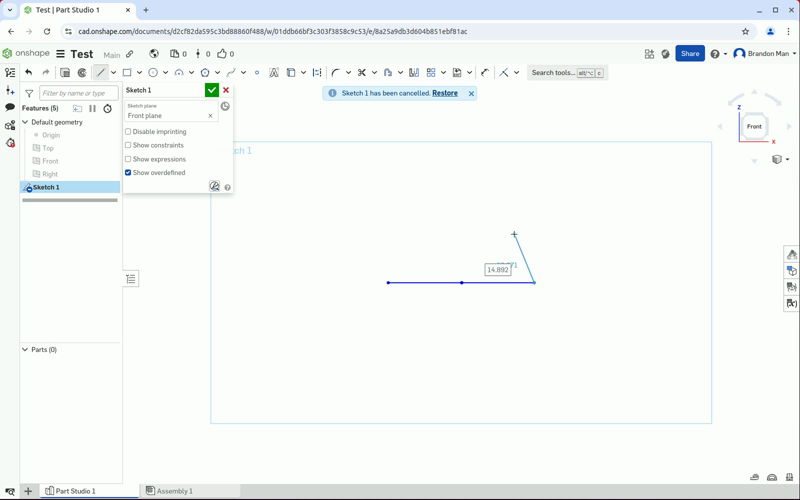
key_down(shift)
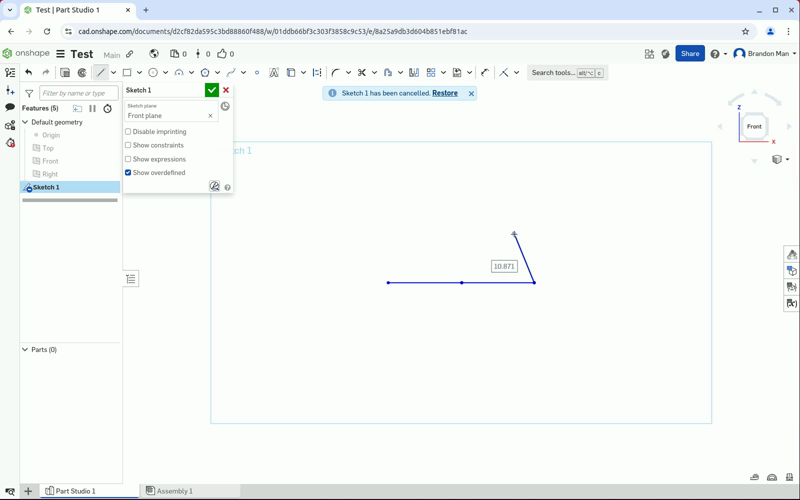
mouse_move(544, 233)
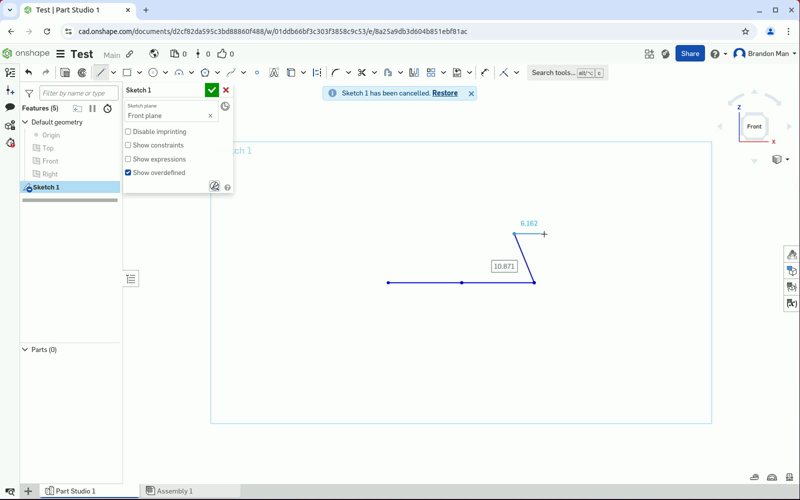
mouse_move(461, 233)
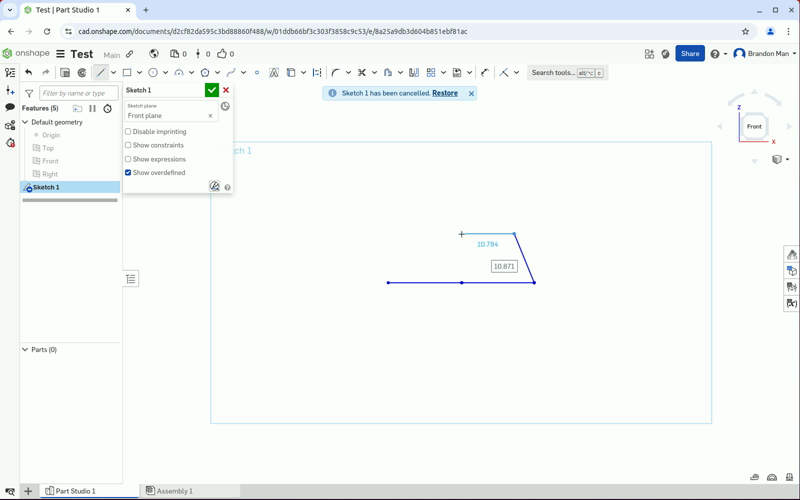
click(461, 233)
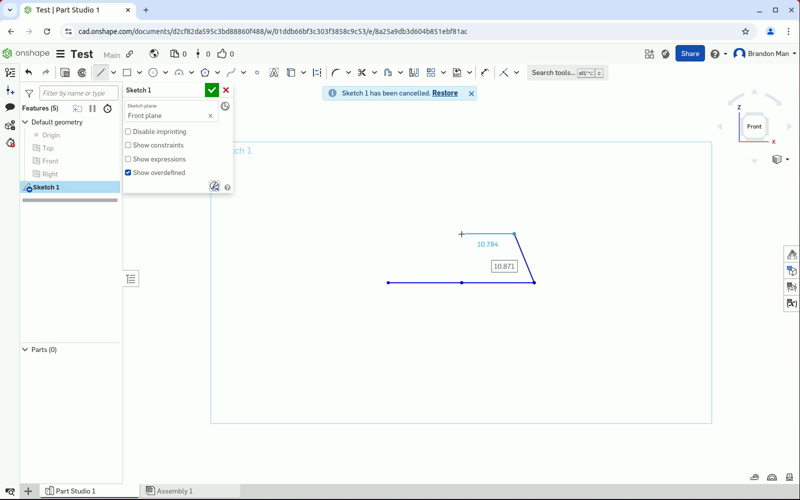
key_up(shift)
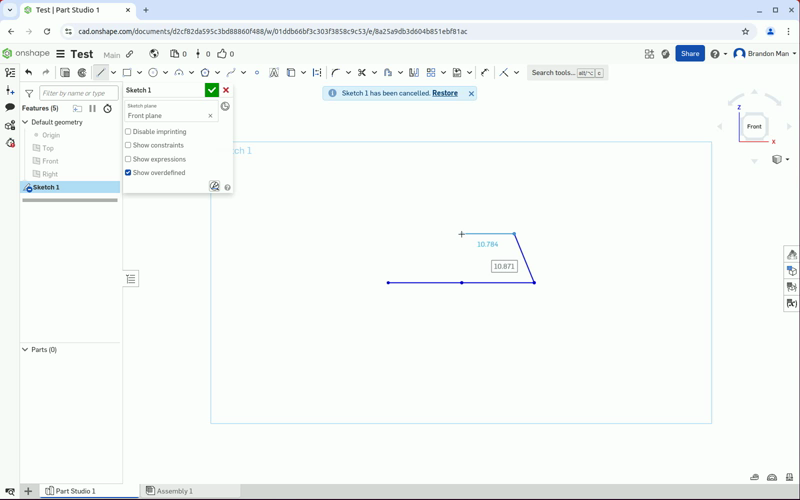
key_down(shift)
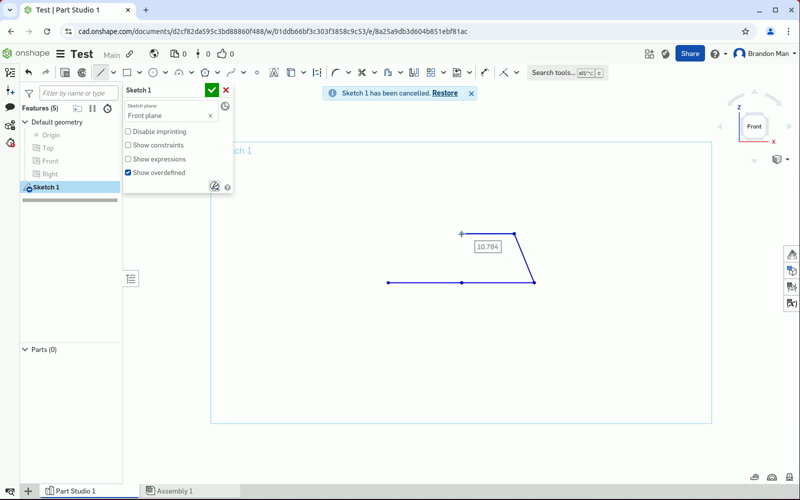
mouse_move(492, 233)
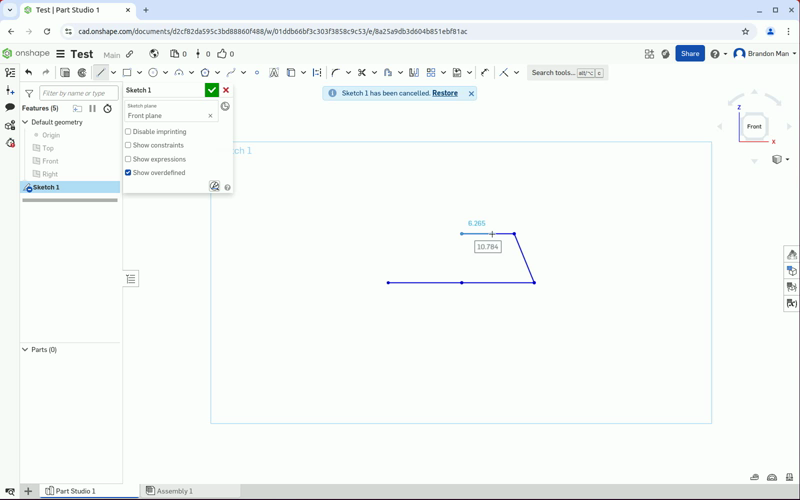
mouse_move(408, 233)
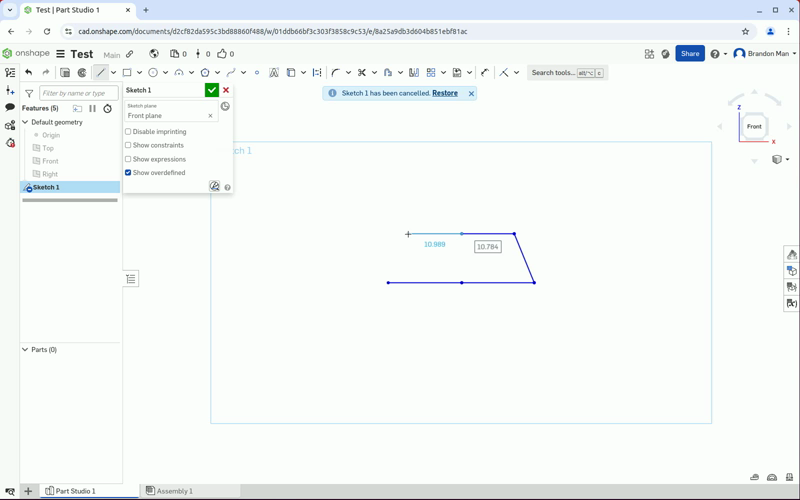
click(408, 233)
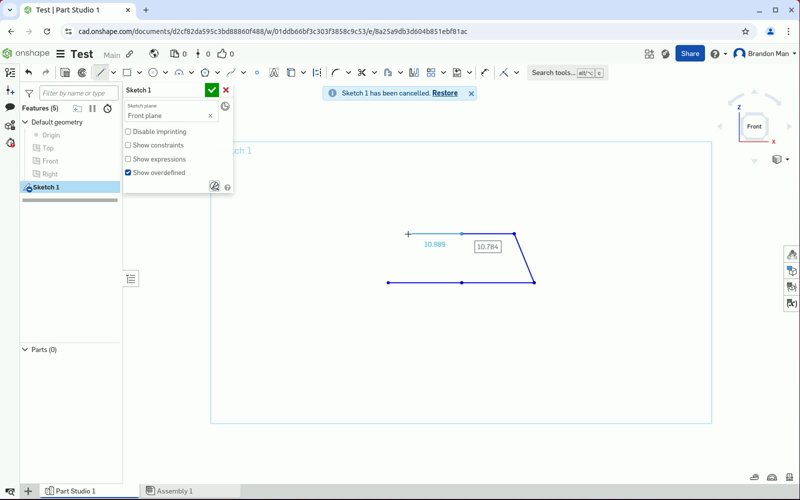
key_up(shift)
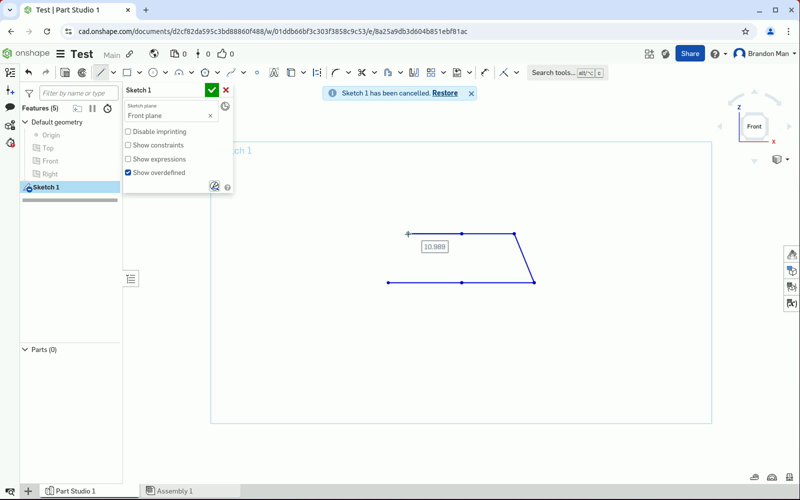
mouse_move(438, 233)
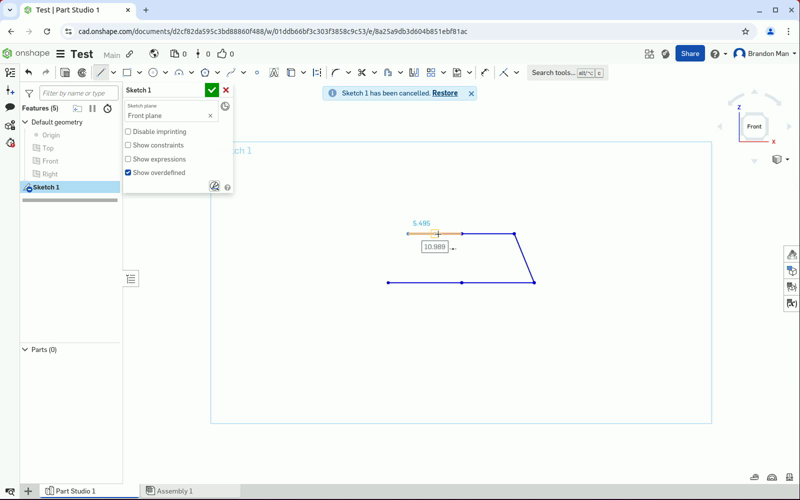
key_down(shift)
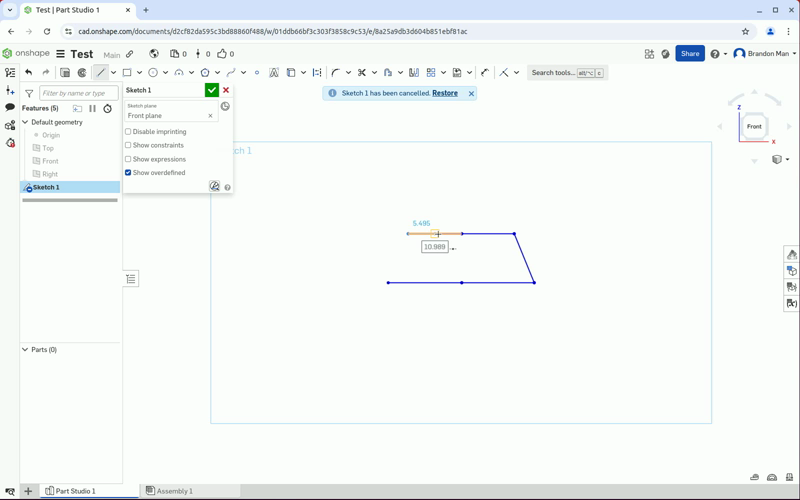
mouse_move(388, 282)
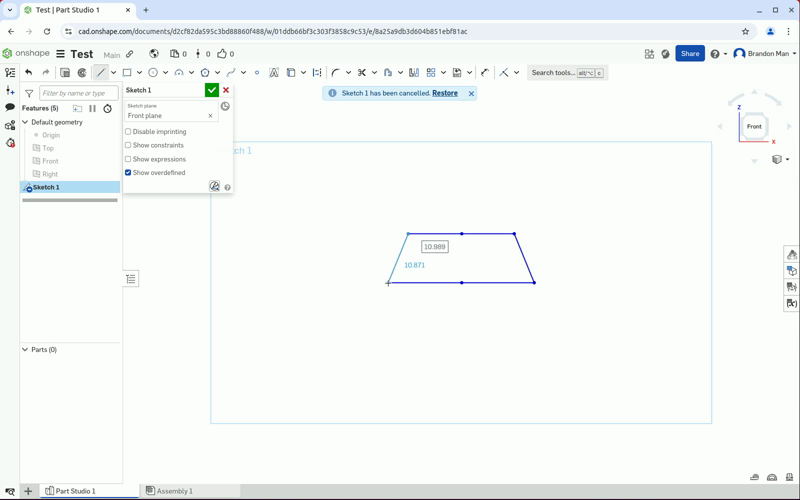
key_up(shift)
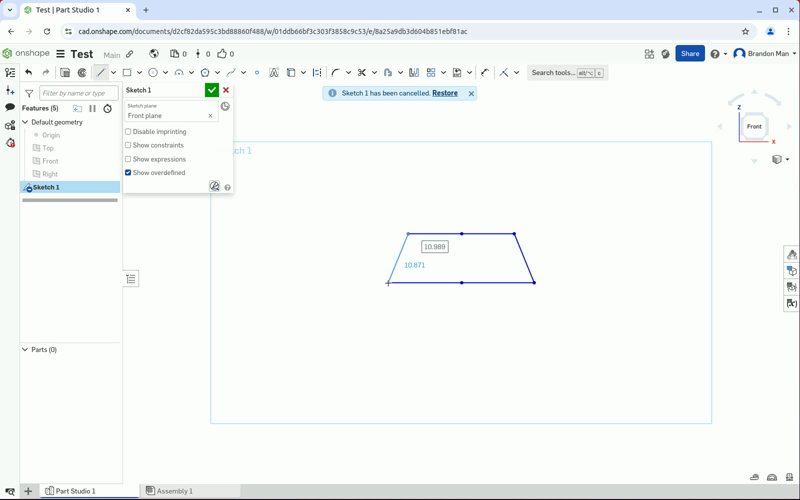
click(388, 282)
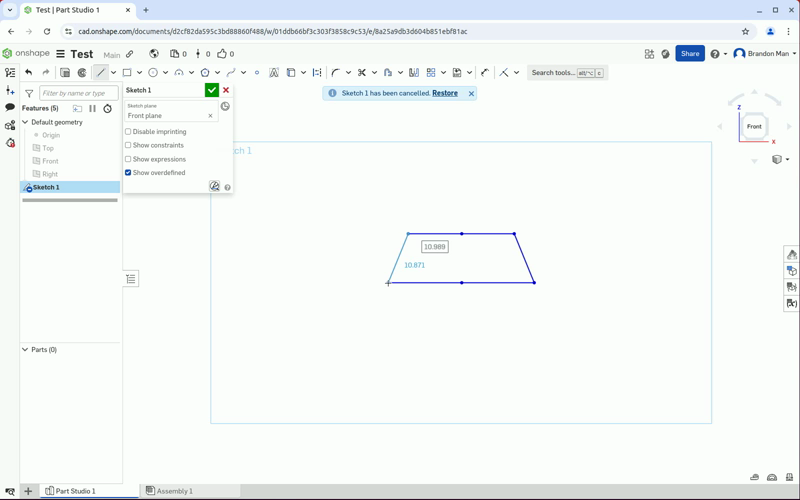
key(esc)
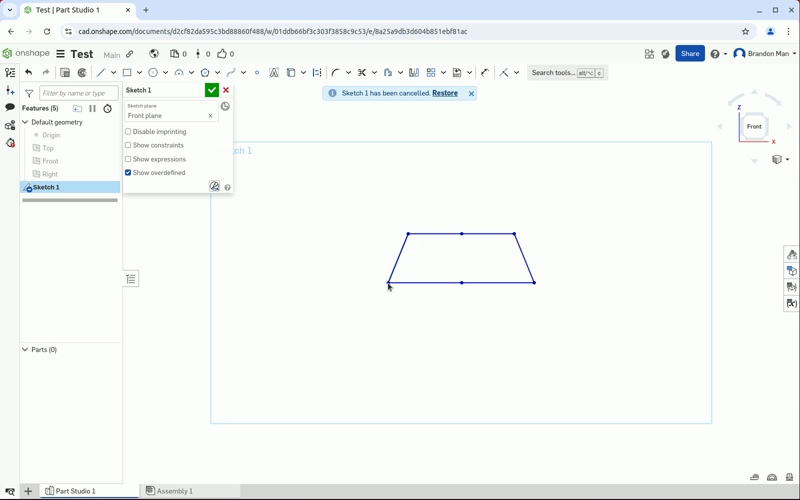
mouse_move(479, 241)
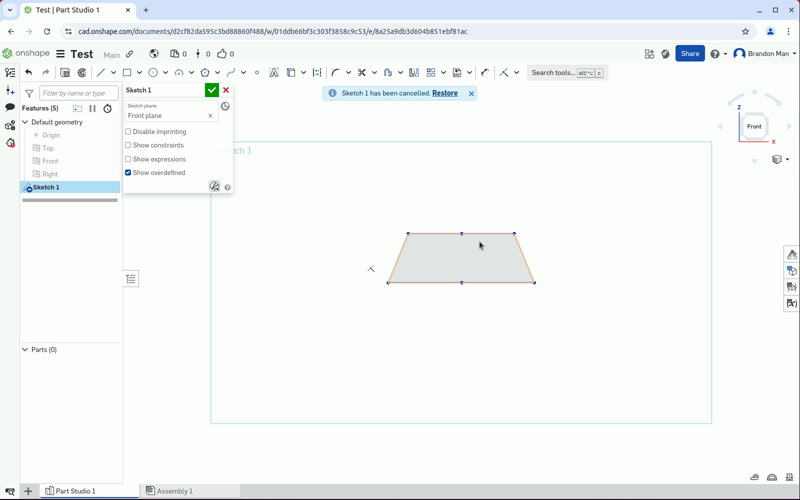
click(479, 241)
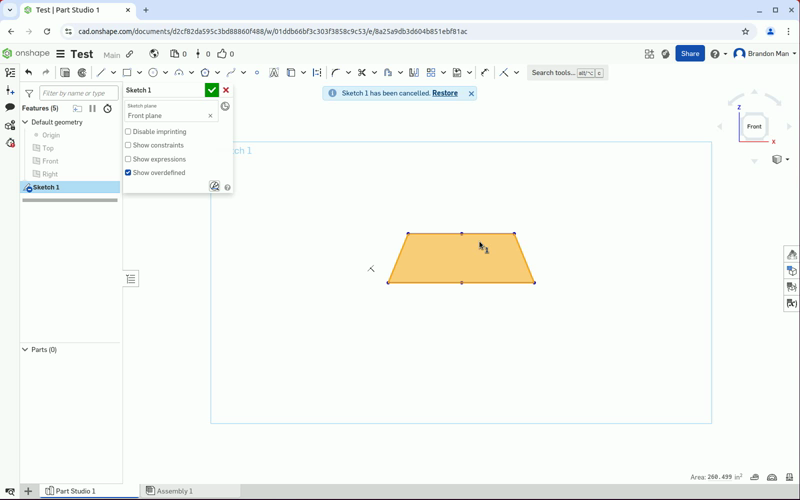
mouse_move(73, 352)
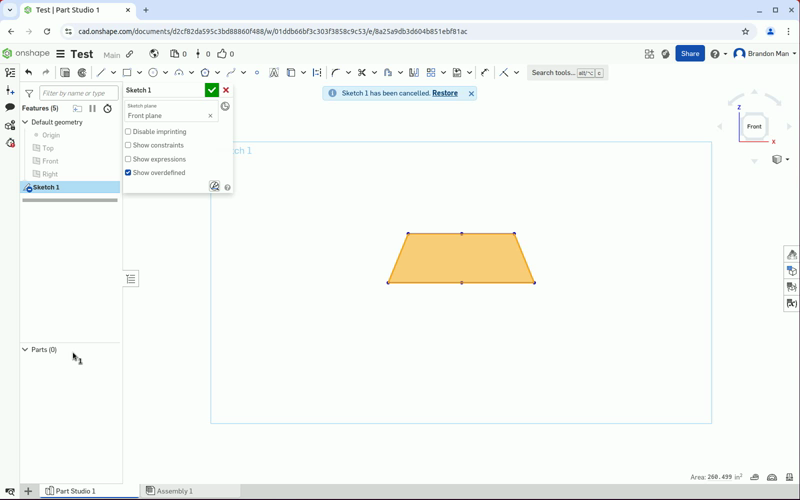
key(shift+y)
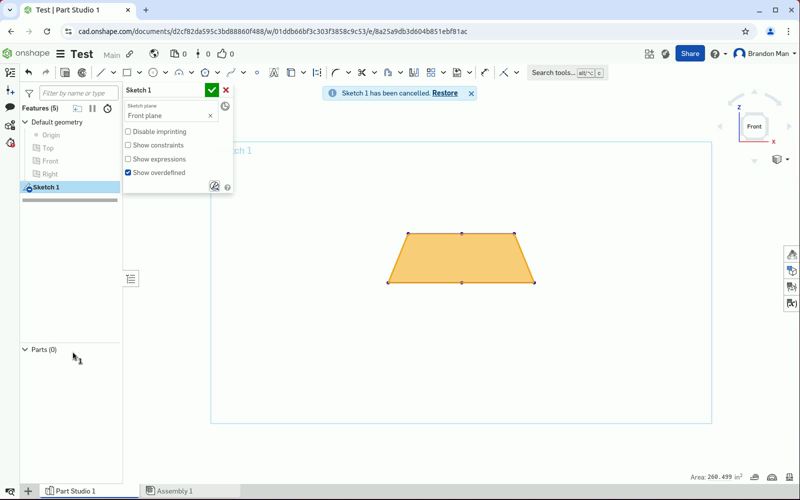
key(shift+e)
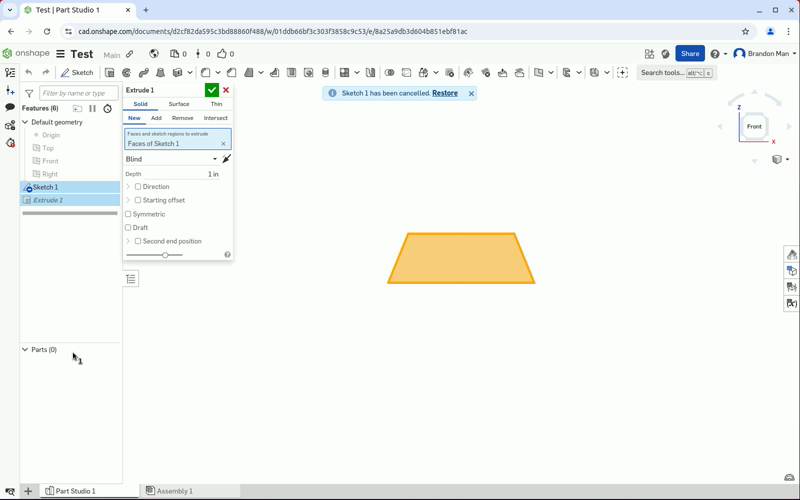
mouse_move(143, 106)
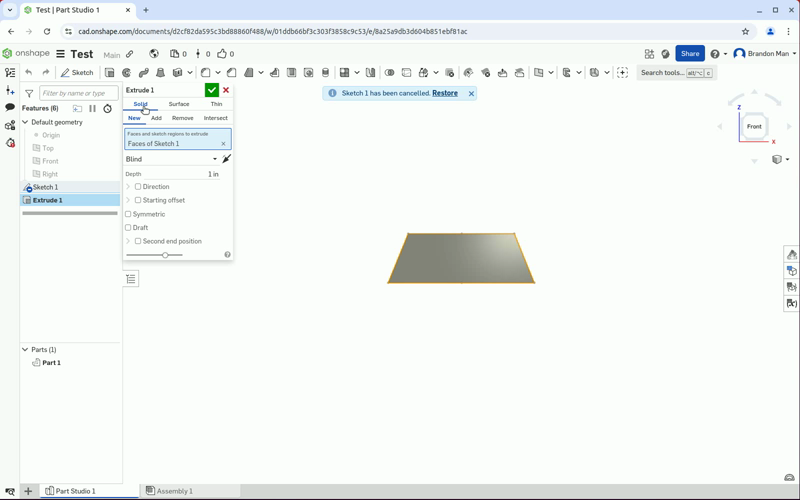
click(143, 106)
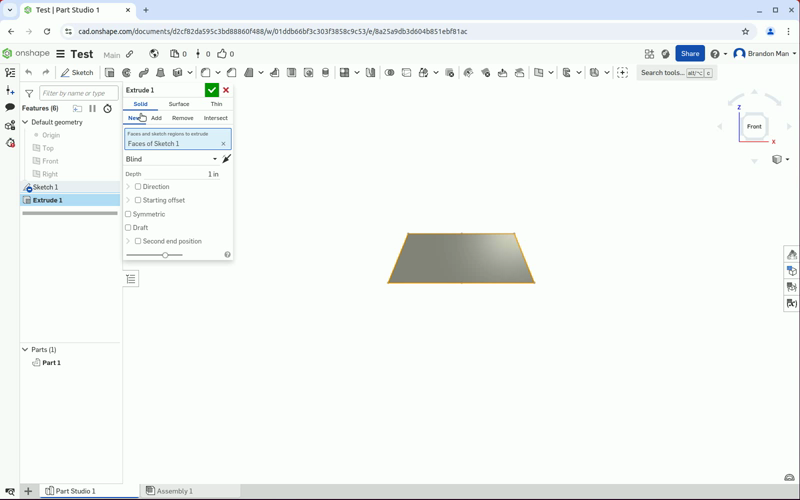
mouse_move(137, 120)
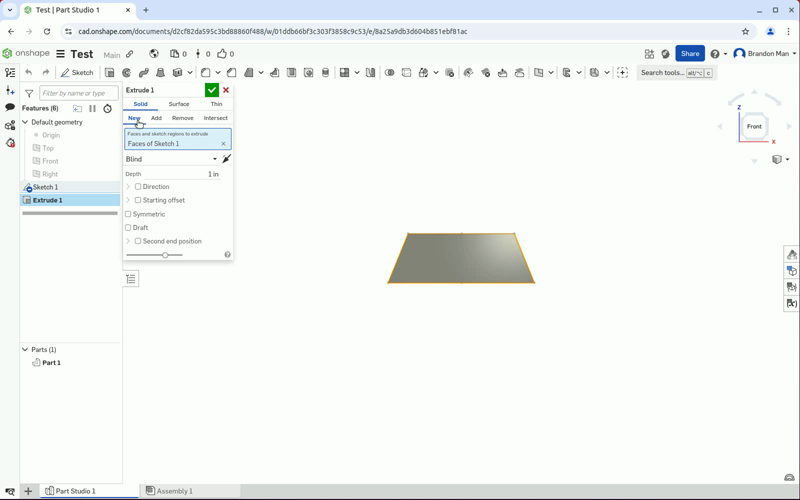
click(137, 120)
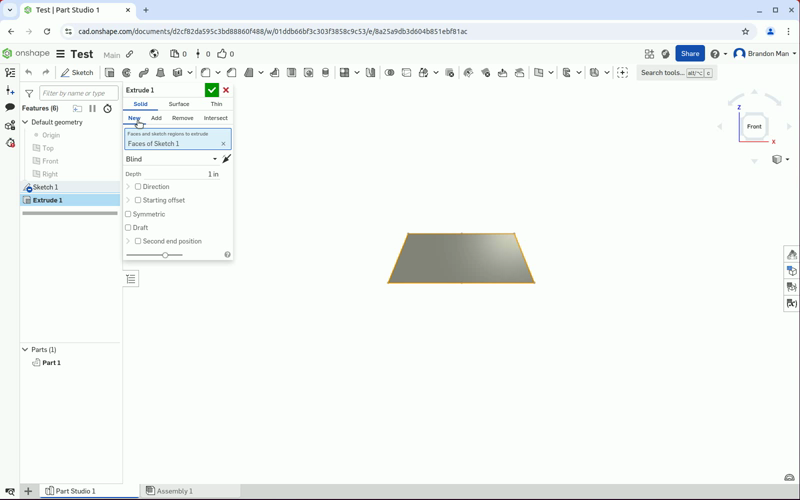
key(tab, 4)
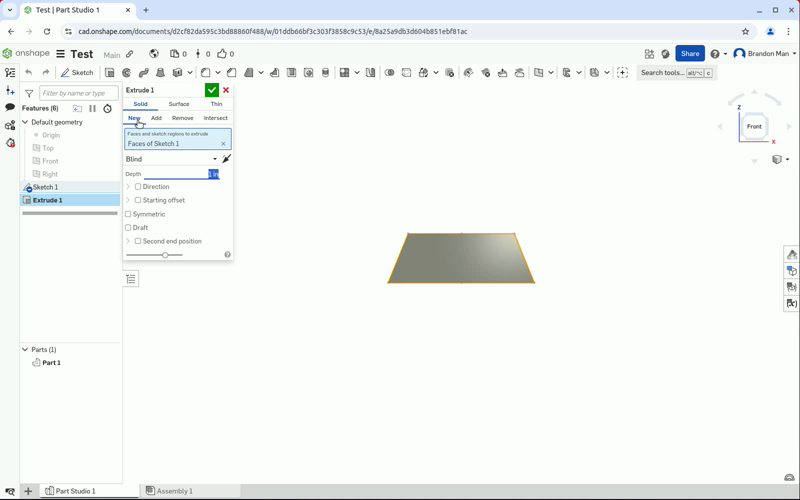
text(44.772)
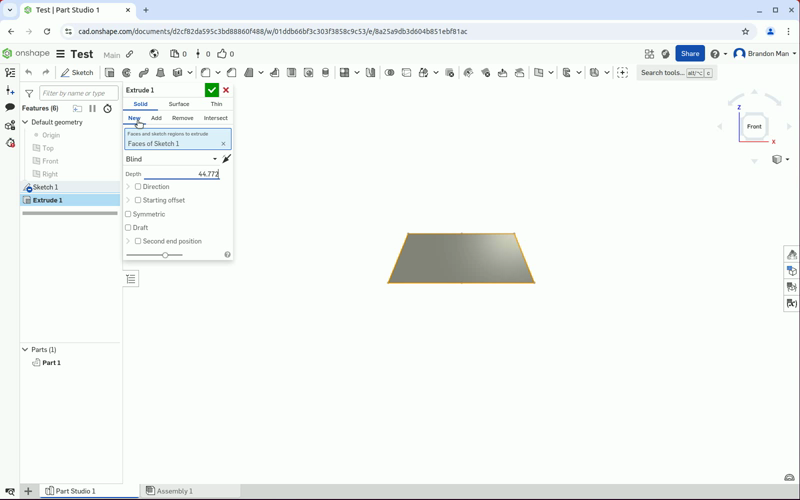
key(tab, 3)
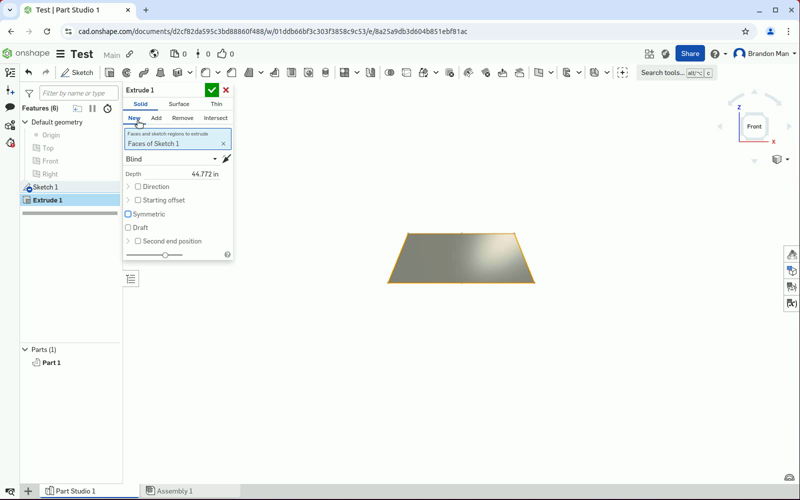
key(space)
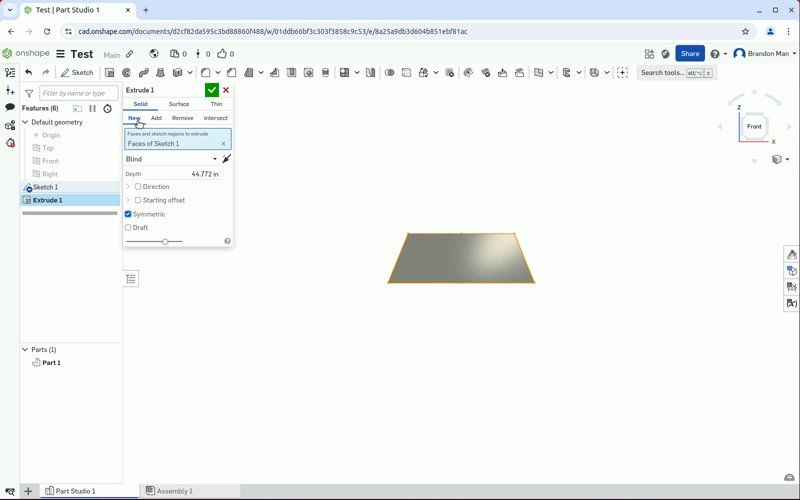
key(enter)
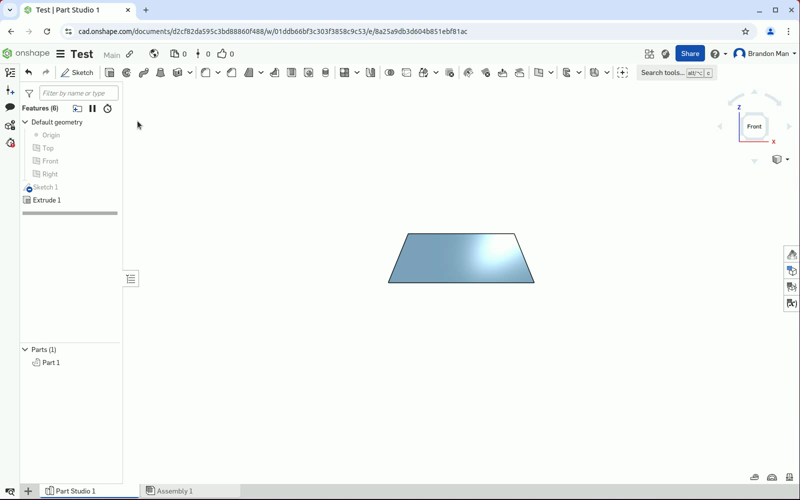
key(shift+h)
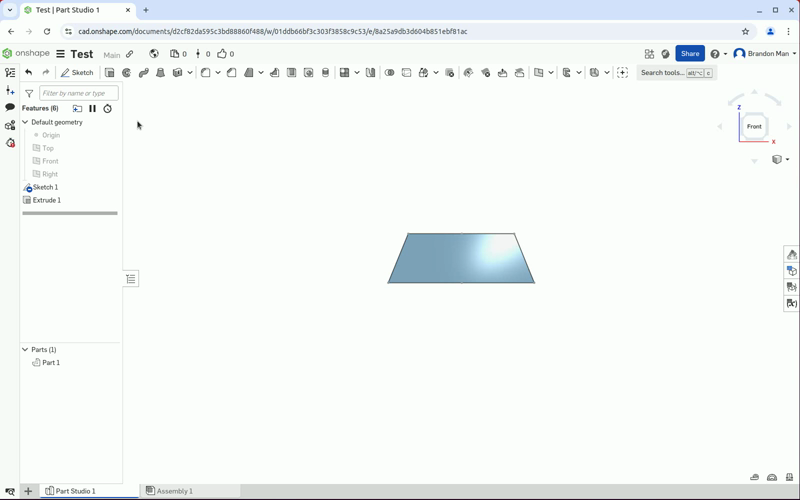
key(shift+h)
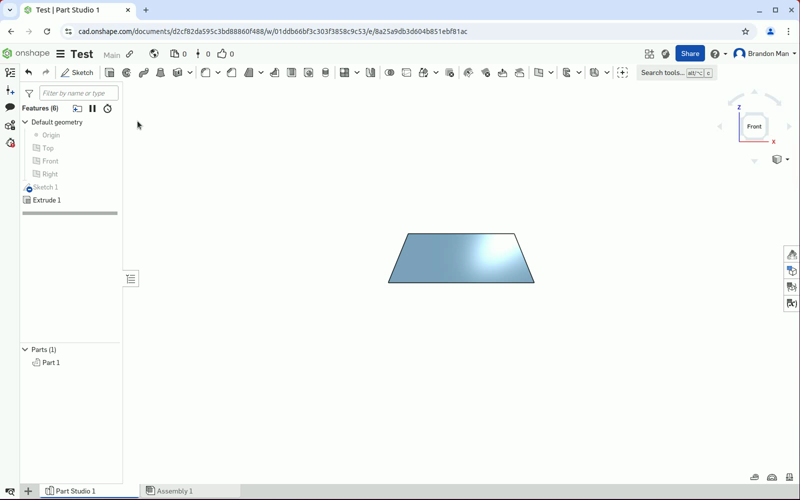
mouse_move(73, 189)
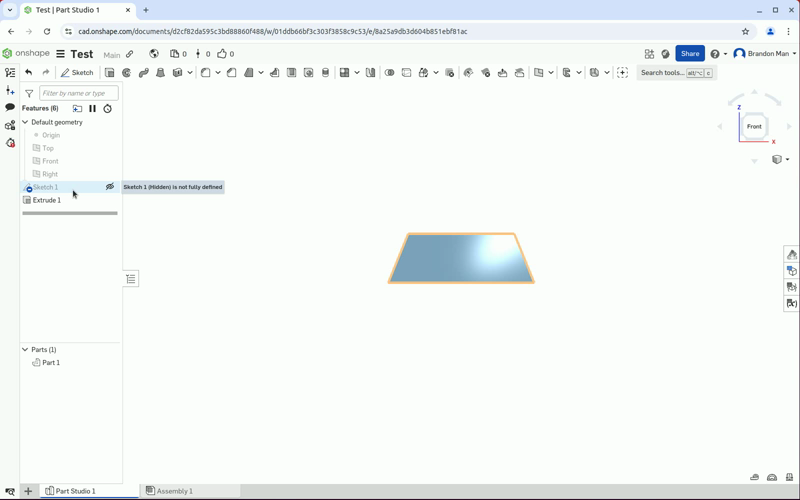
click(73, 189)
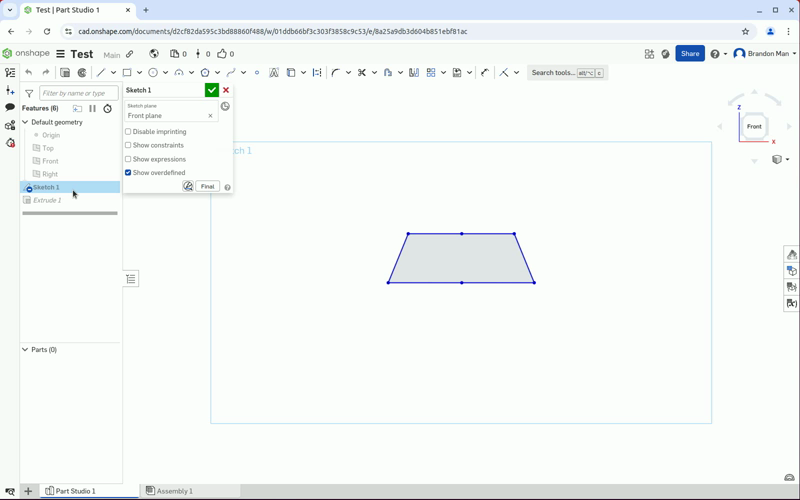
mouse_move(229, 92)
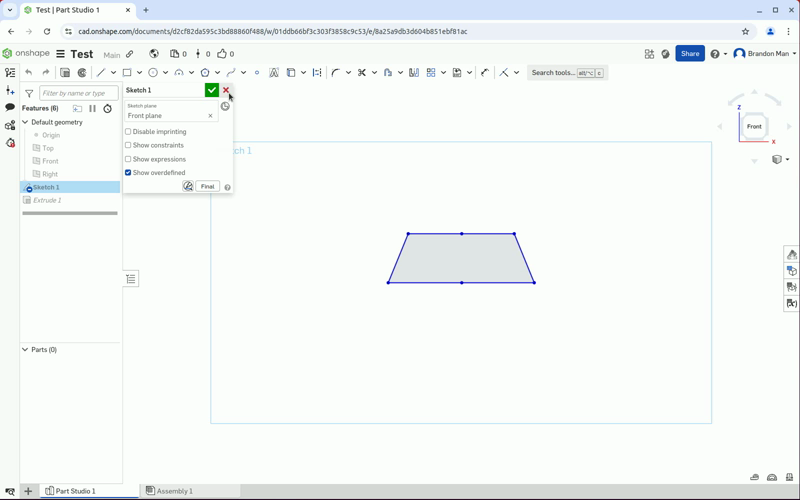
click(229, 92)
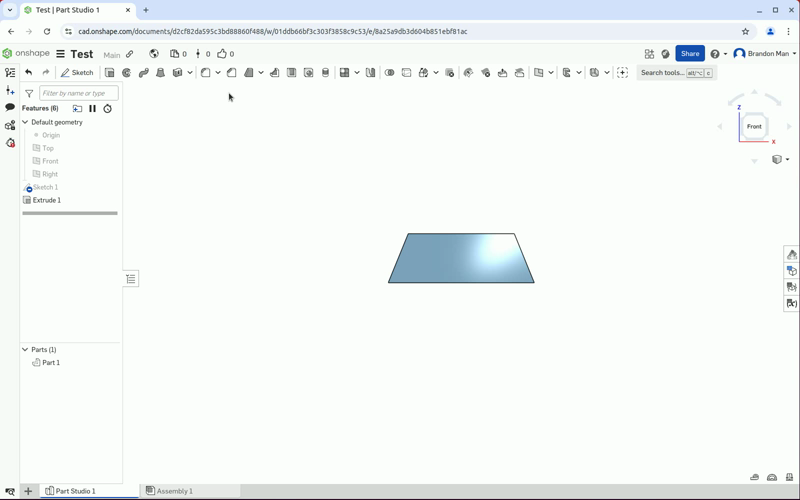
mouse_move(73, 352)
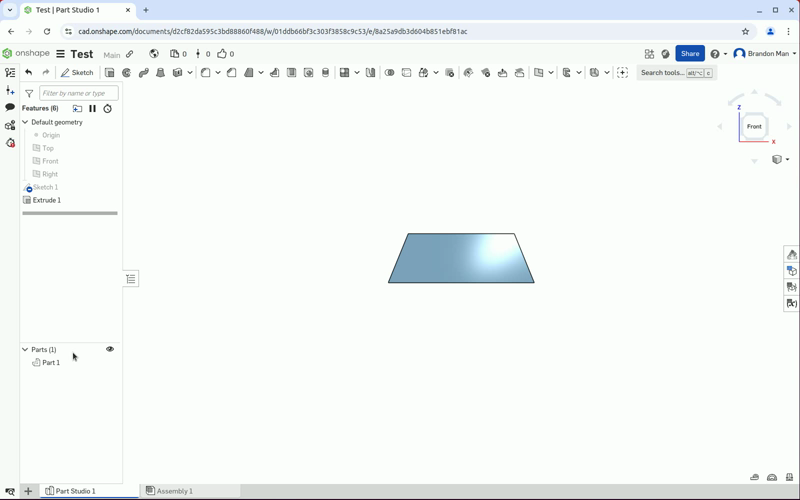
key(y)
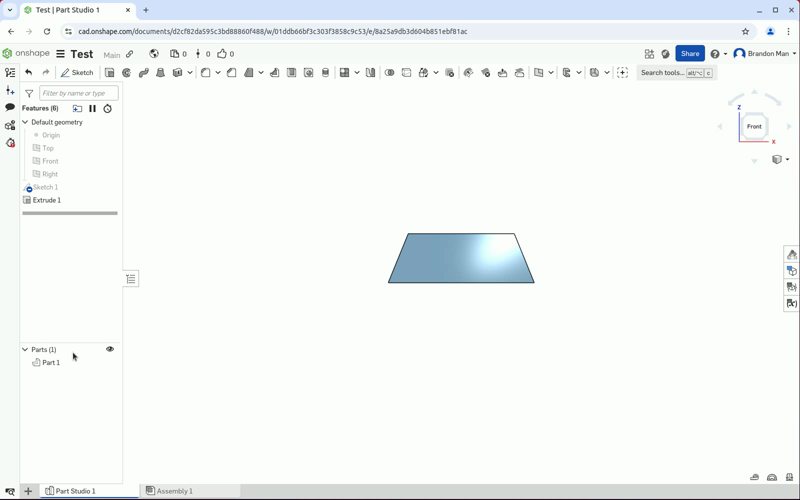
key(shift+p)
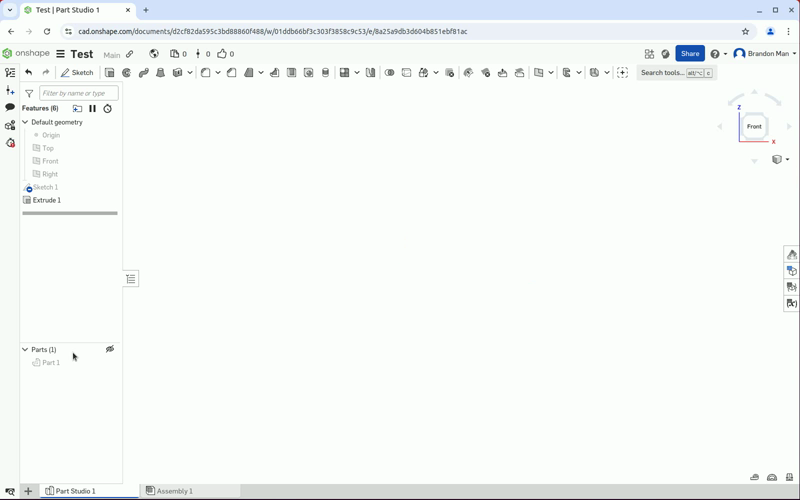
key(space)
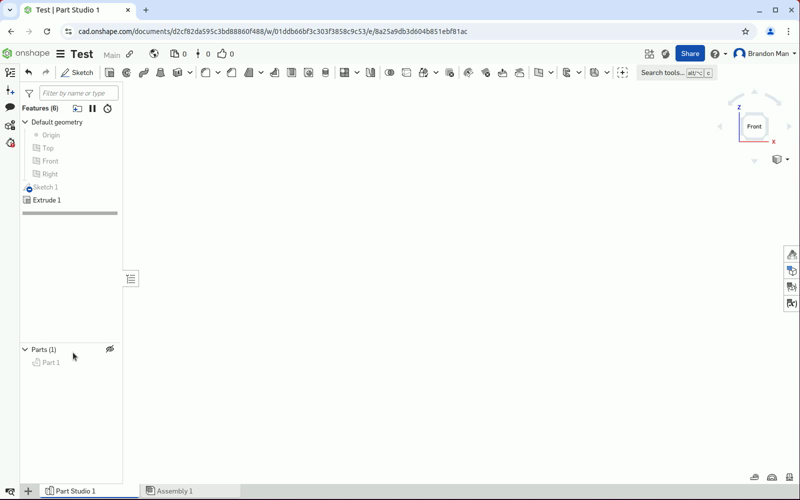
key_down(shift)
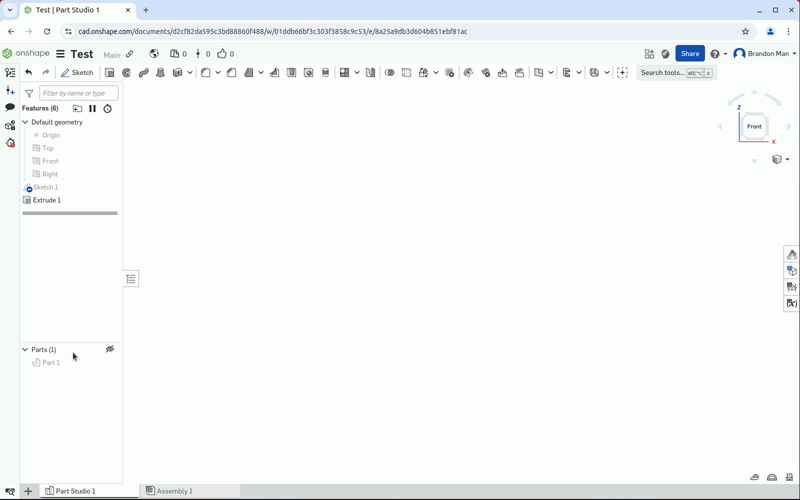
key(down)
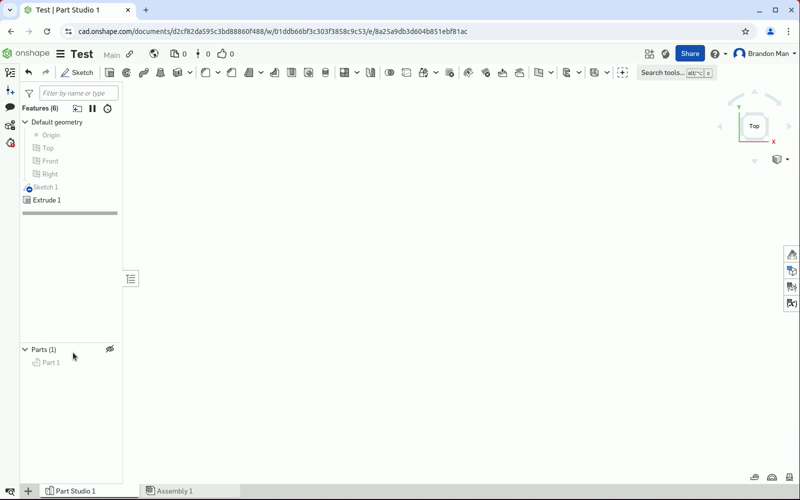
key_up(shift)
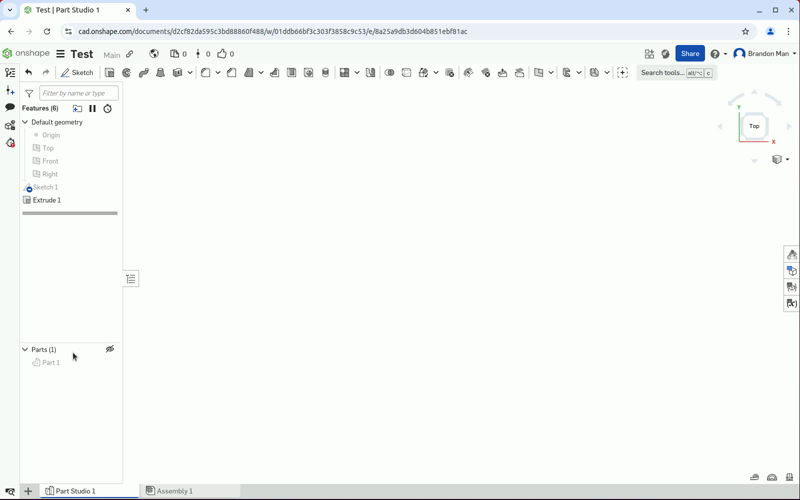
mouse_move(73, 352)
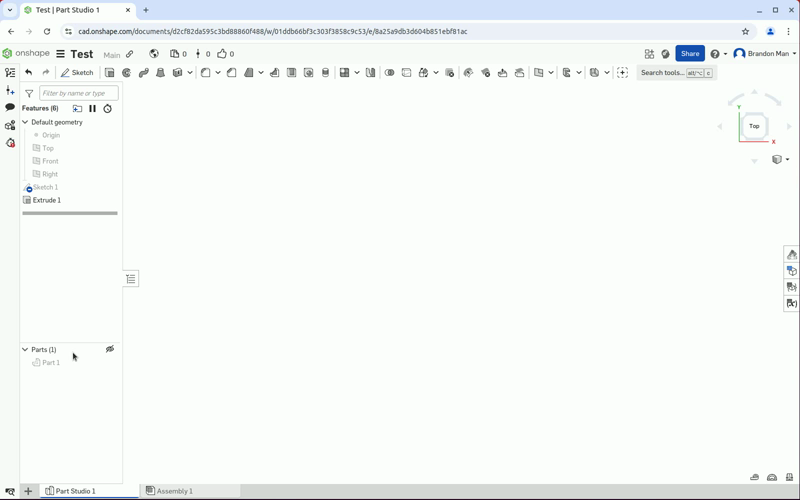
key(shift+y)
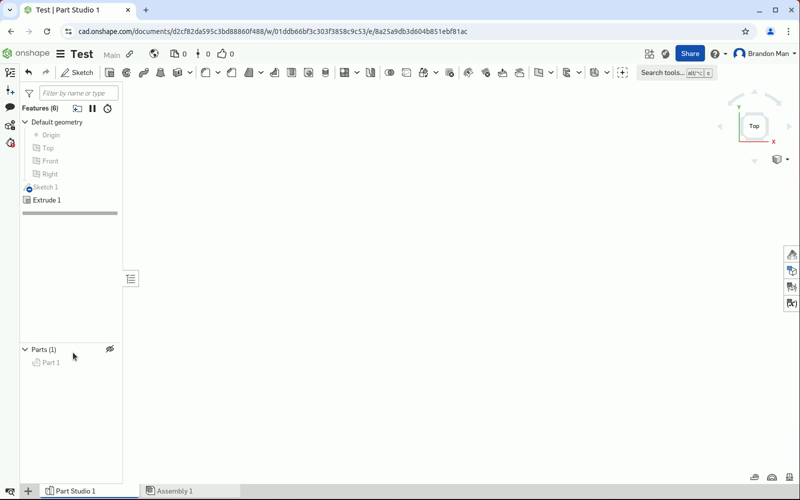
key(shift+s)
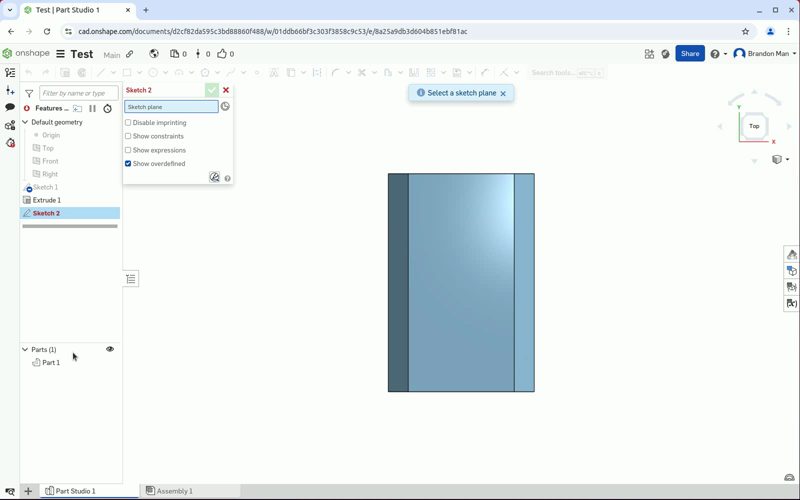
mouse_move(73, 150)
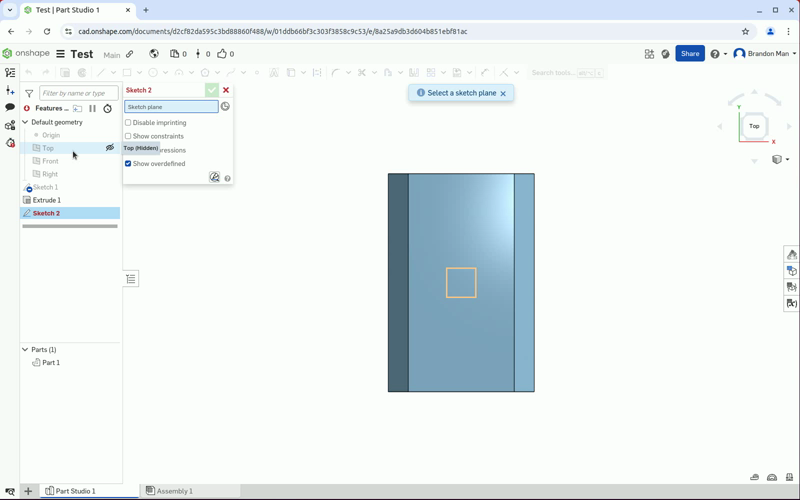
click(73, 150)
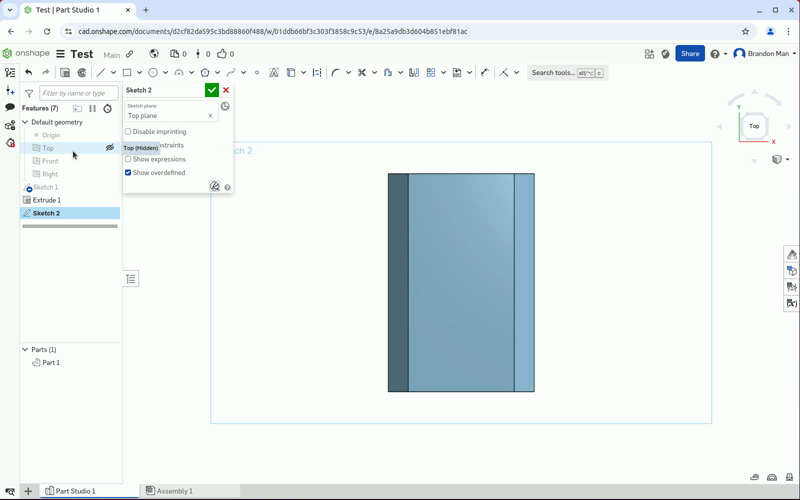
mouse_move(73, 352)
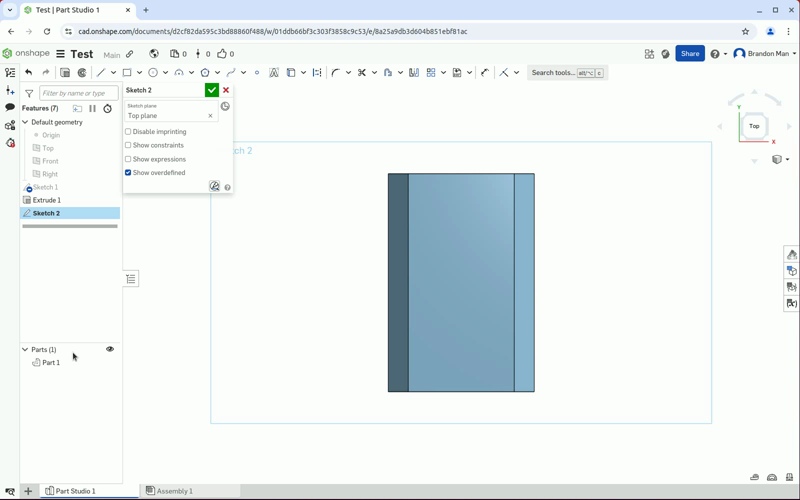
key(y)
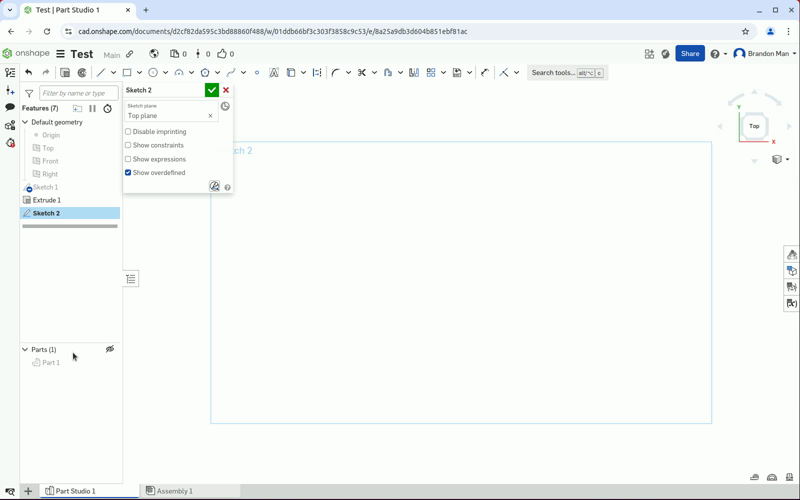
key(l)
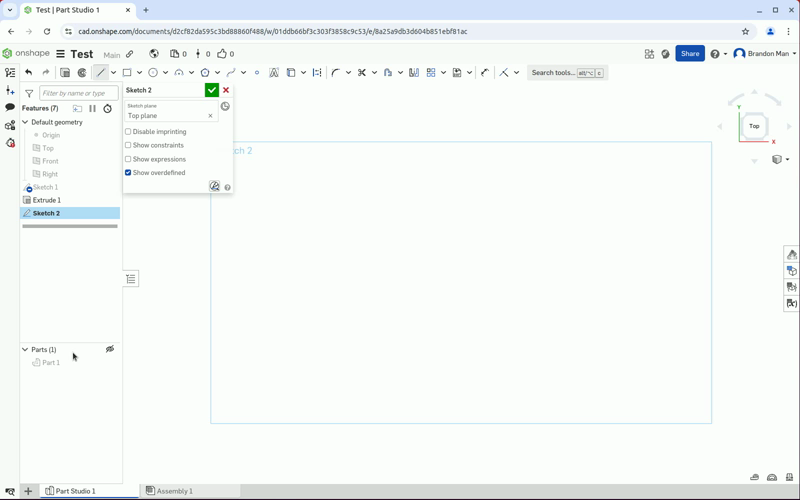
key_down(shift)
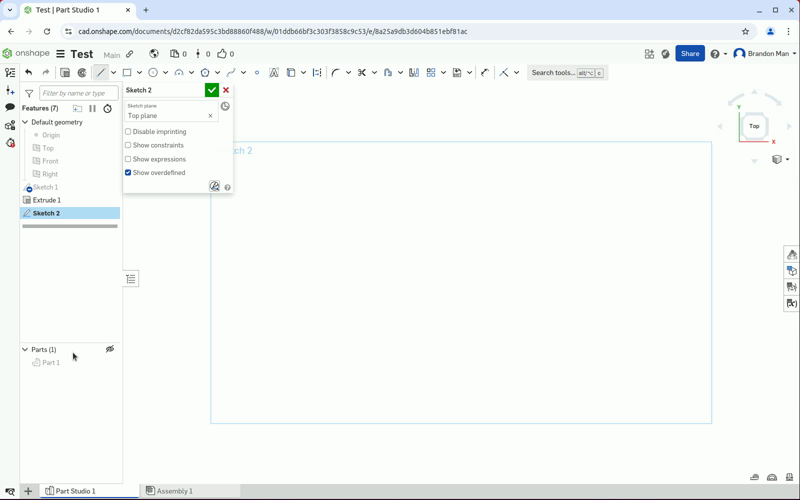
mouse_move(380, 395)
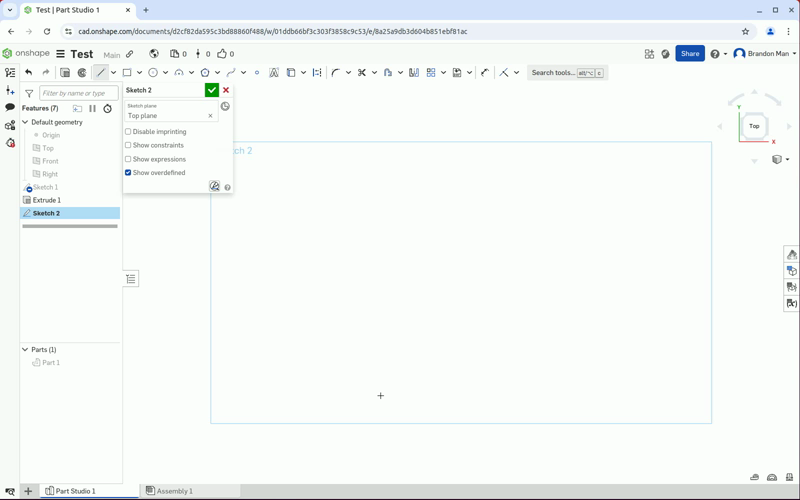
click(380, 395)
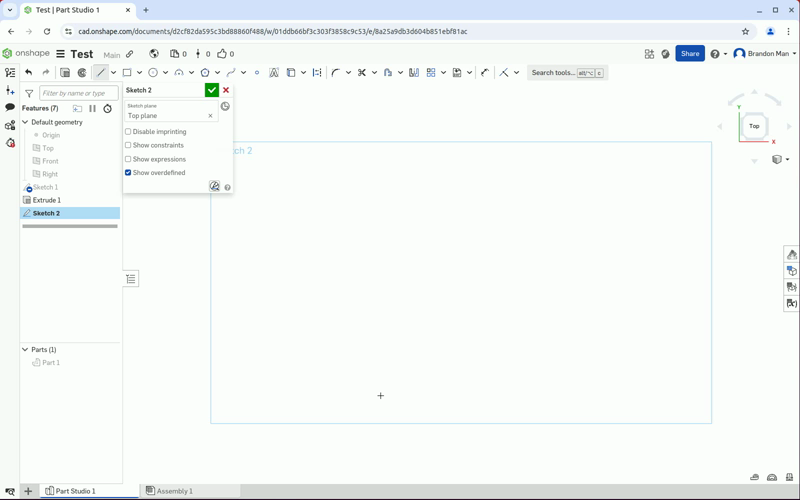
key_up(shift)
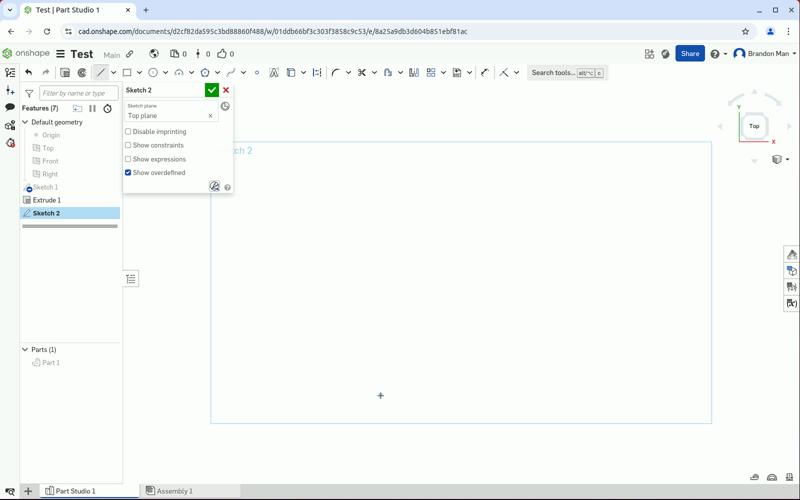
key_down(shift)
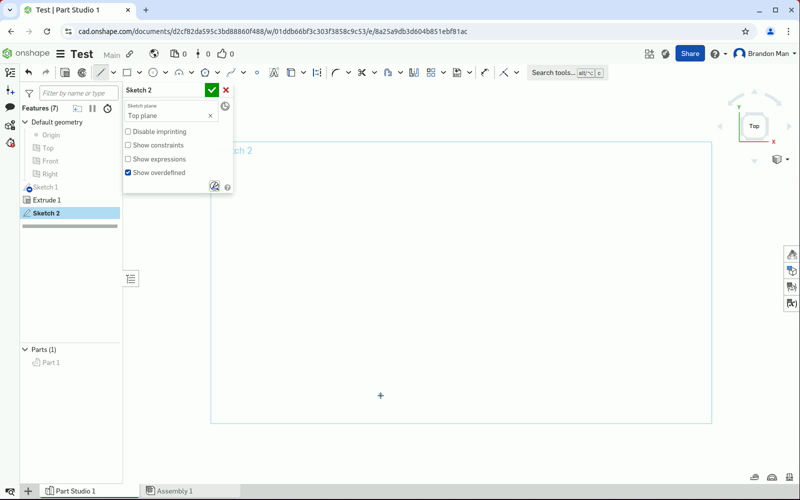
mouse_move(461, 395)
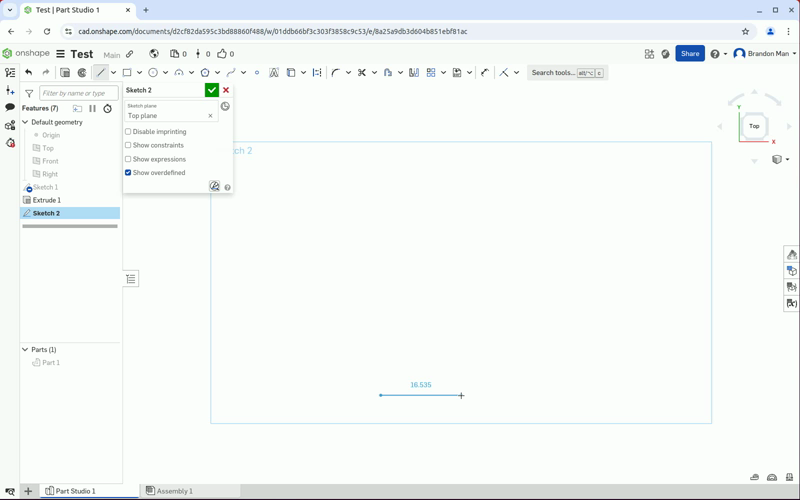
click(461, 395)
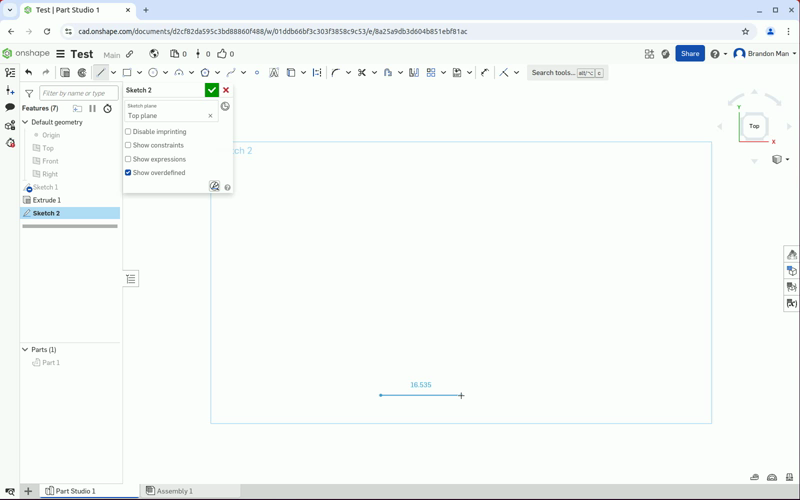
key_up(shift)
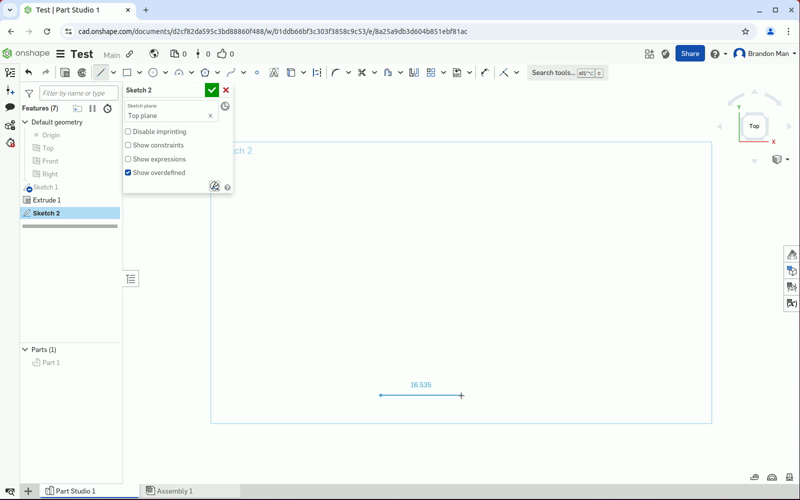
key_down(shift)
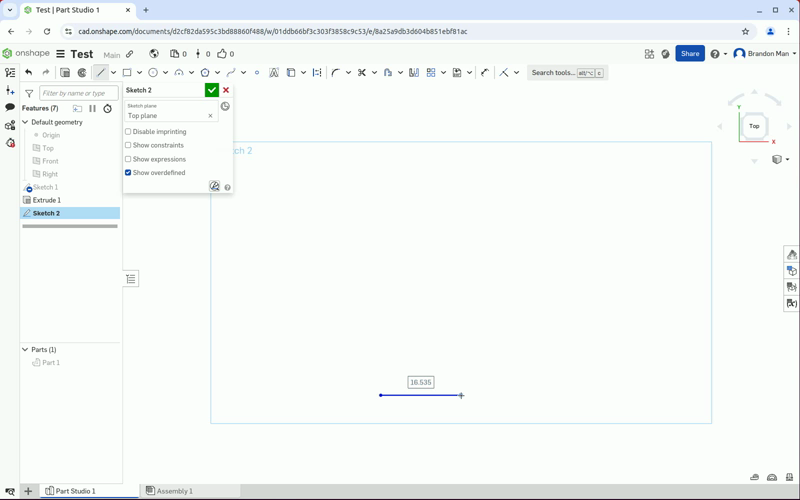
mouse_move(539, 395)
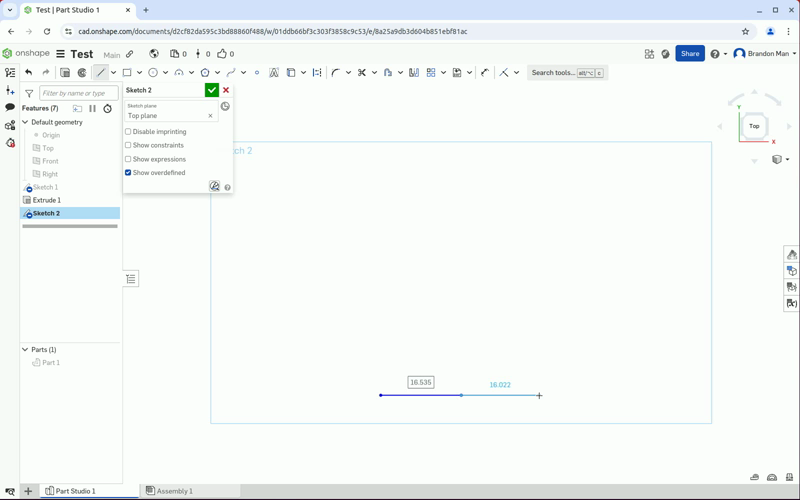
click(539, 395)
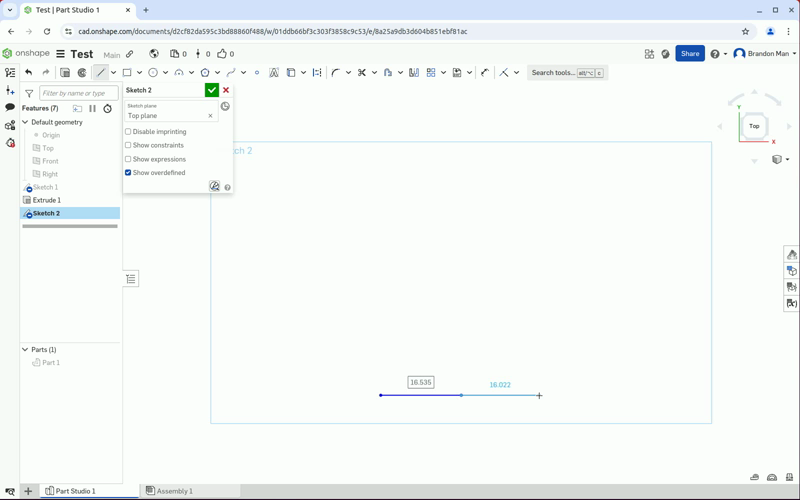
key_up(shift)
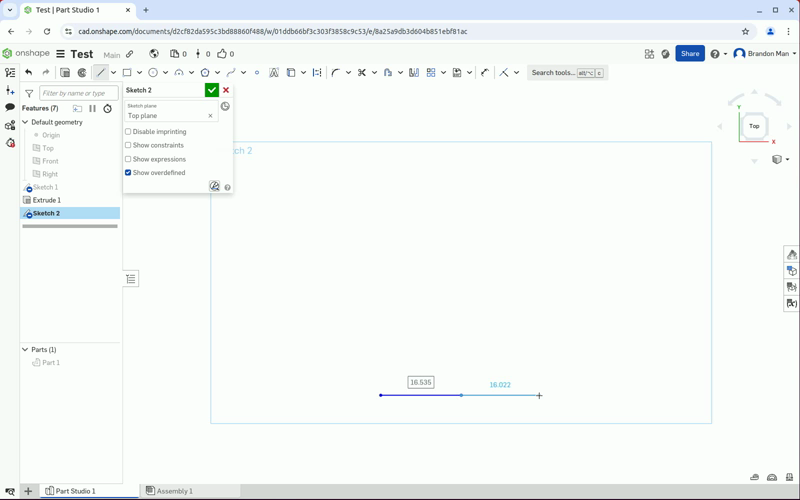
key_down(shift)
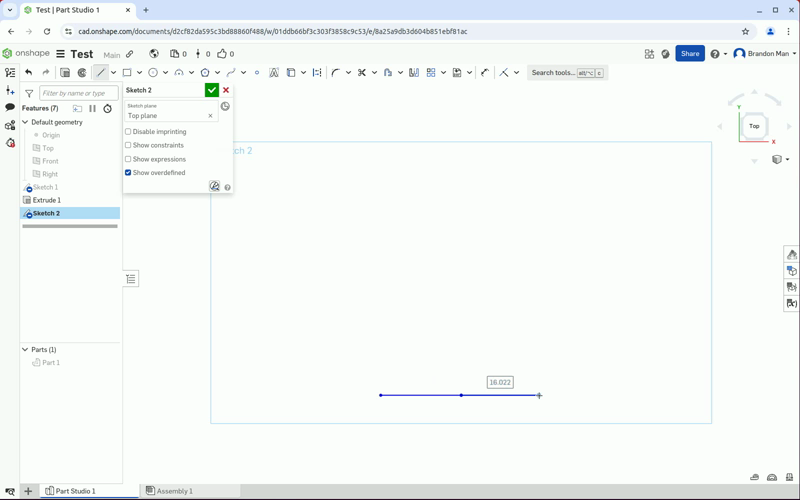
mouse_move(539, 282)
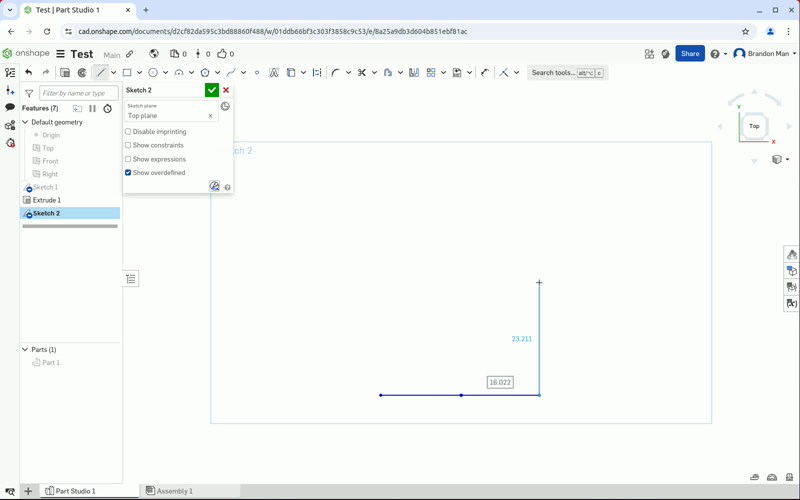
click(539, 282)
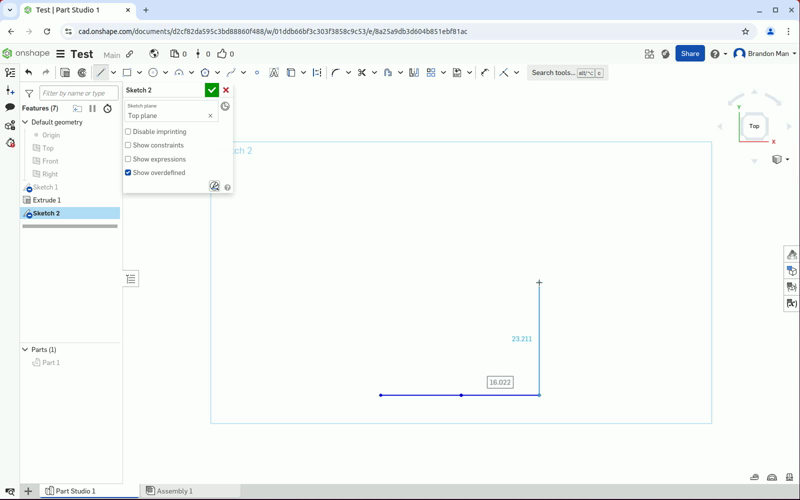
key_up(shift)
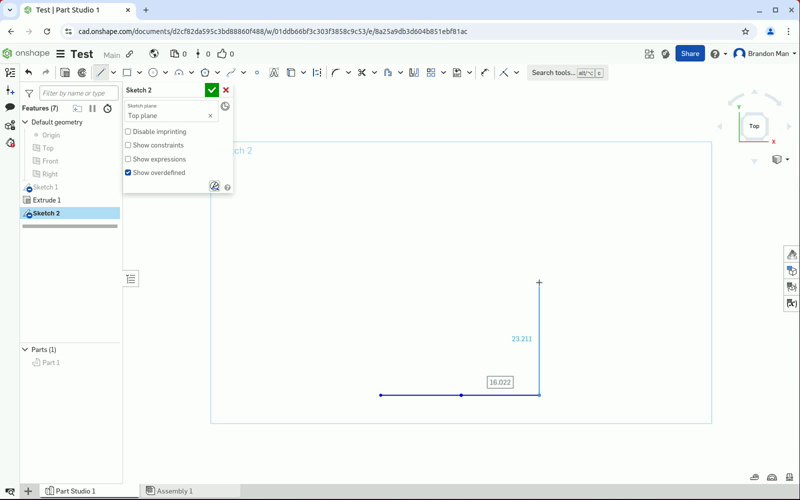
key_down(shift)
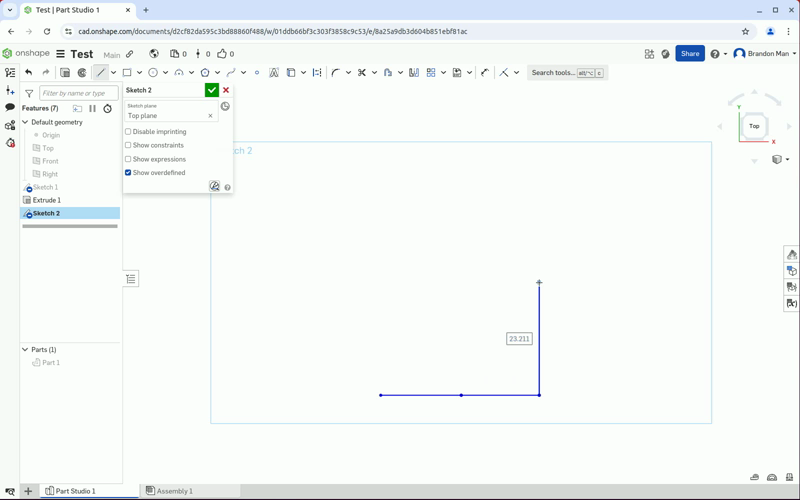
mouse_move(539, 171)
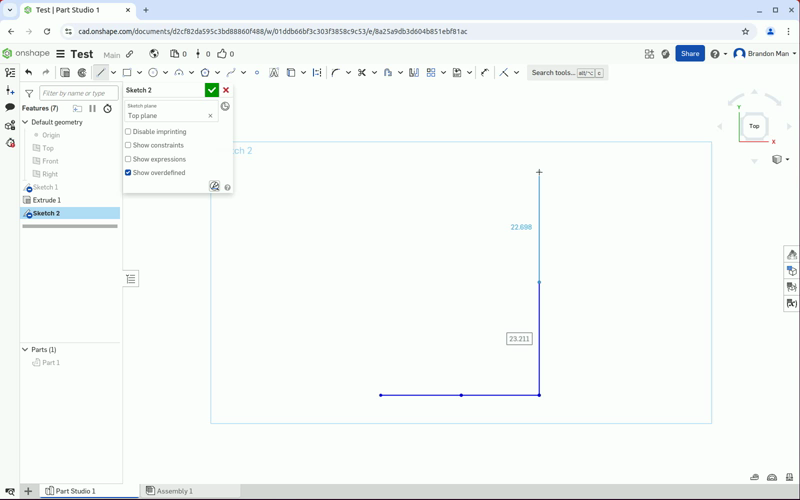
click(539, 171)
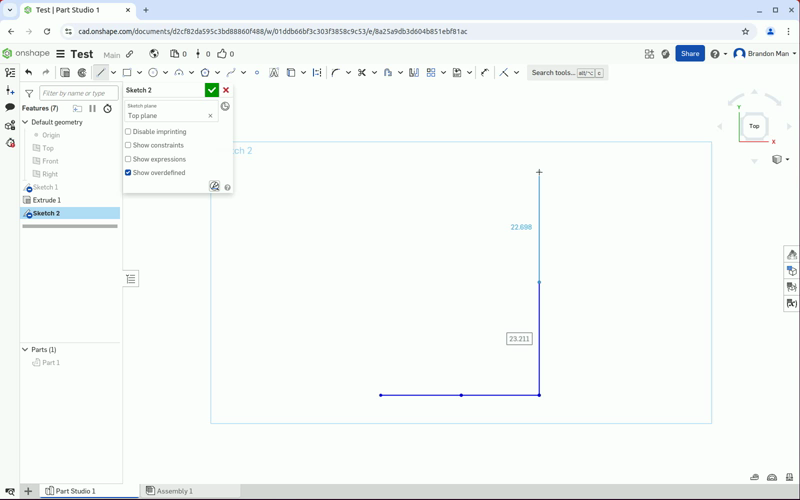
key_up(shift)
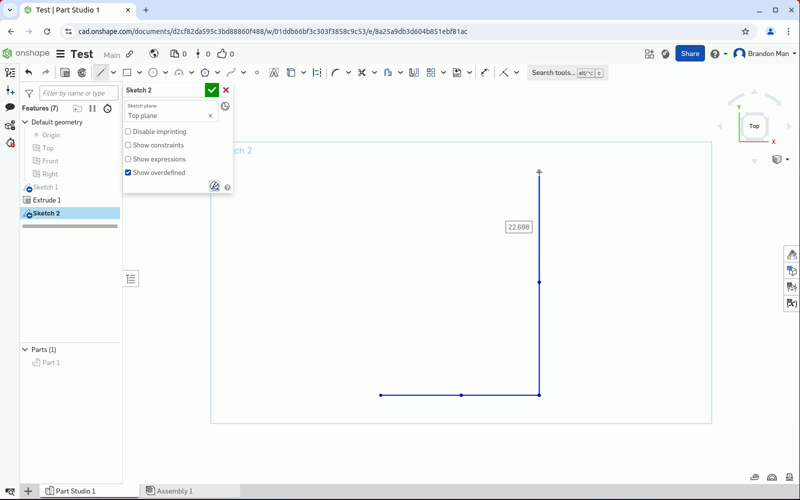
key_down(shift)
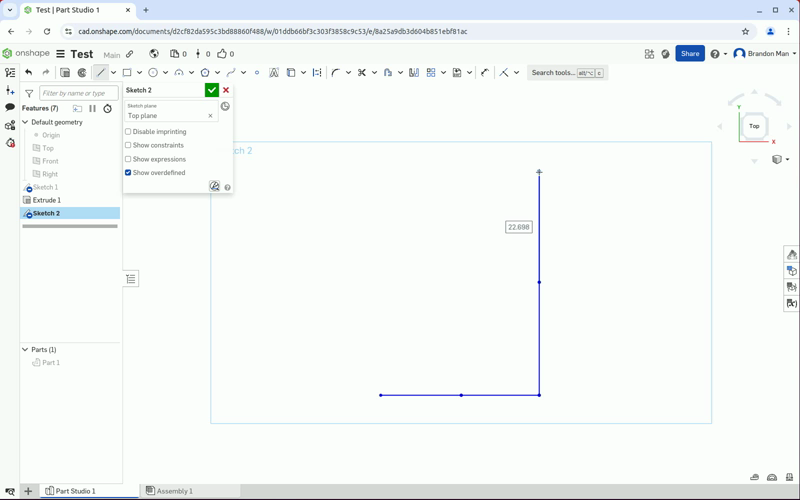
mouse_move(461, 171)
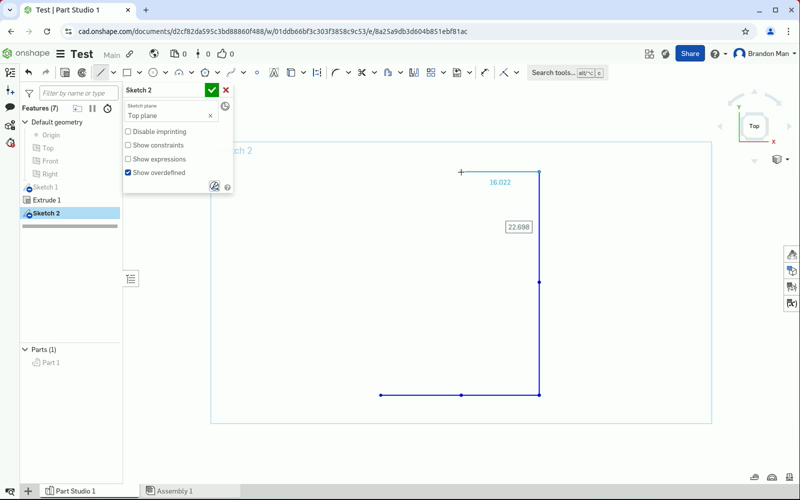
click(461, 171)
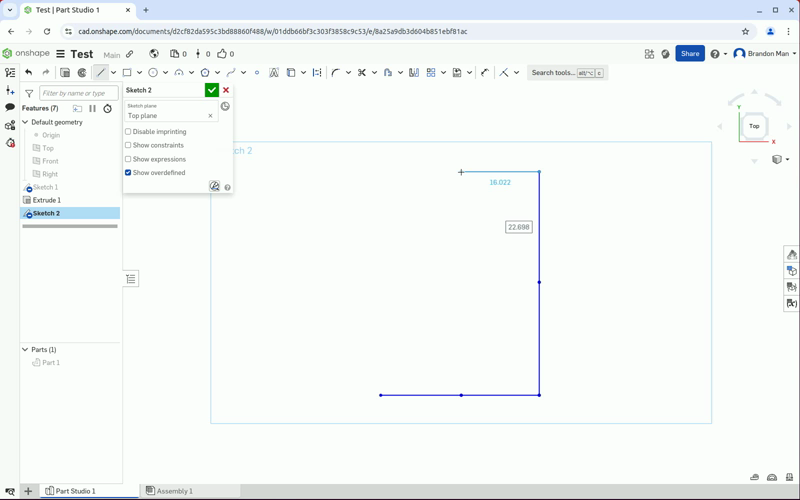
key_up(shift)
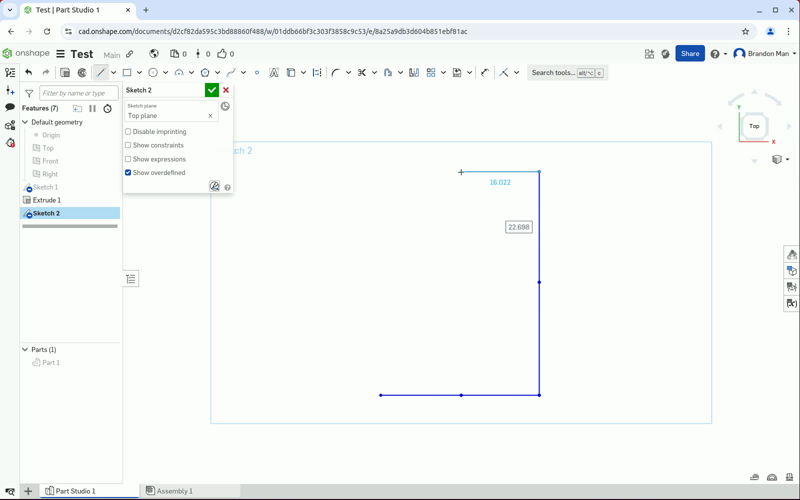
key_down(shift)
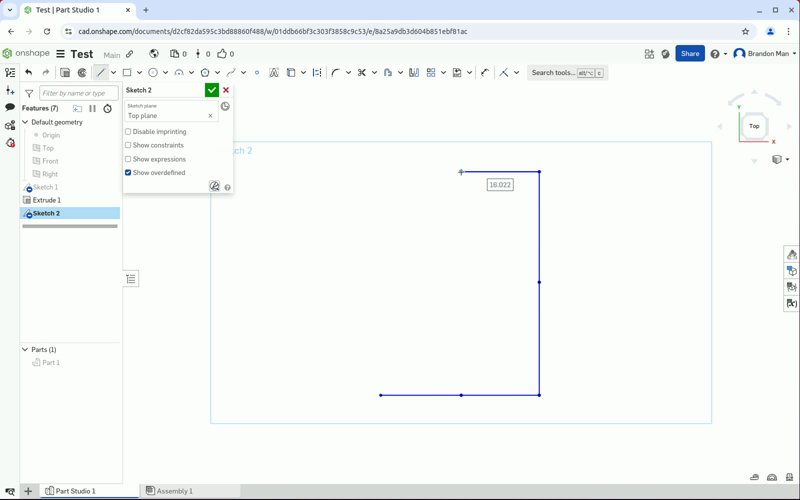
mouse_move(380, 171)
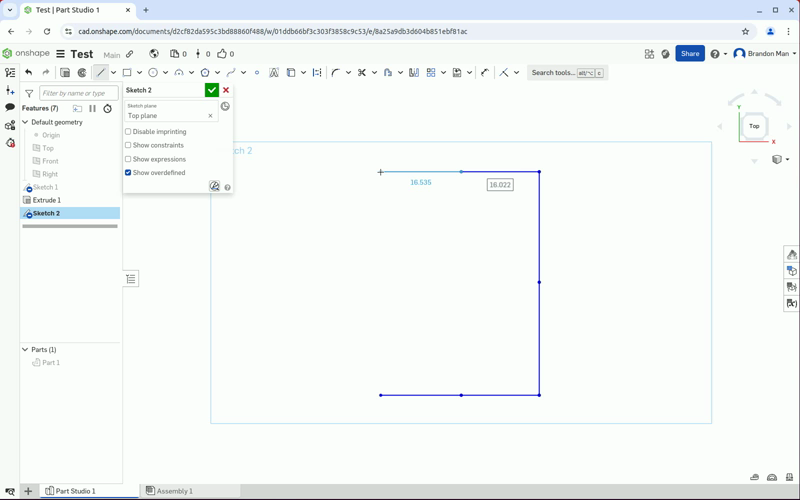
click(380, 171)
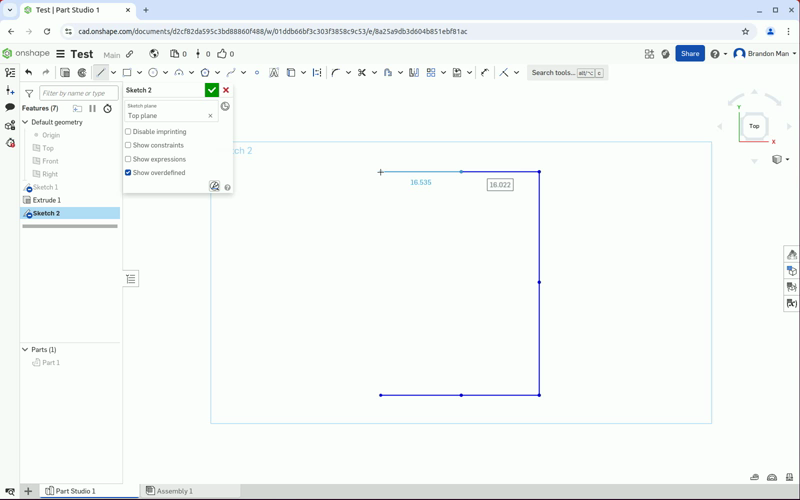
key_up(shift)
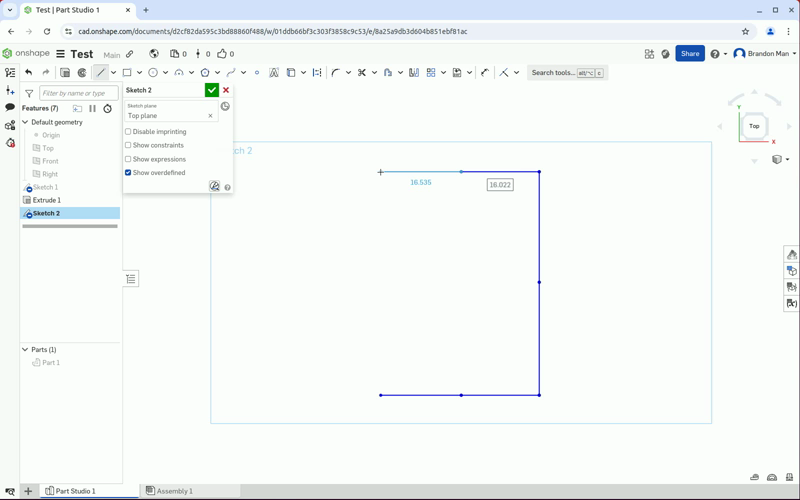
key_down(shift)
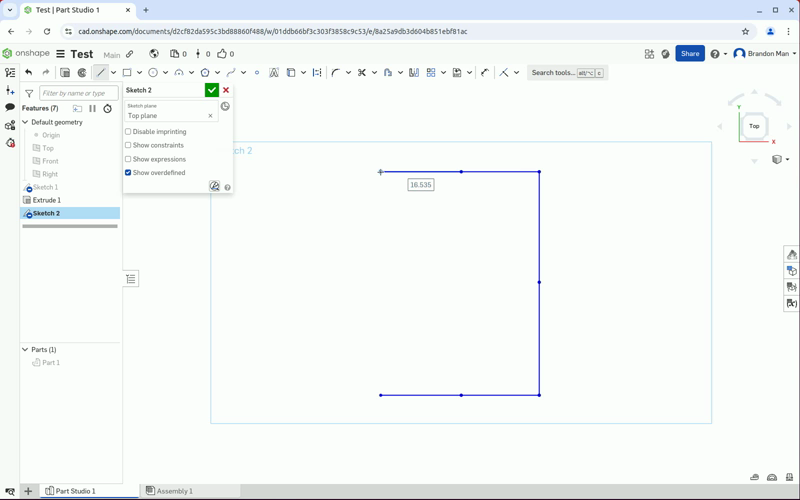
mouse_move(380, 282)
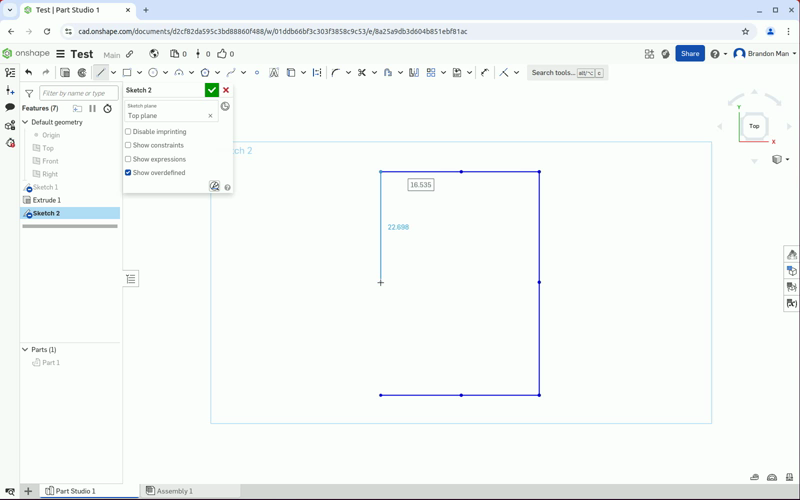
click(380, 282)
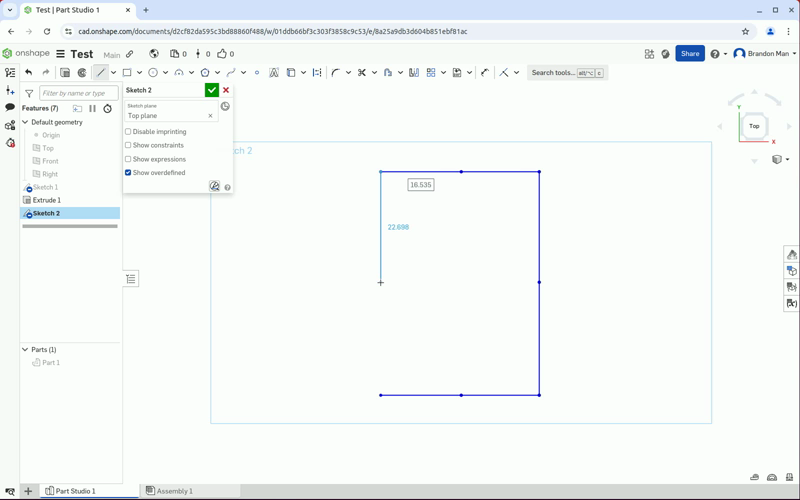
key_up(shift)
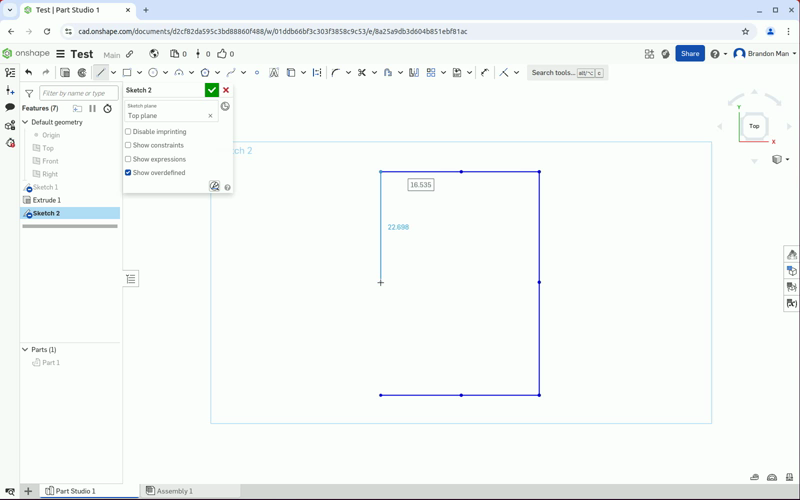
key_down(shift)
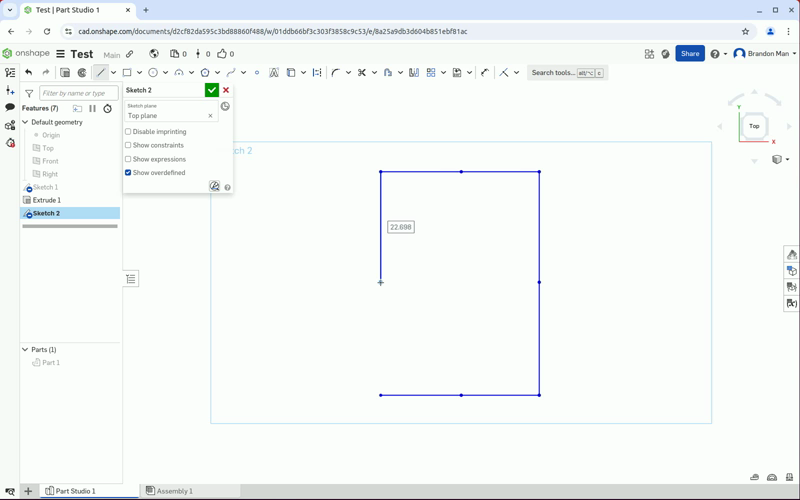
mouse_move(380, 395)
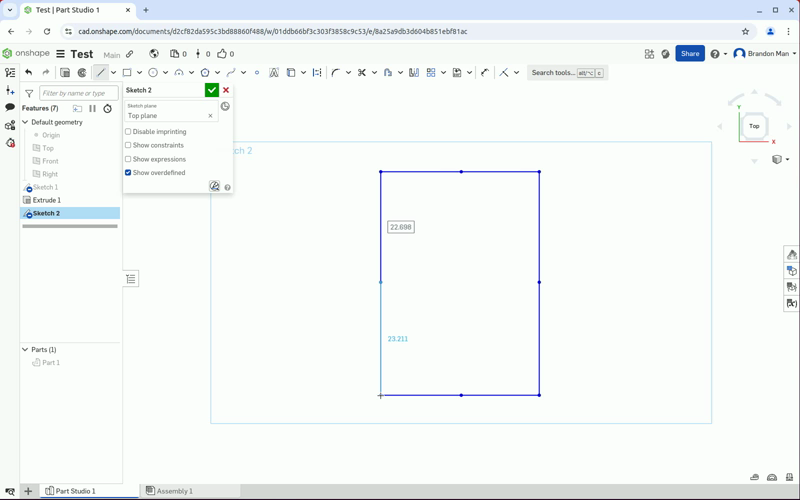
key_up(shift)
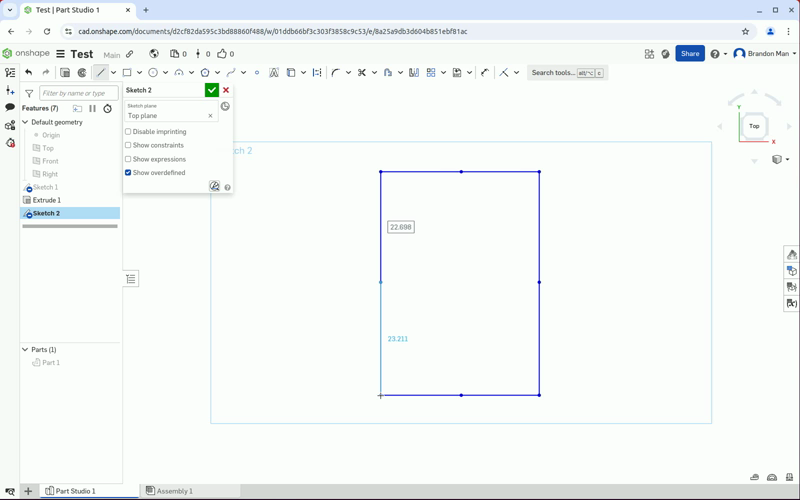
click(380, 395)
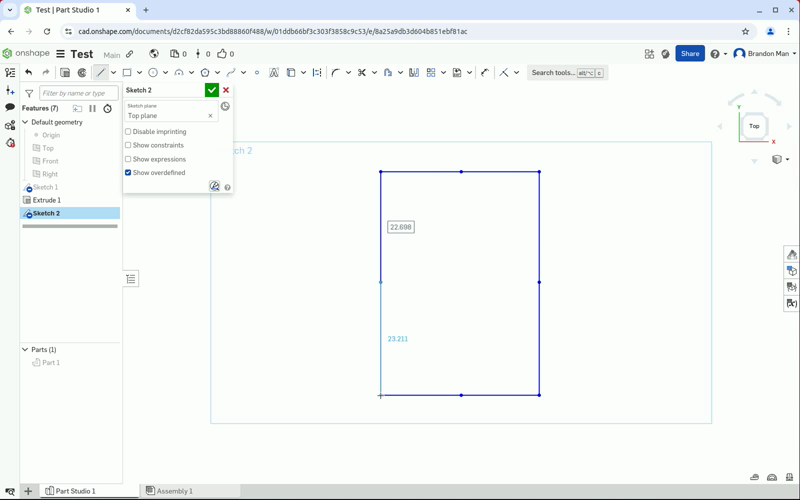
key(esc)
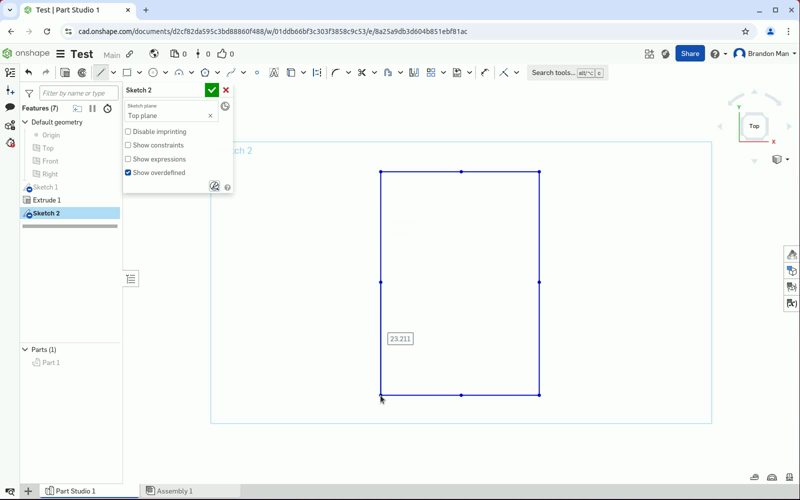
mouse_move(463, 243)
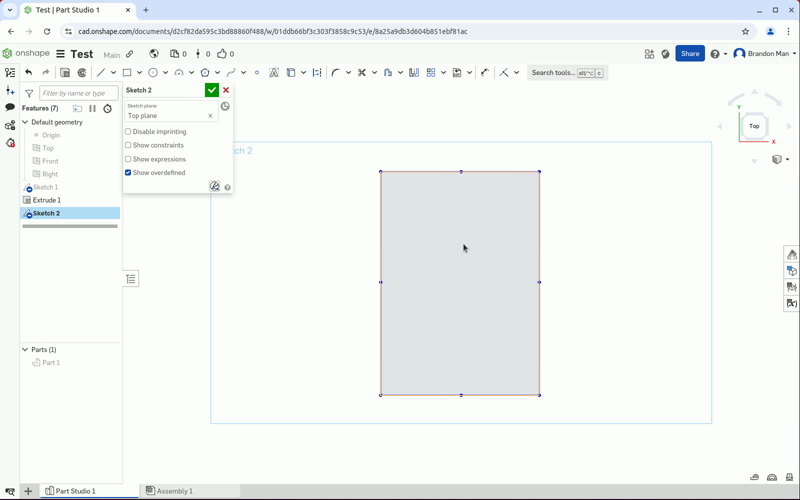
click(463, 243)
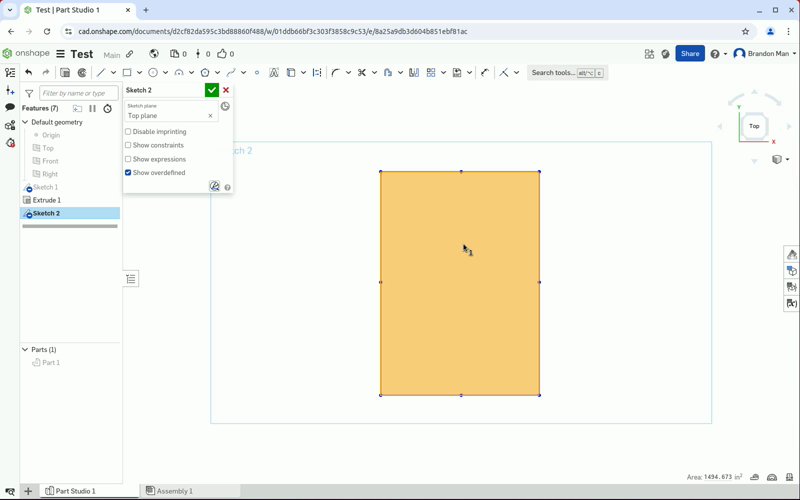
mouse_move(73, 352)
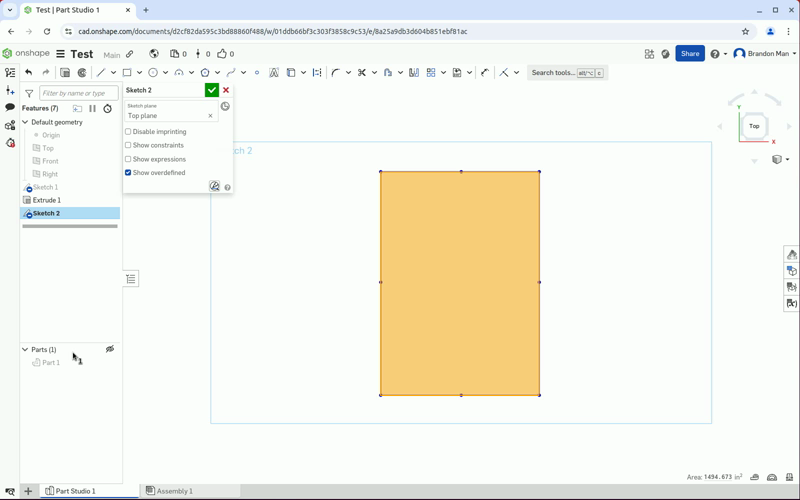
key(shift+y)
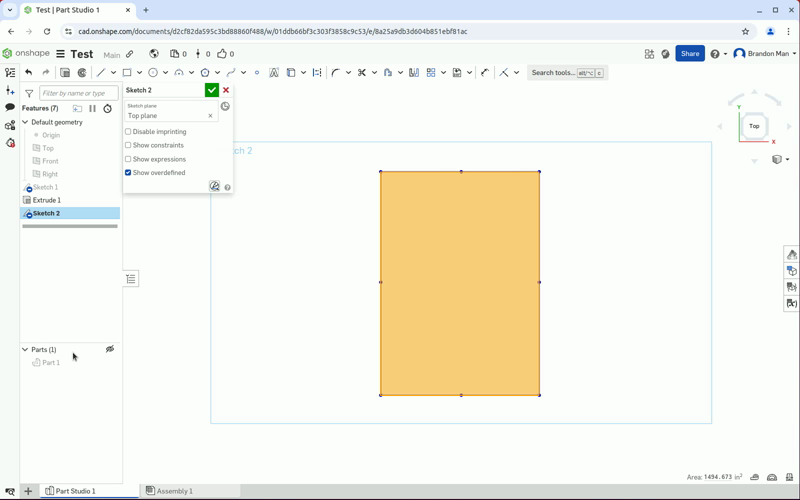
key(shift+e)
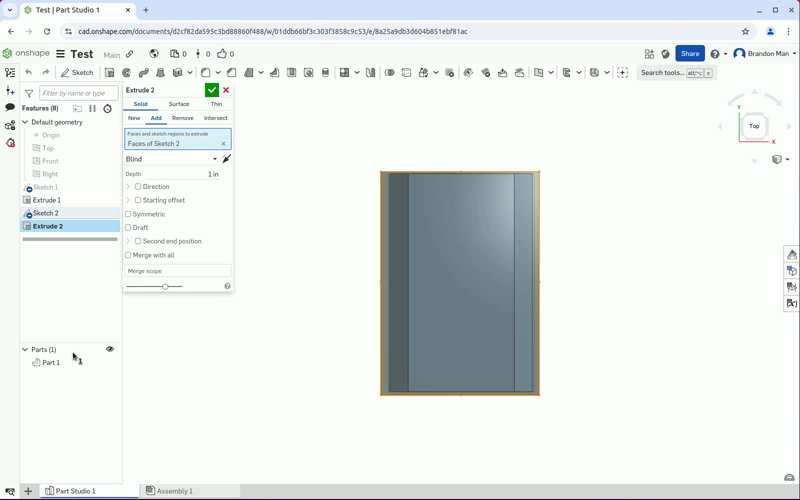
mouse_move(143, 106)
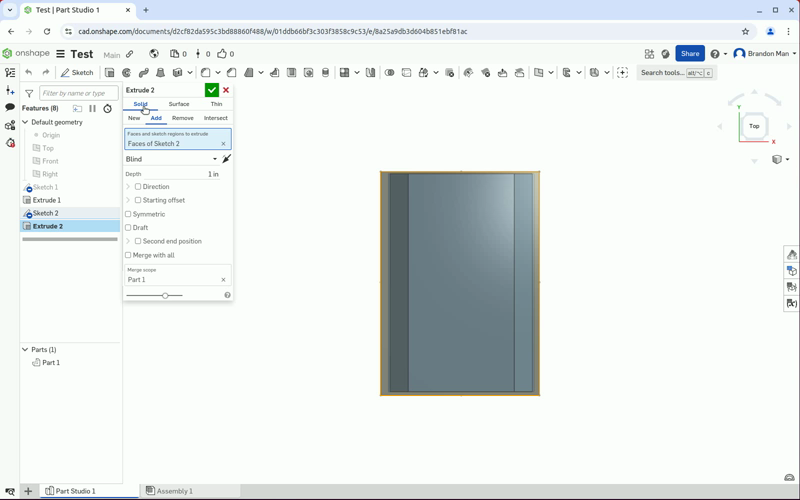
click(143, 106)
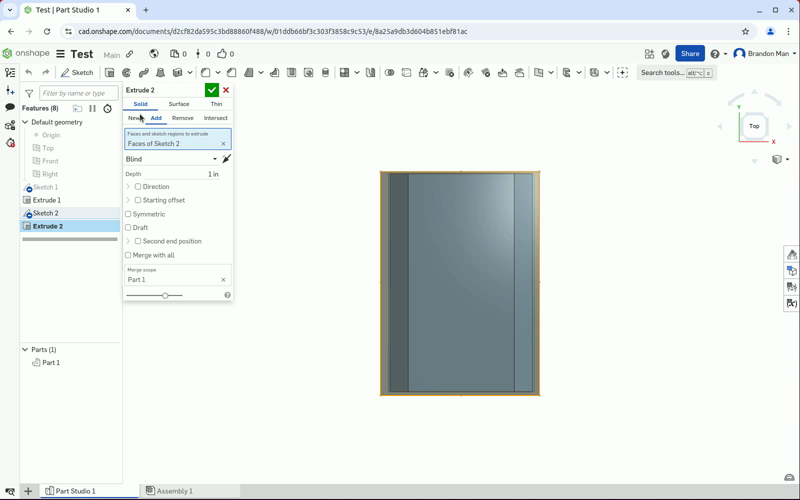
mouse_move(137, 120)
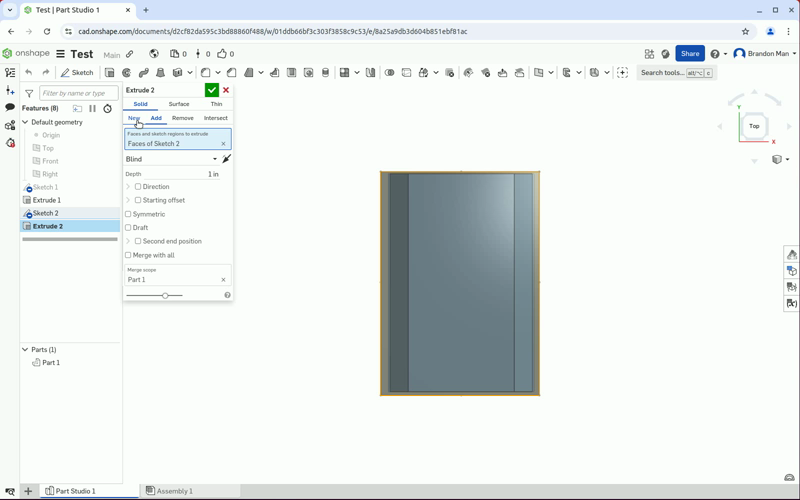
click(137, 120)
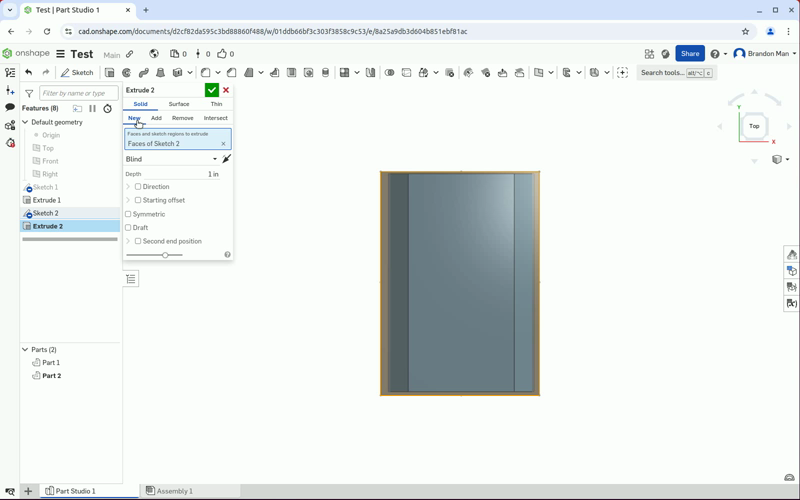
key(tab, 4)
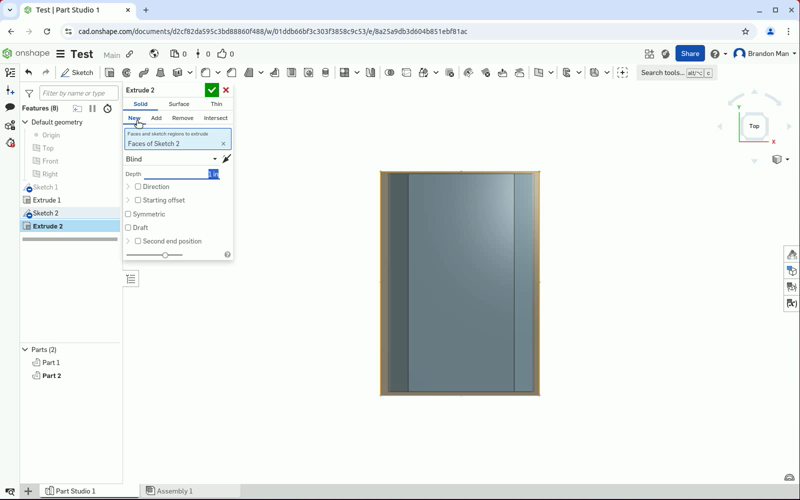
text(1.926)
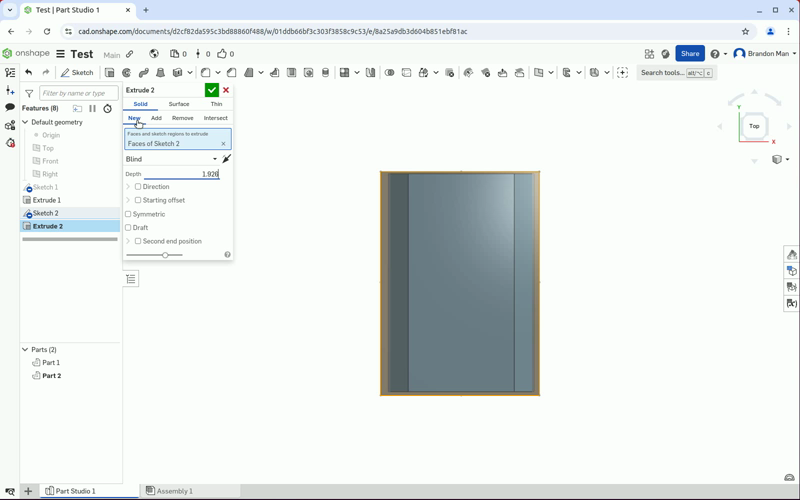
key(tab, 3)
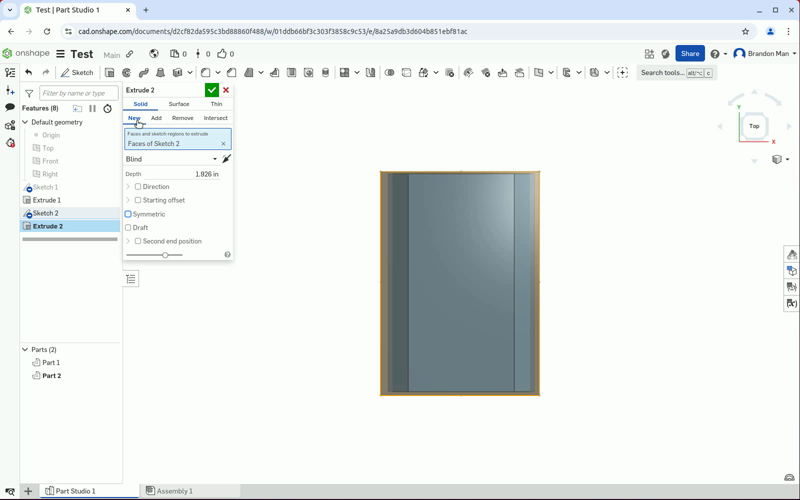
key(space)
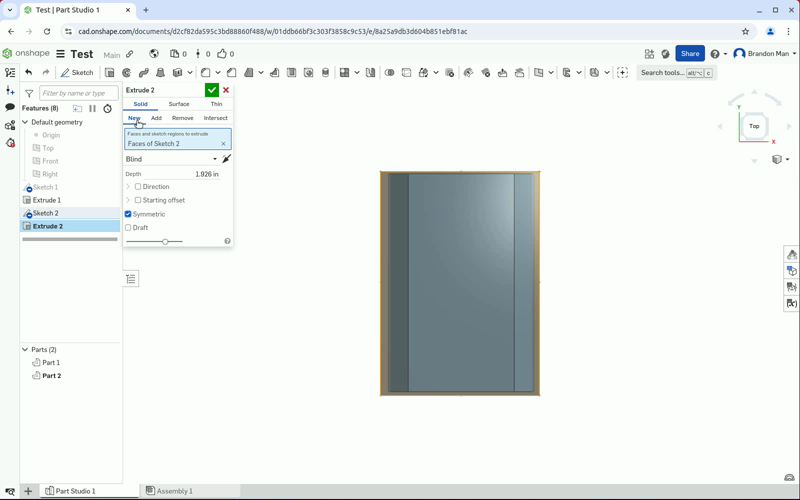
key(enter)
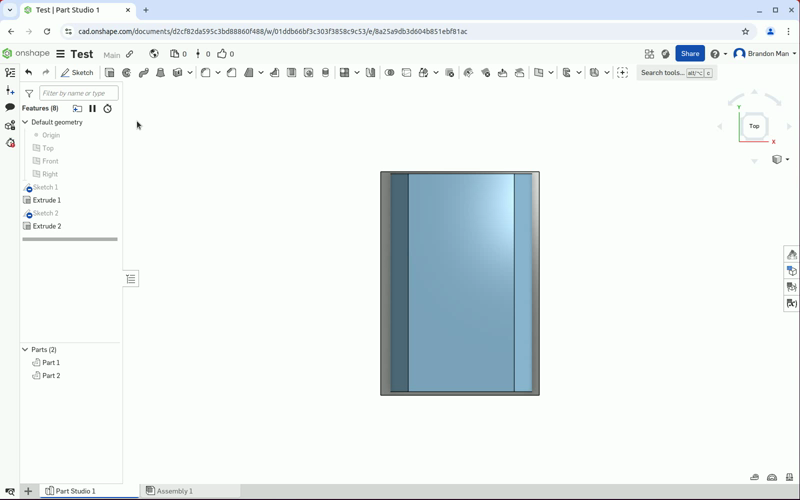
key(shift+h)
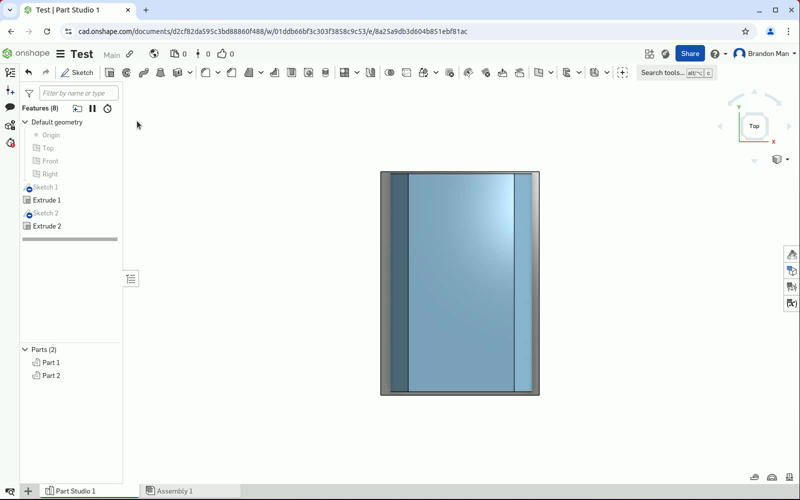
key(shift+h)
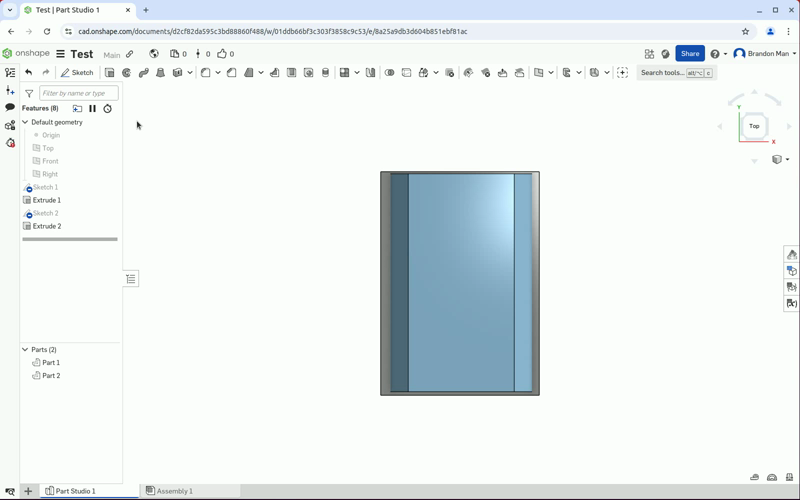
mouse_move(73, 189)
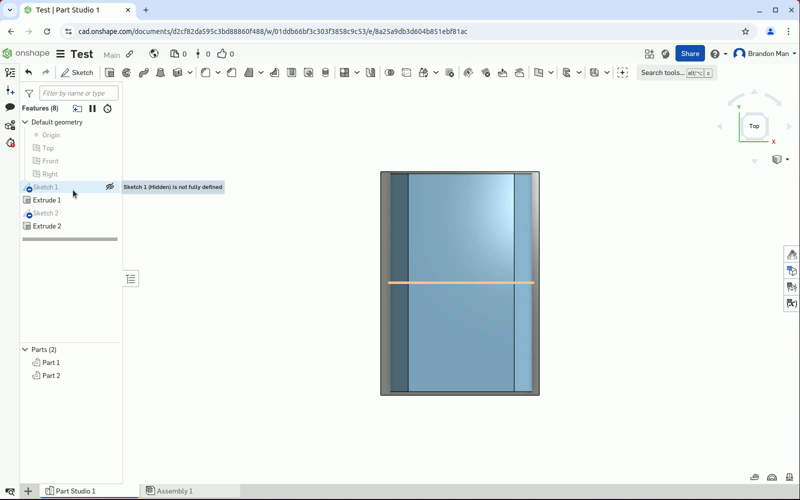
click(73, 189)
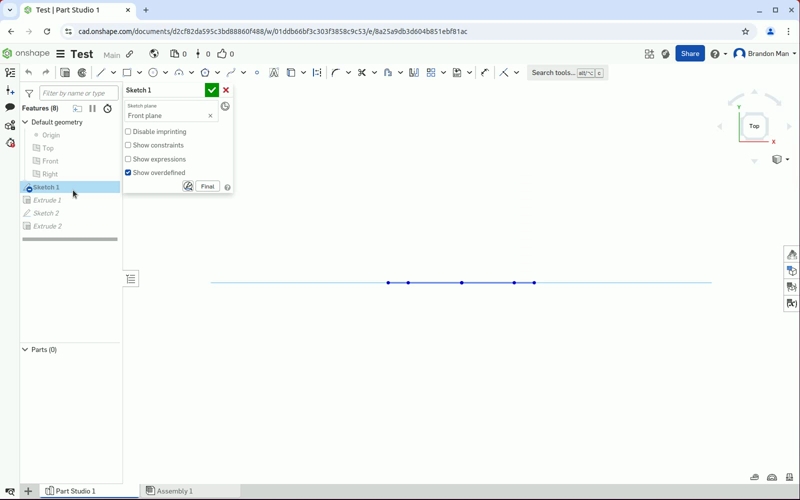
mouse_move(229, 92)
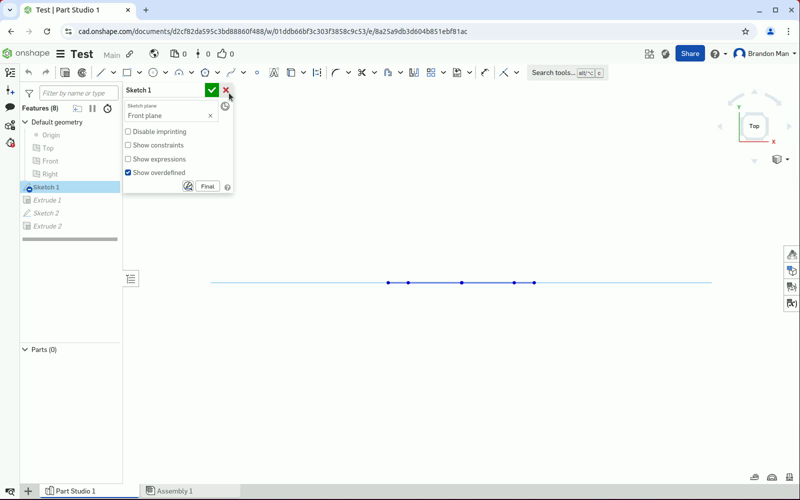
click(229, 92)
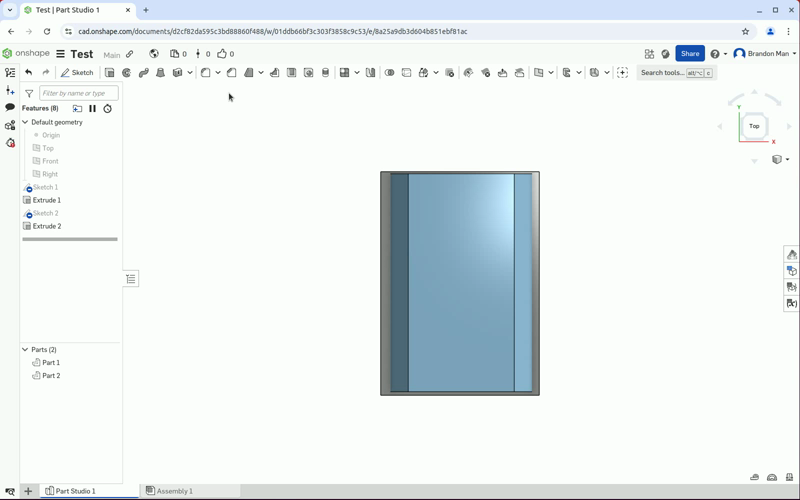
mouse_move(73, 352)
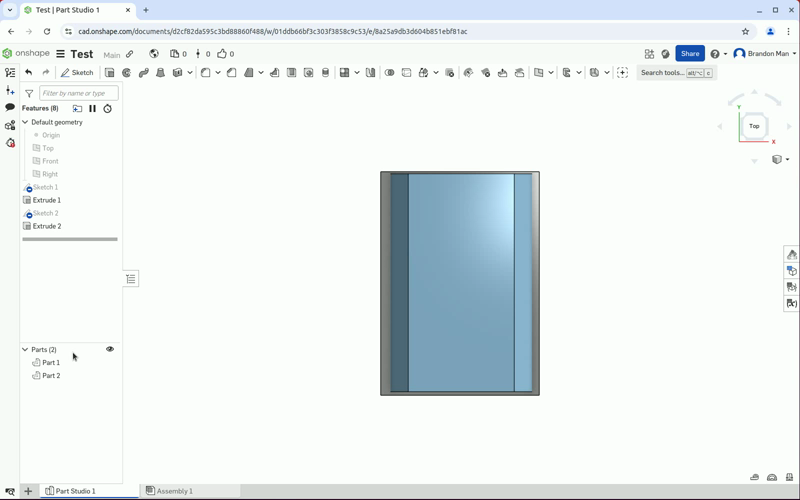
key(y)
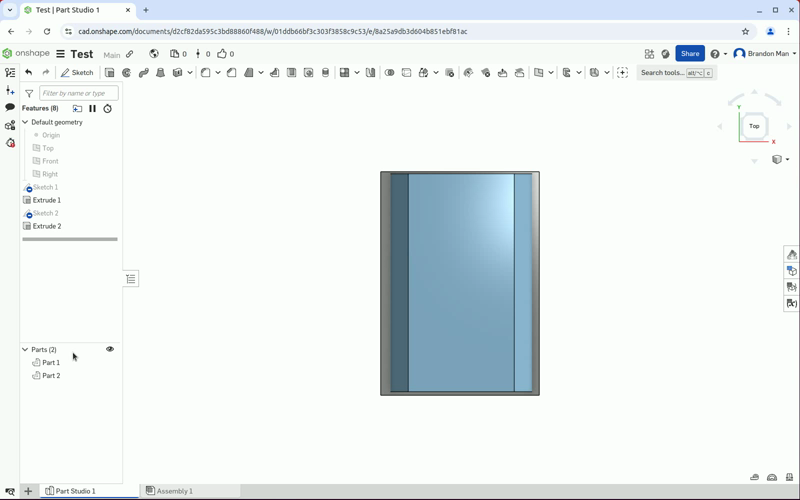
key(shift+p)
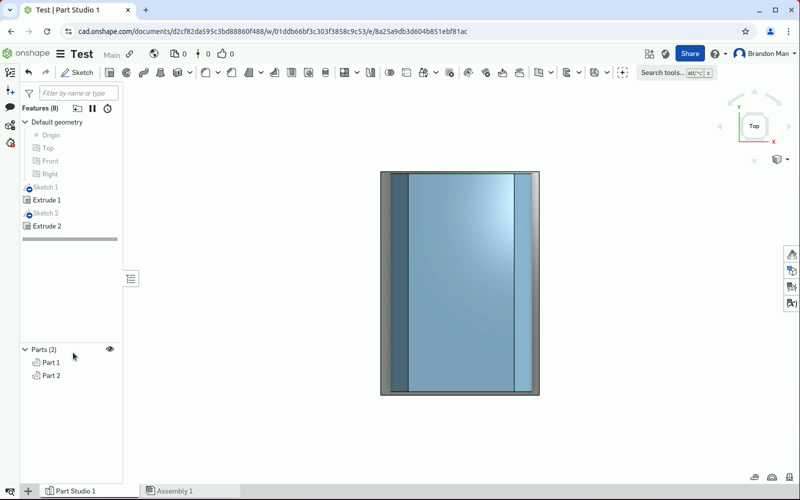
key(space)
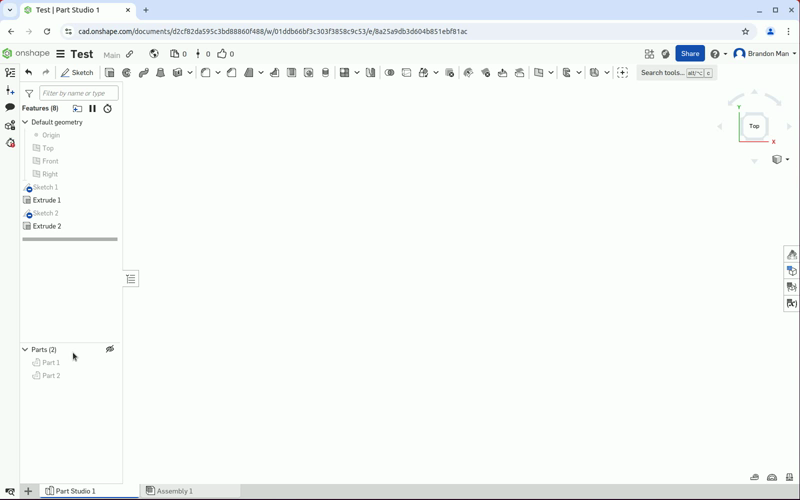
key_down(shift)
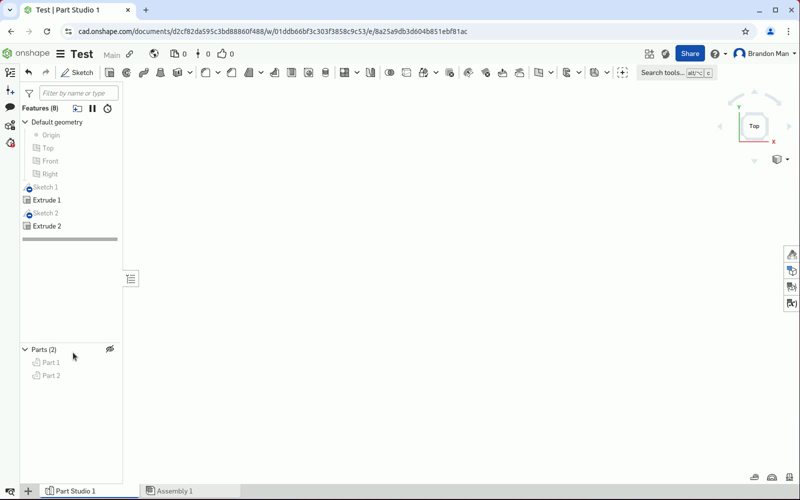
key(up)
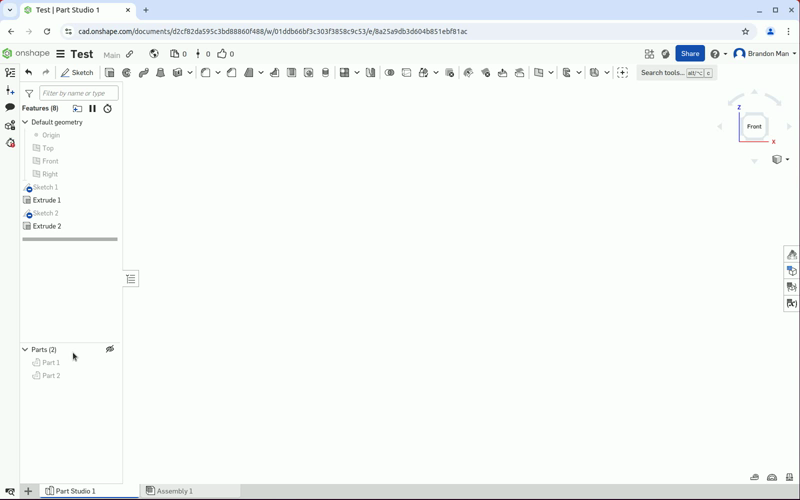
key_up(shift)
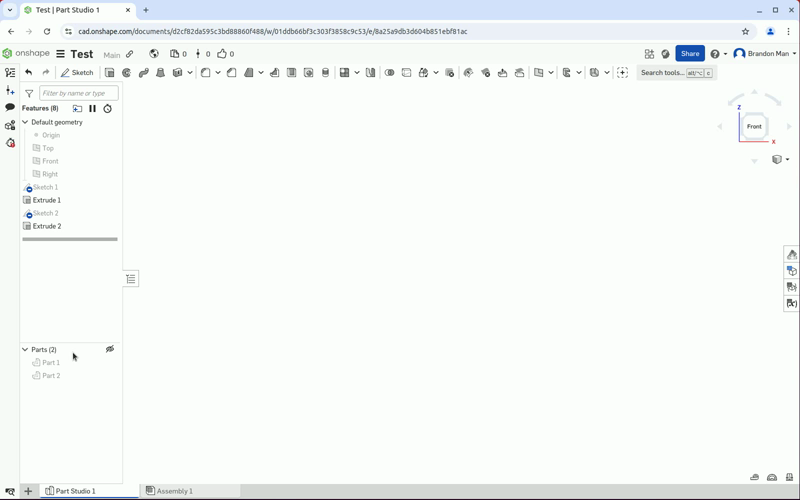
mouse_move(73, 352)
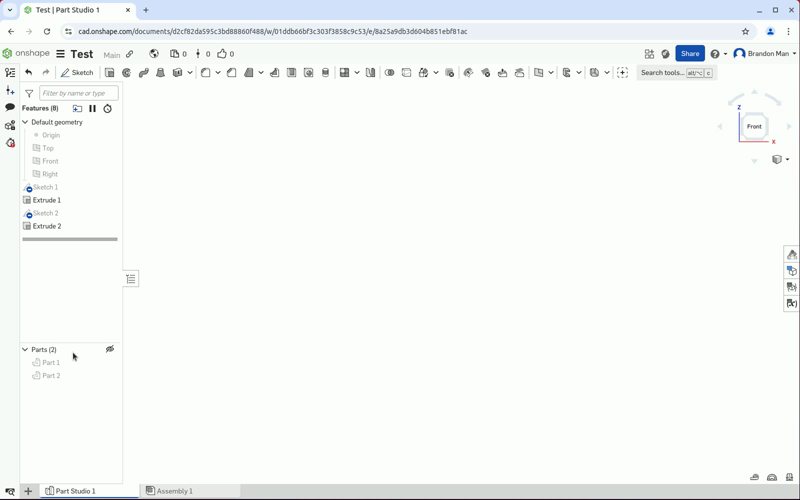
key(shift+y)
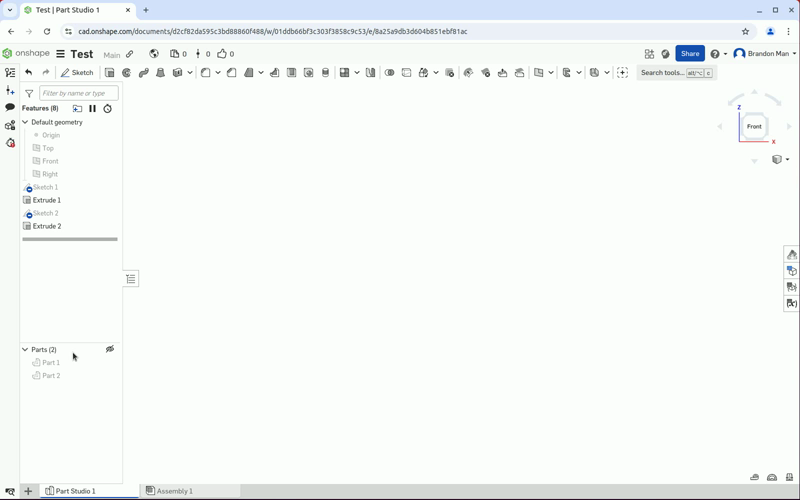
key(shift+s)
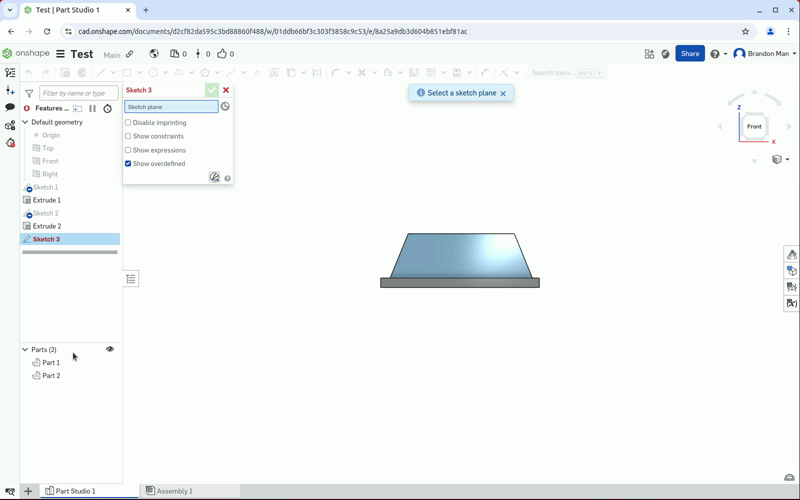
mouse_move(73, 163)
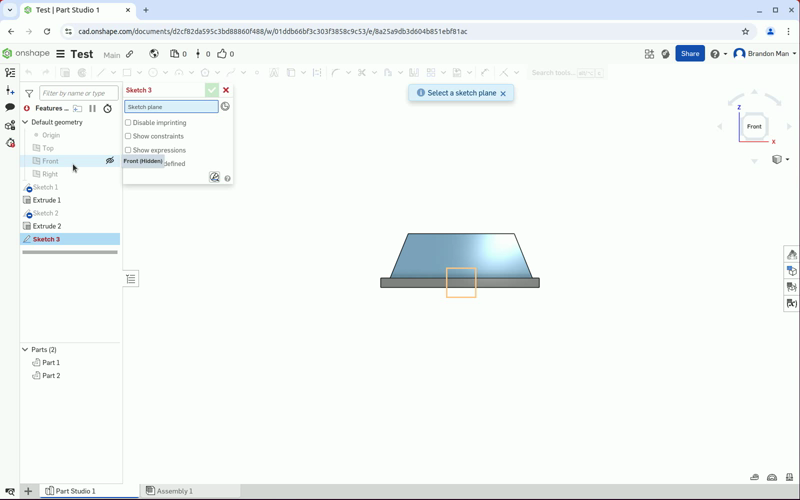
click(73, 163)
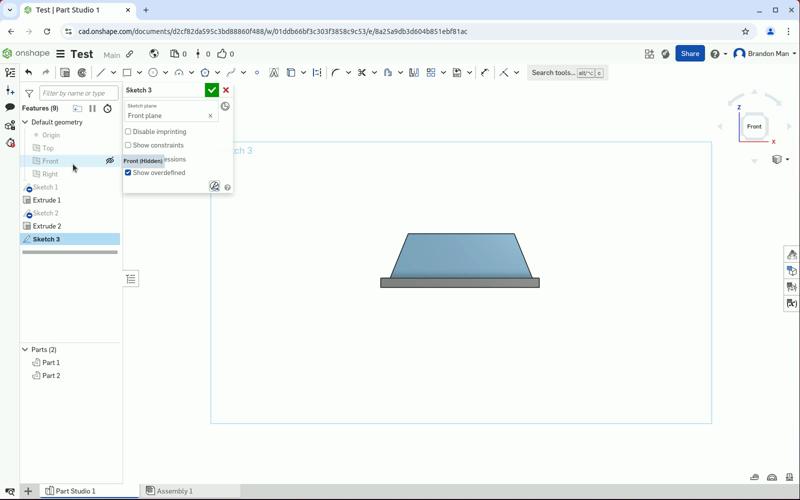
mouse_move(73, 352)
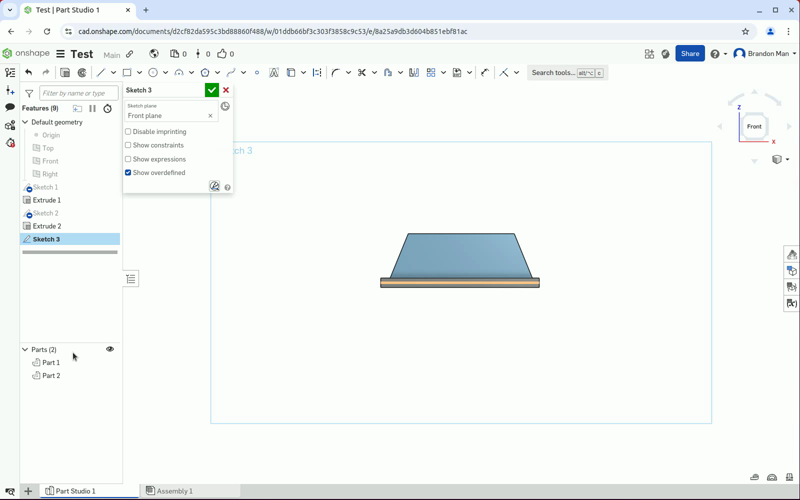
key(y)
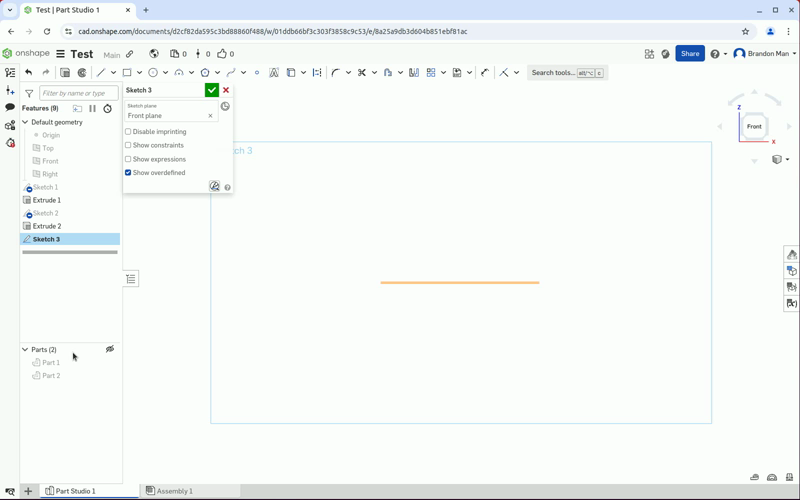
key(c)
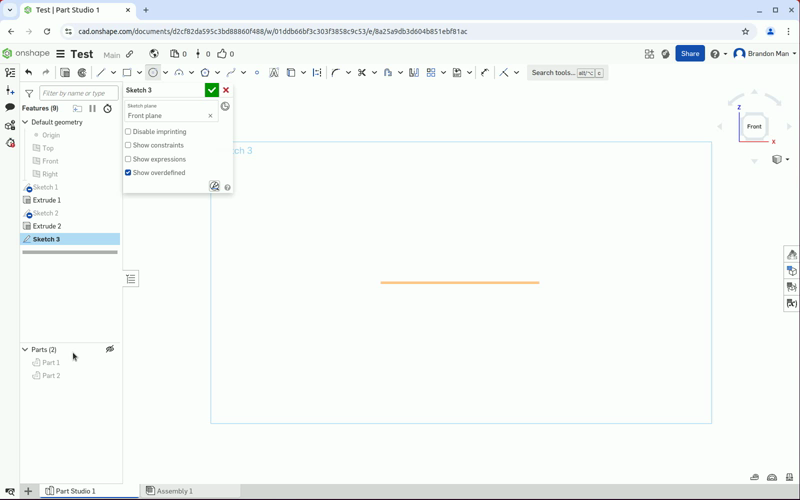
key_down(shift)
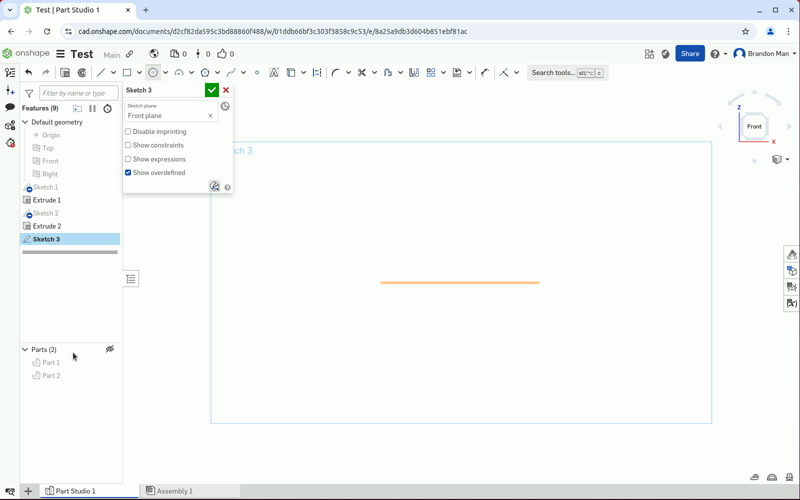
mouse_move(461, 258)
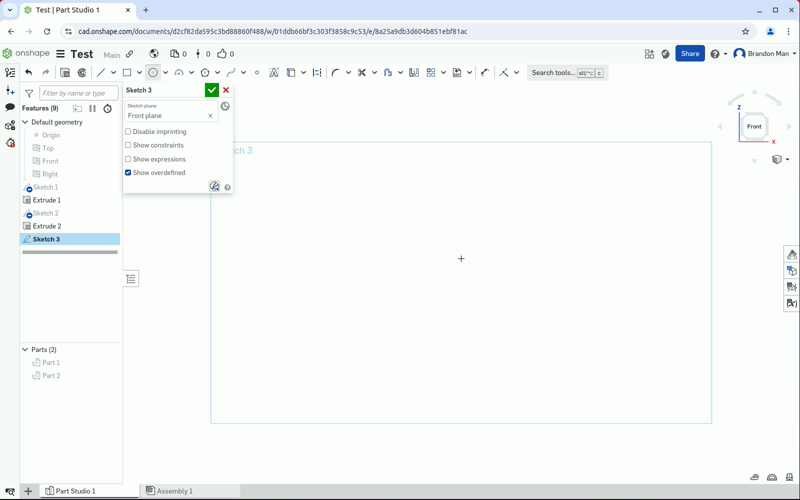
click(461, 258)
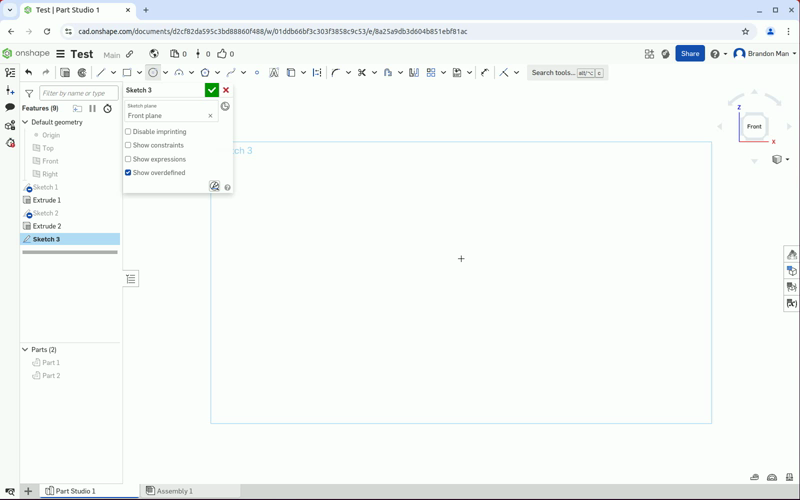
key_up(shift)
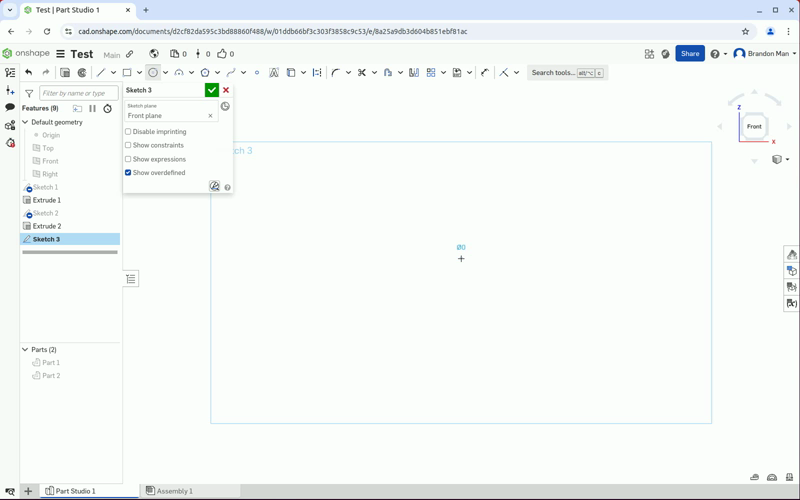
mouse_move(486, 258)
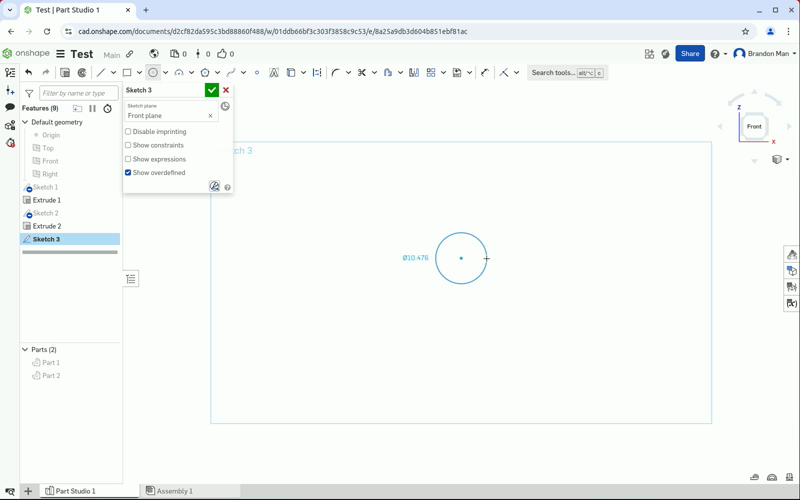
click(486, 258)
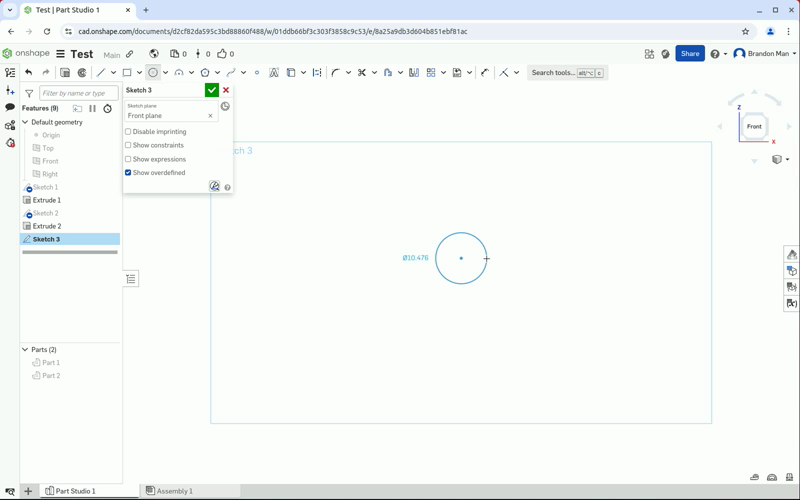
key(esc)
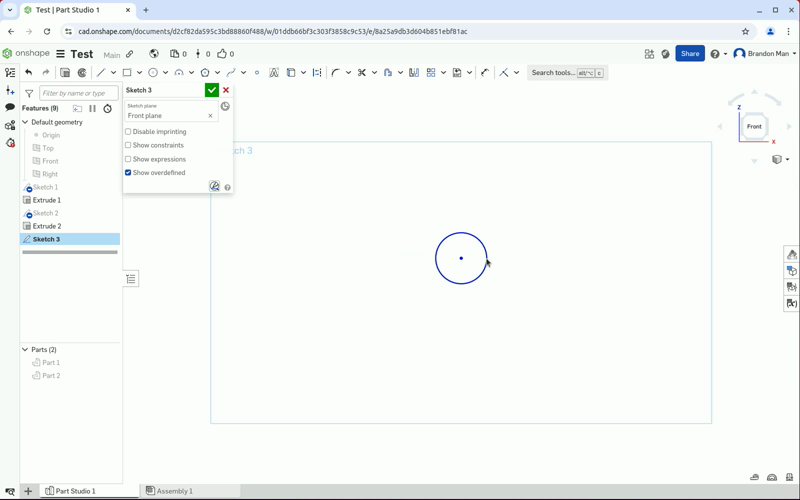
mouse_move(467, 267)
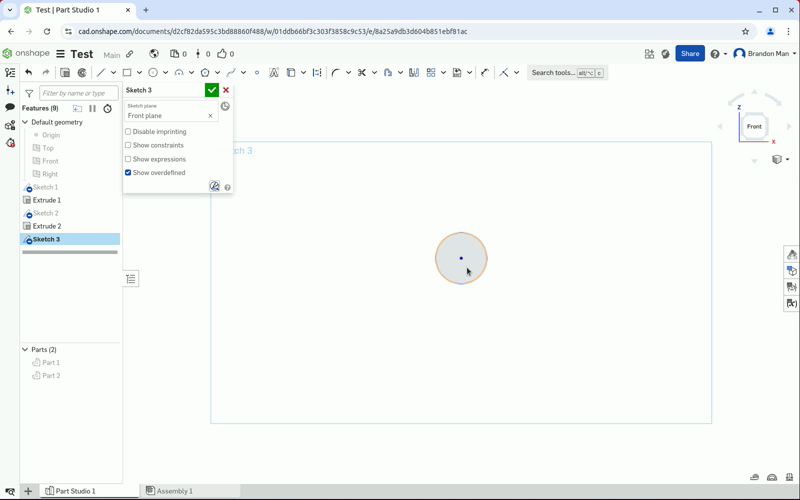
click(467, 267)
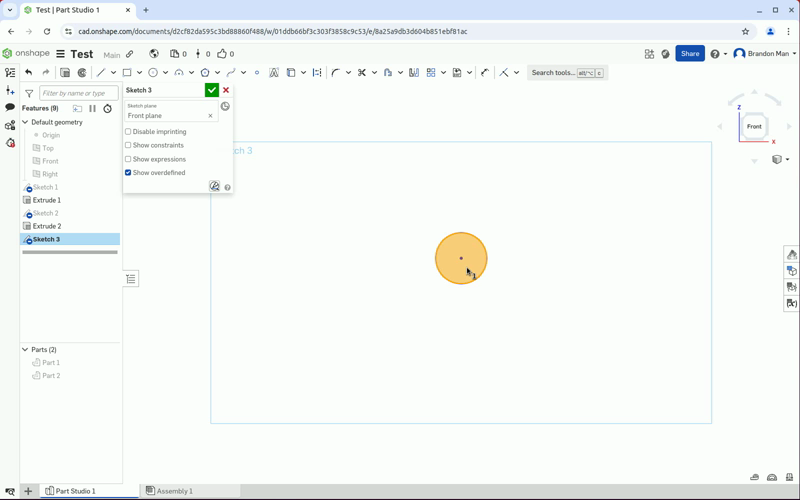
mouse_move(73, 352)
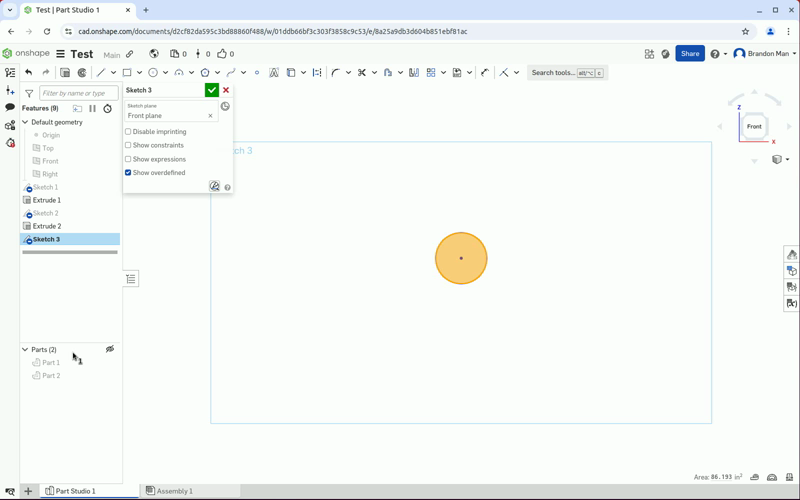
key(shift+y)
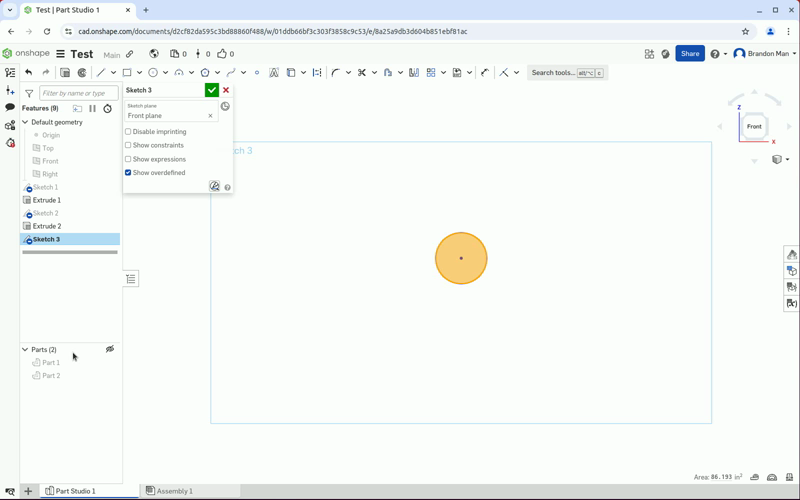
key(shift+e)
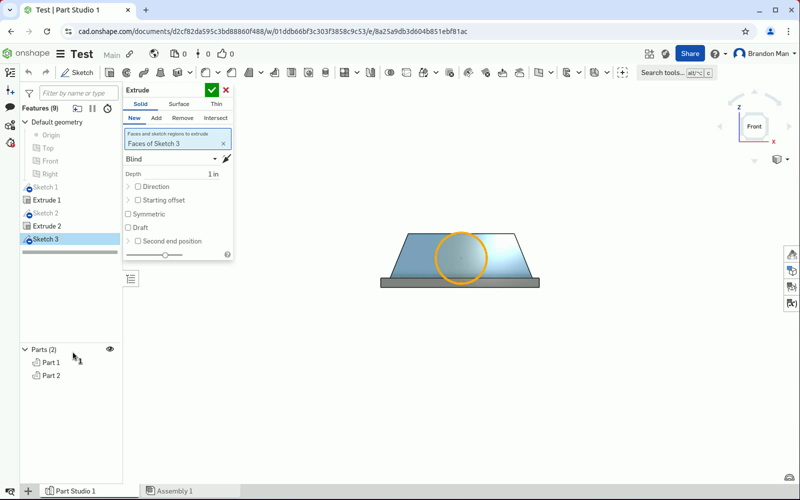
mouse_move(143, 106)
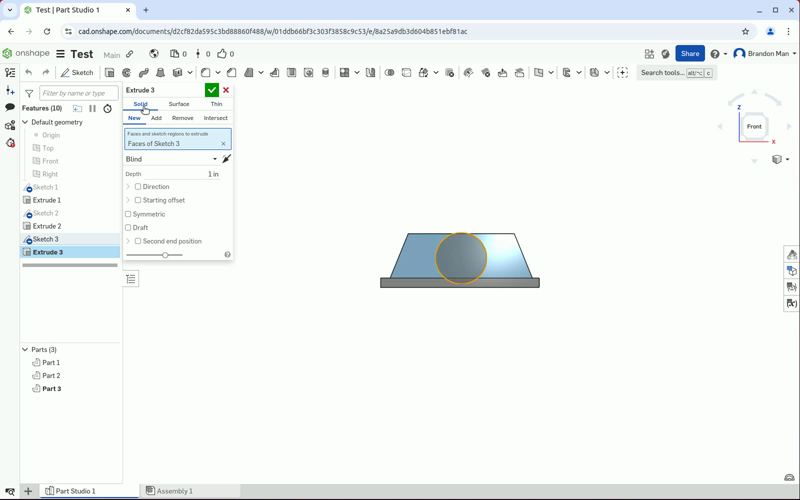
click(143, 106)
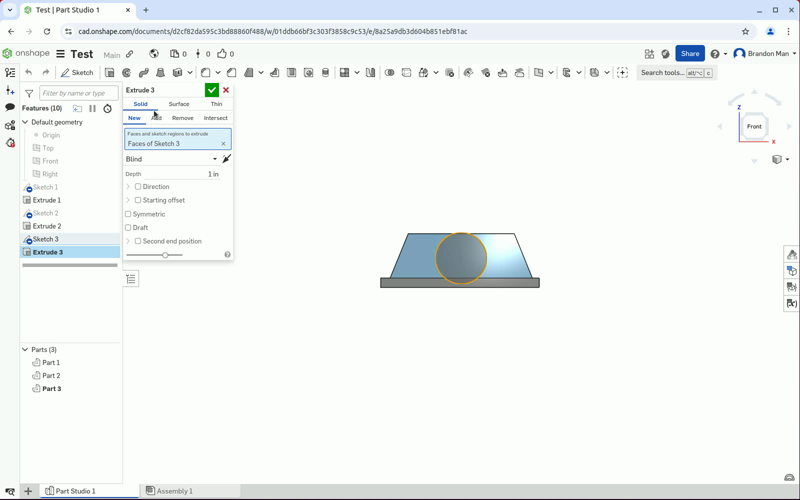
mouse_move(186, 120)
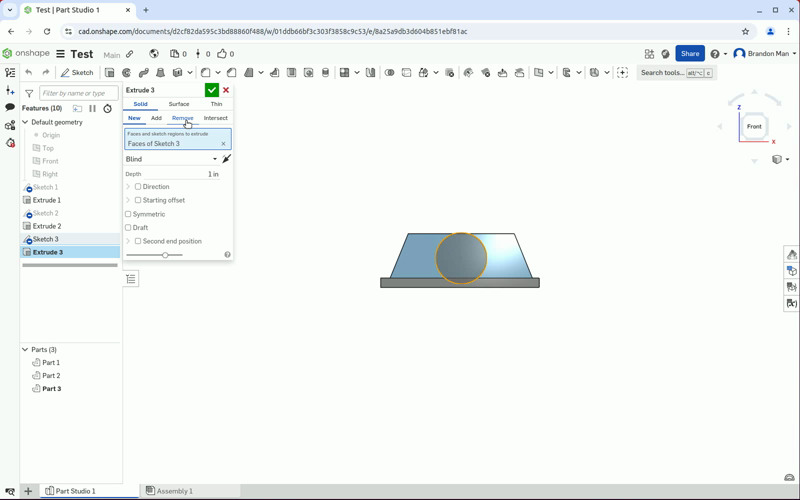
click(186, 120)
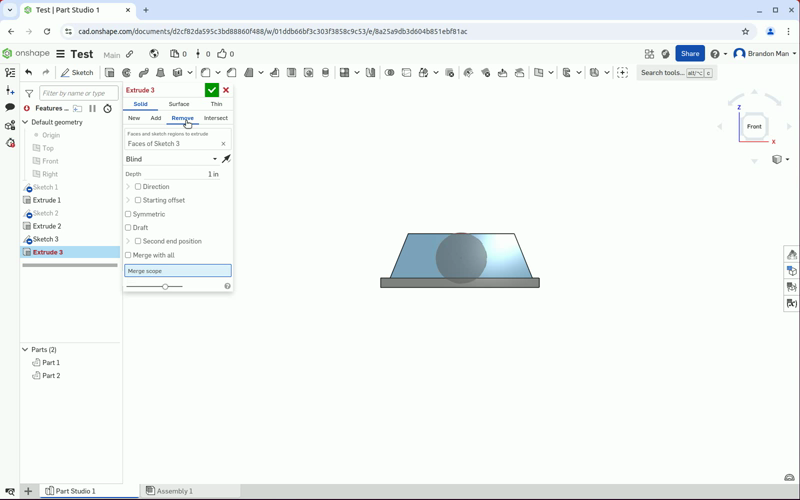
key(tab, 4)
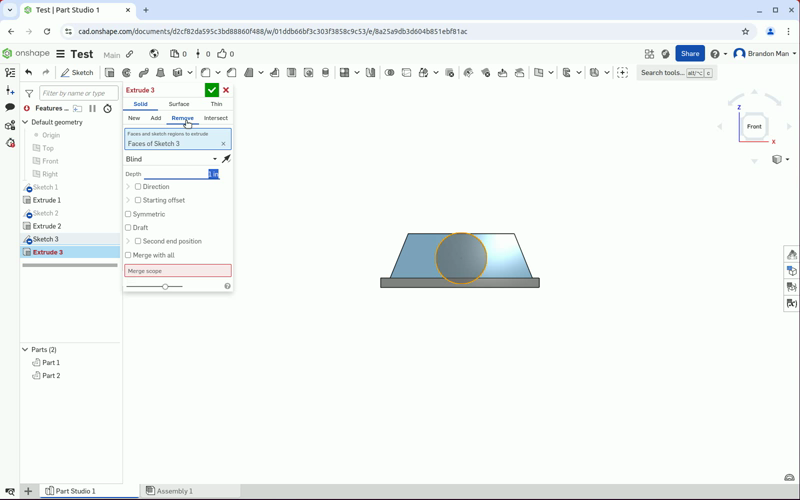
text(-30.57)
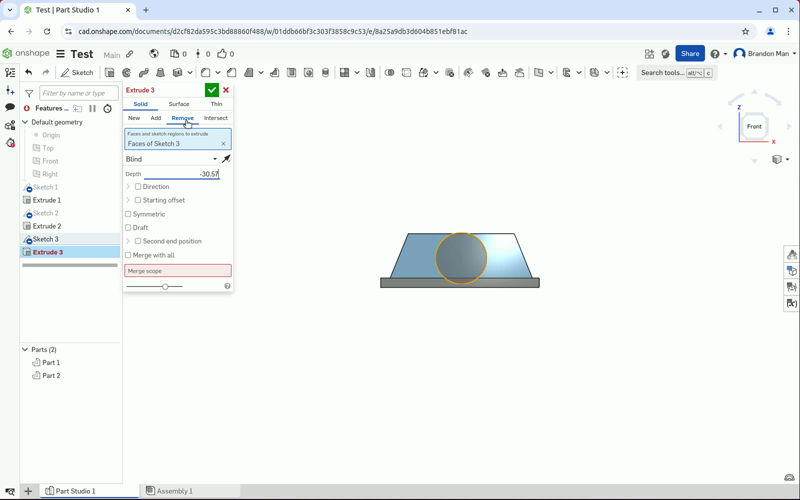
key(tab, 3)
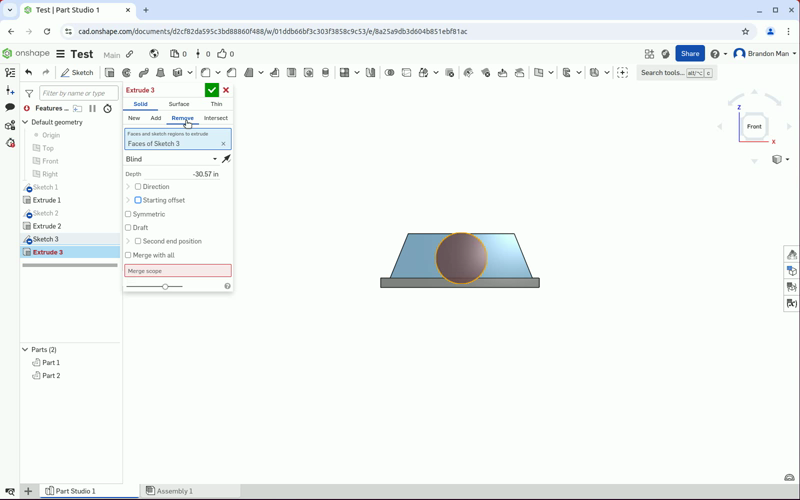
key(tab, 2)
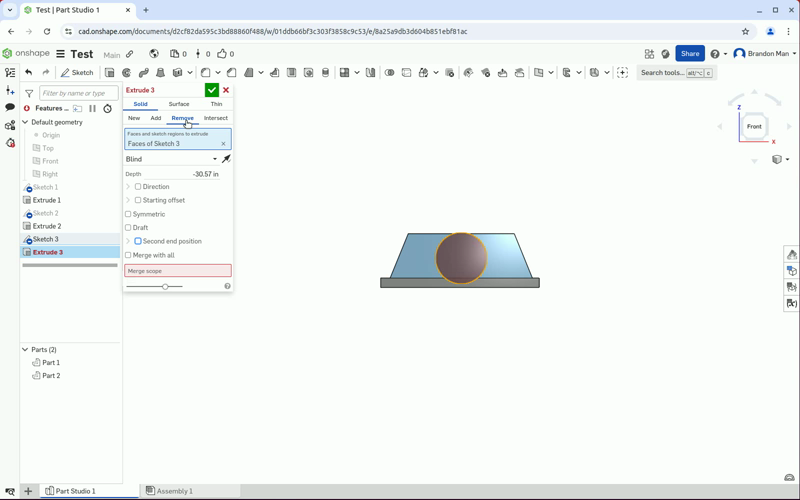
key(space)
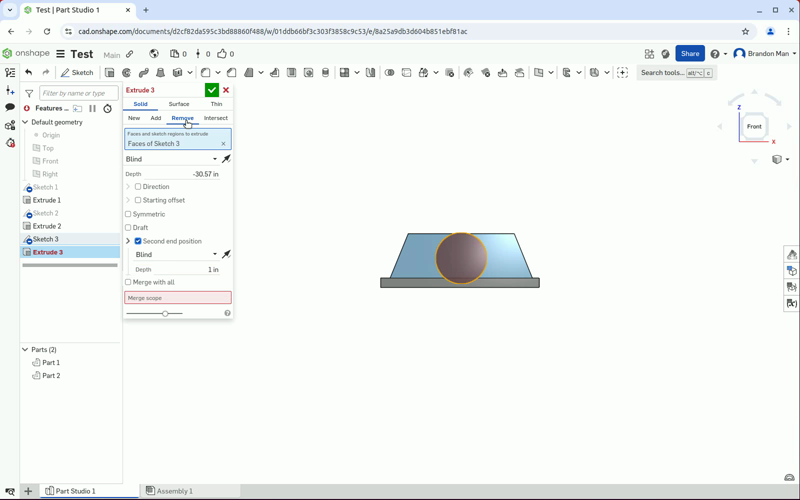
key(tab, 3)
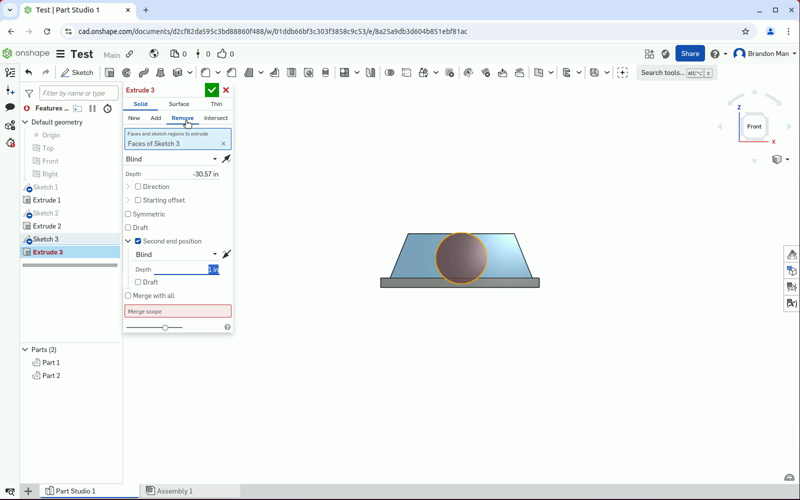
text(14.924)
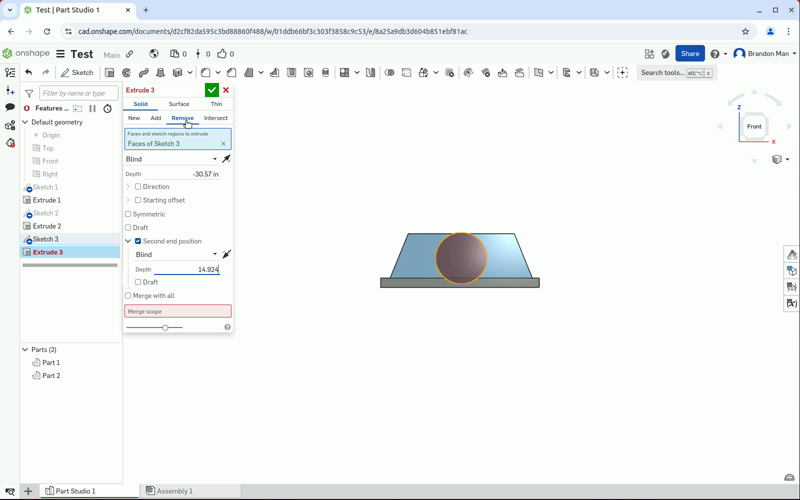
key(tab, 2)
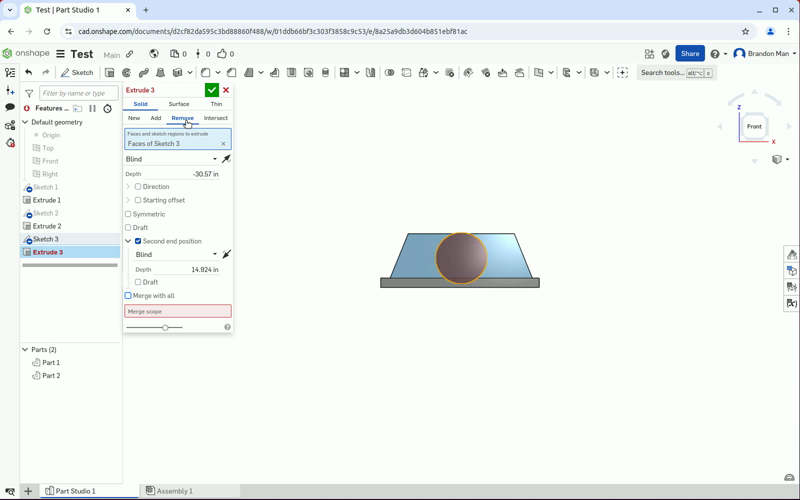
key(space)
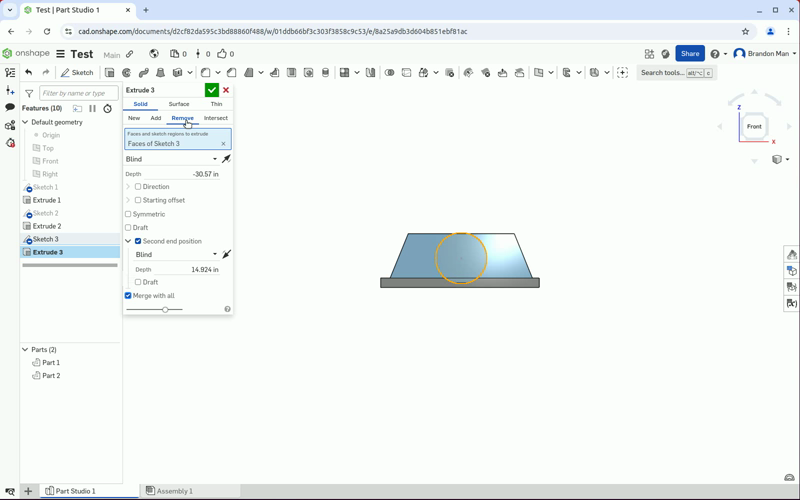
key(enter)
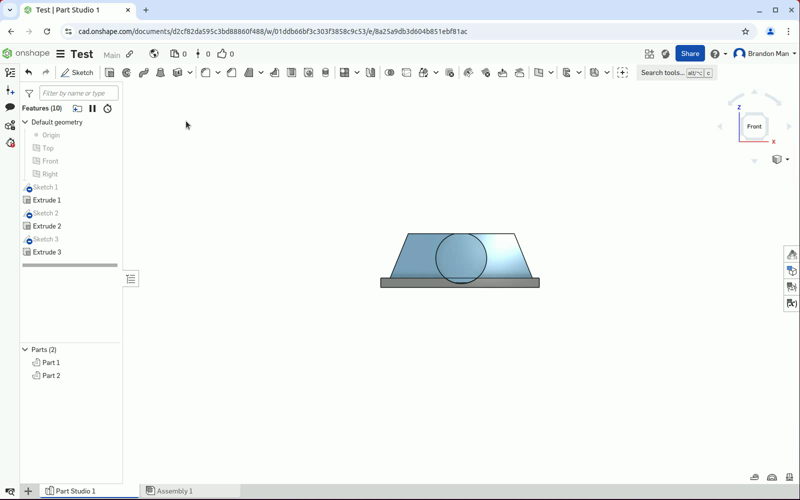
key(shift+h)
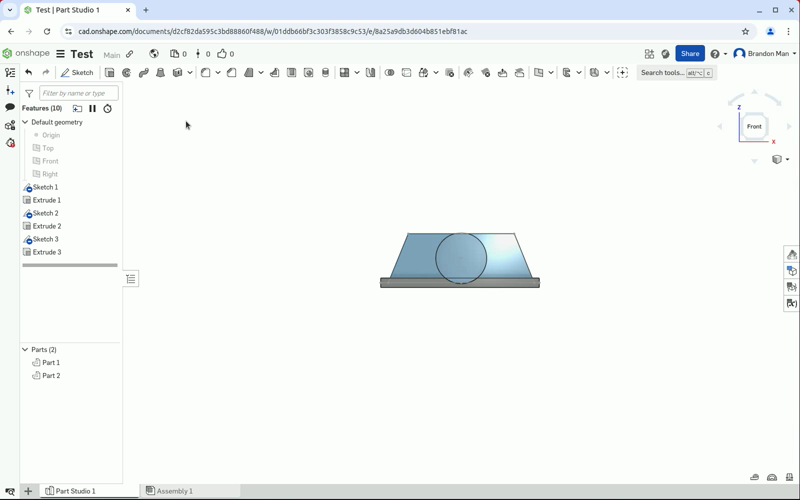
key(shift+h)
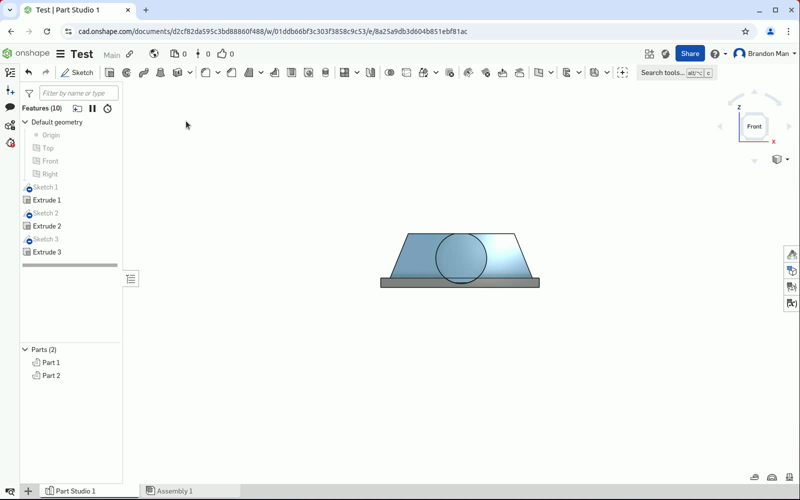
mouse_move(73, 189)
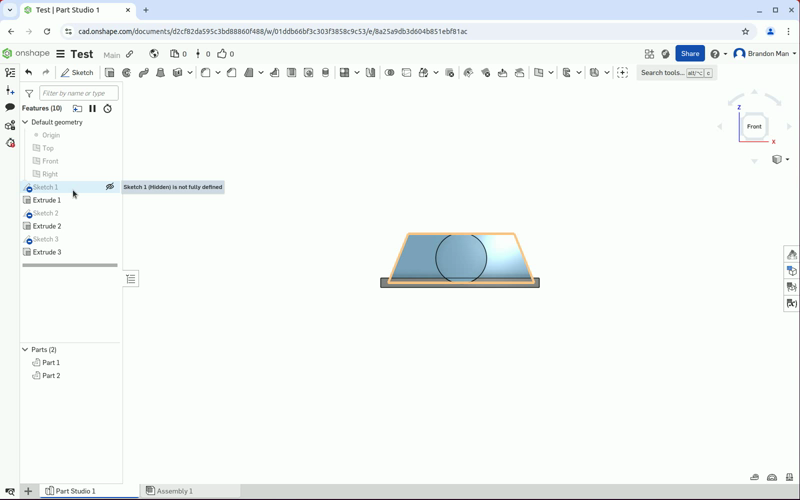
click(73, 189)
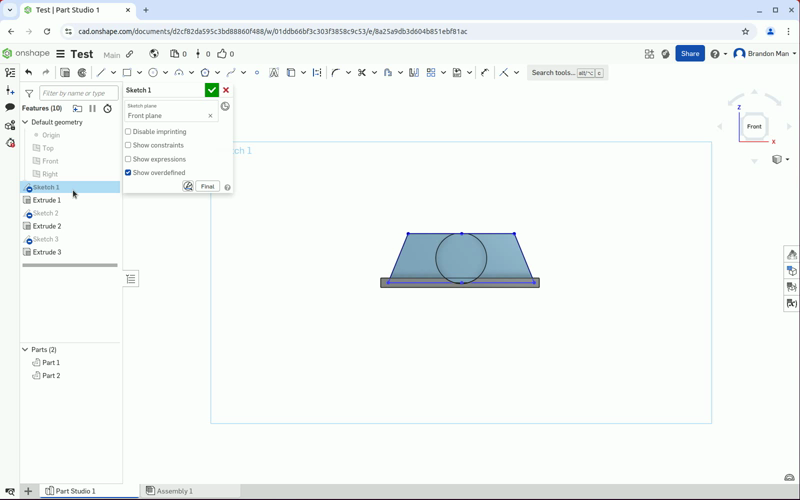
mouse_move(229, 92)
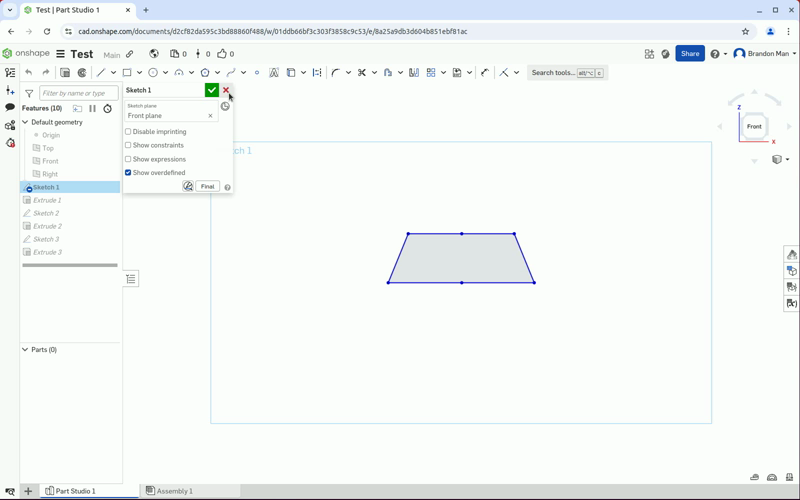
click(229, 92)
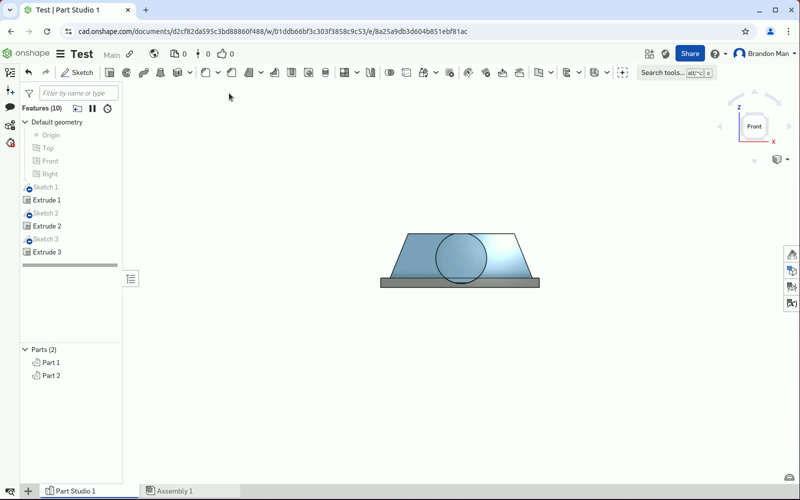
mouse_move(73, 352)
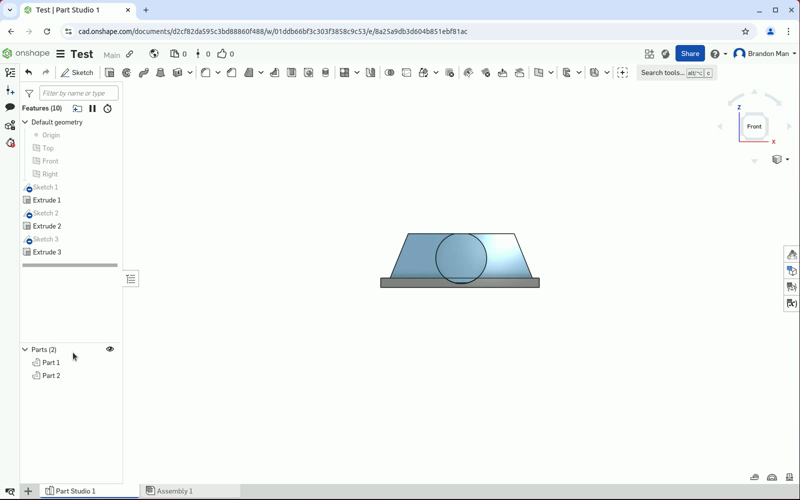
key(y)
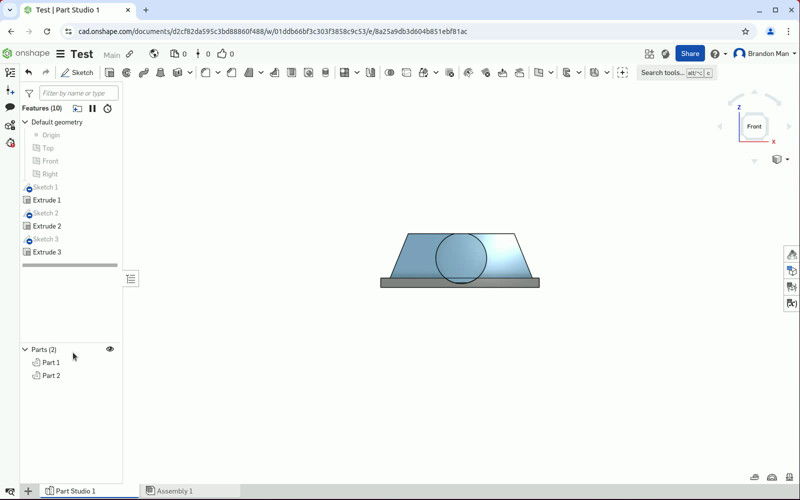
key(shift+p)
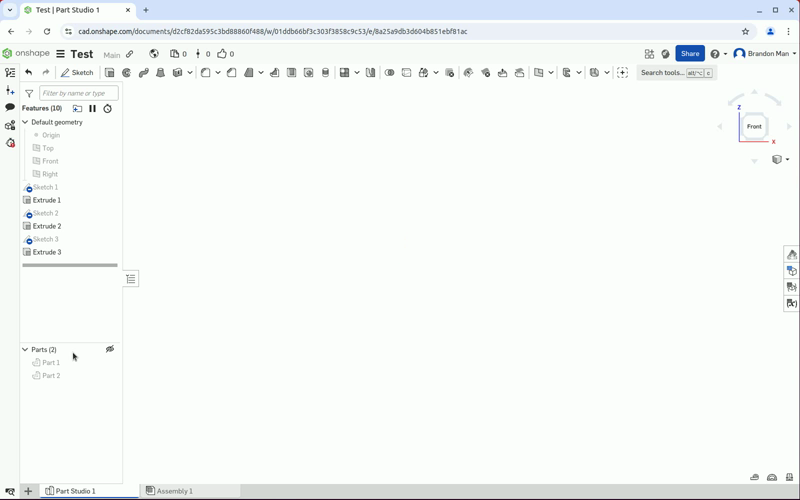
key(space)
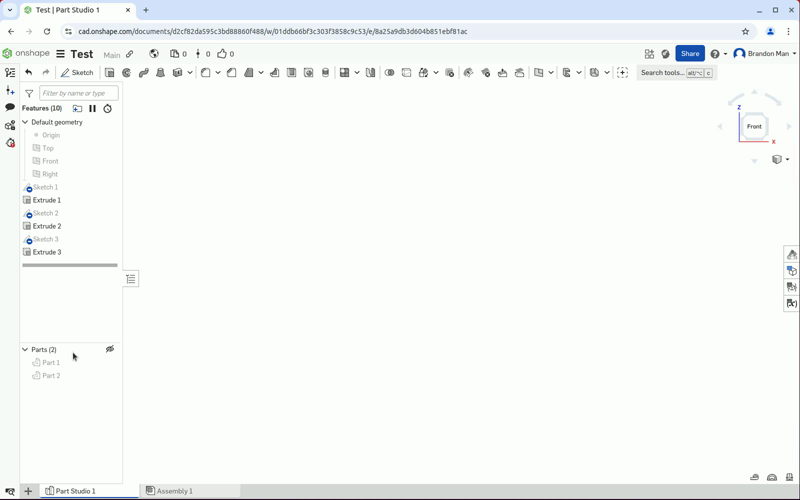
key_down(shift)
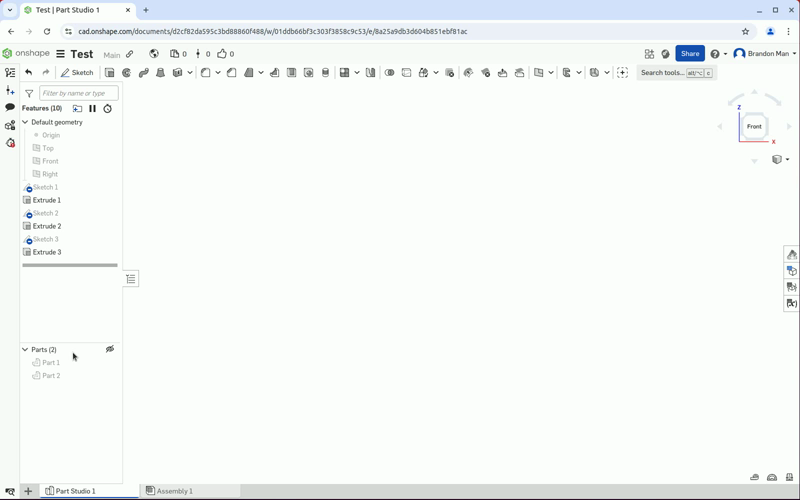
key(left)
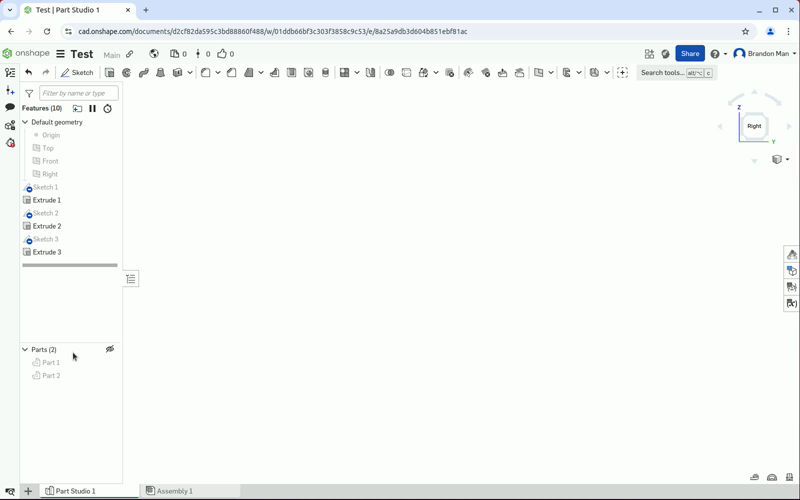
key_up(shift)
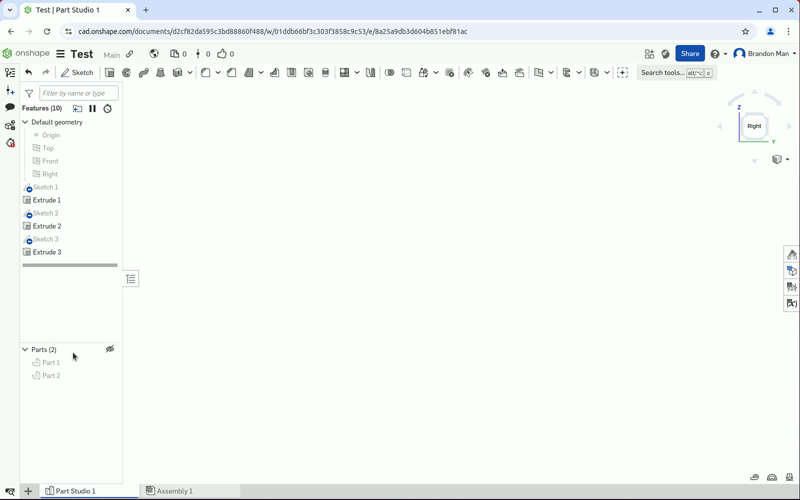
mouse_move(73, 352)
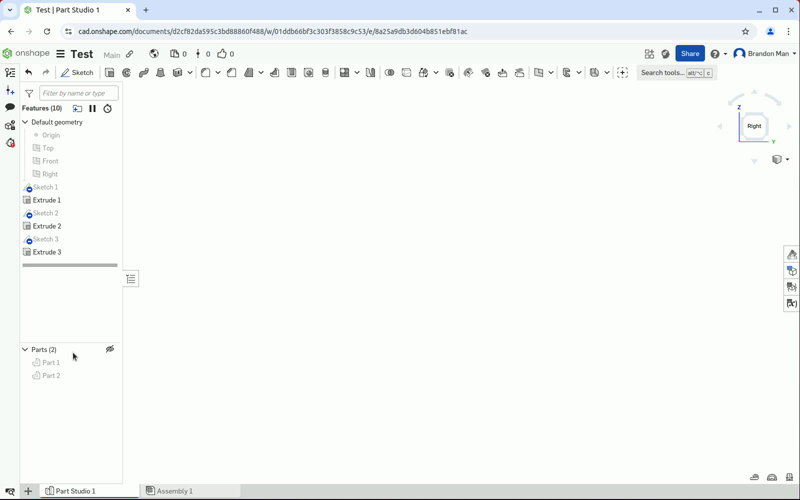
key(shift+y)
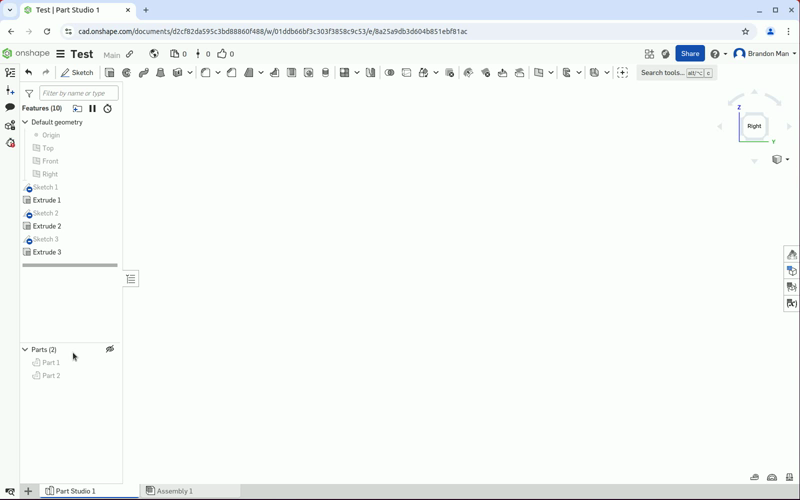
key(shift+s)
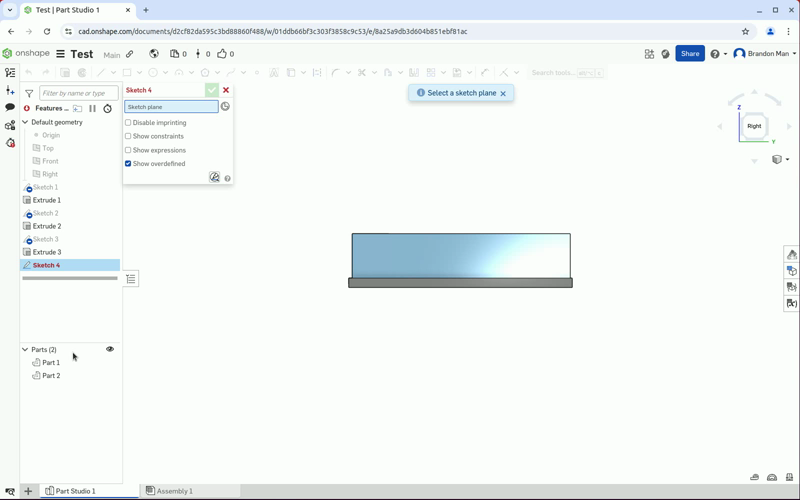
mouse_move(73, 176)
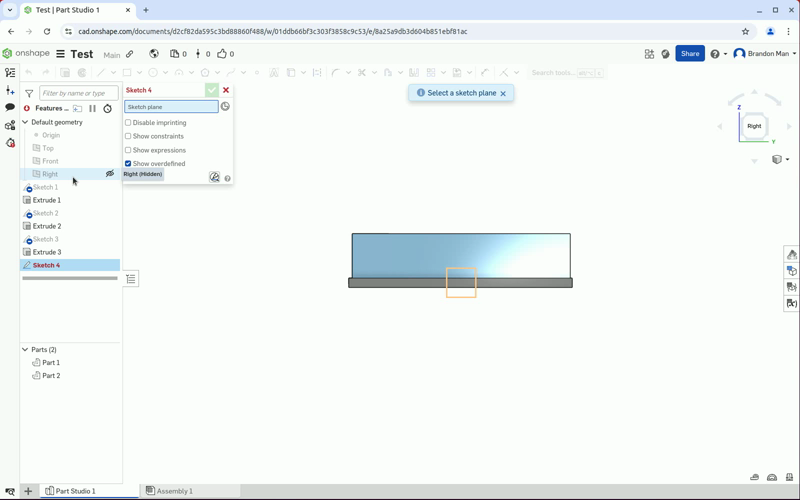
click(73, 176)
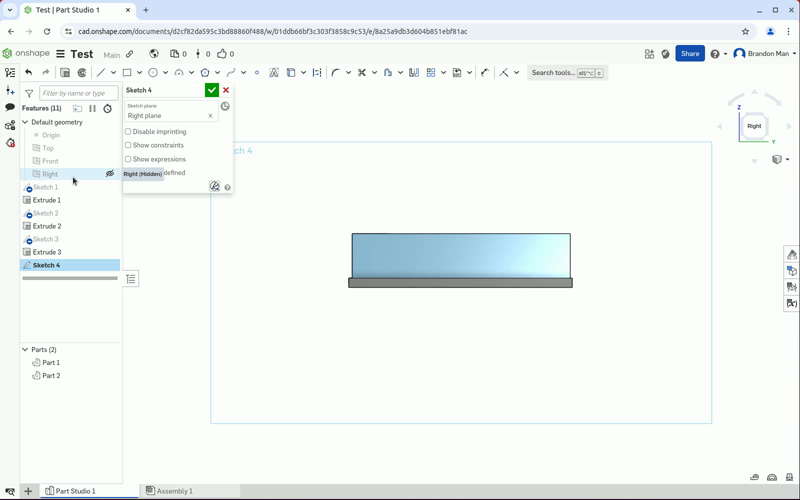
mouse_move(73, 352)
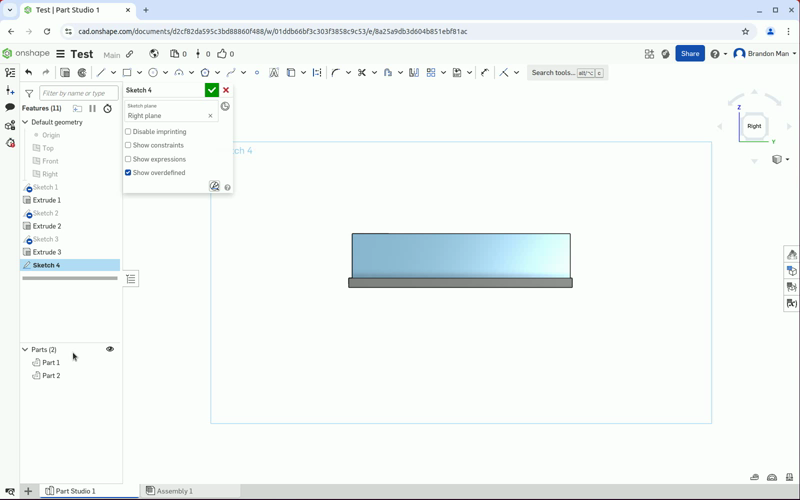
key(y)
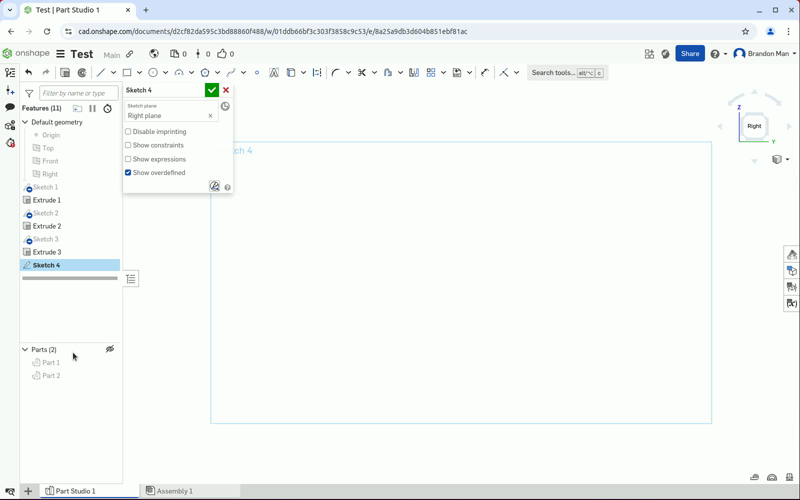
key(c)
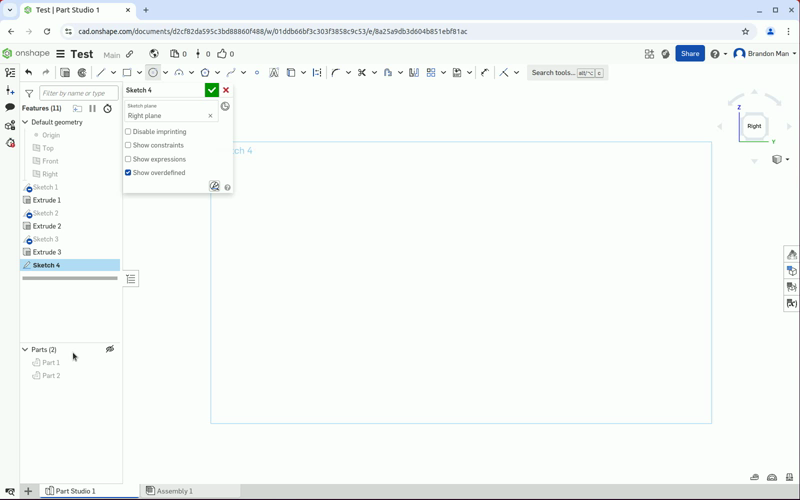
key_down(shift)
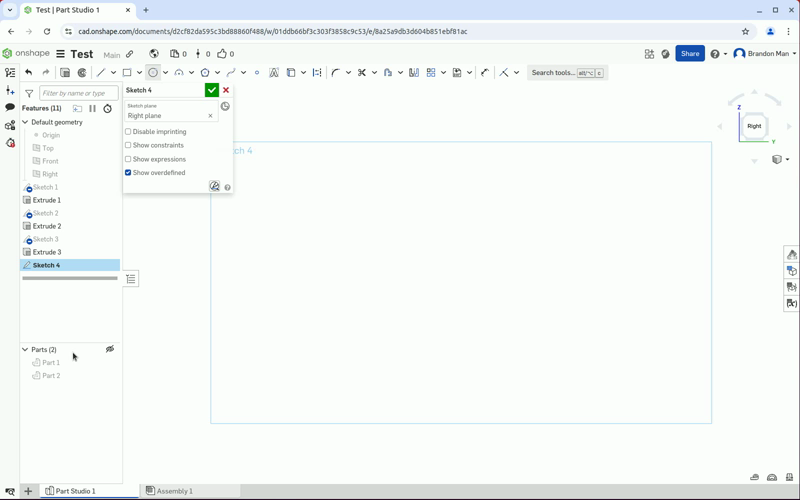
mouse_move(377, 282)
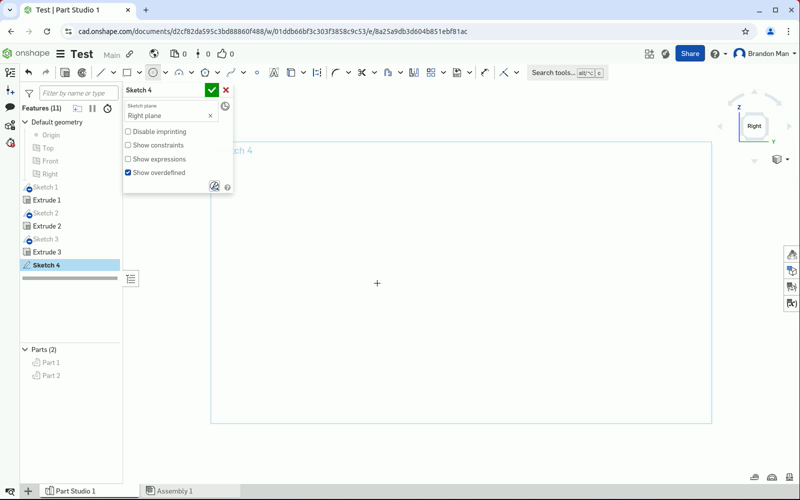
click(377, 282)
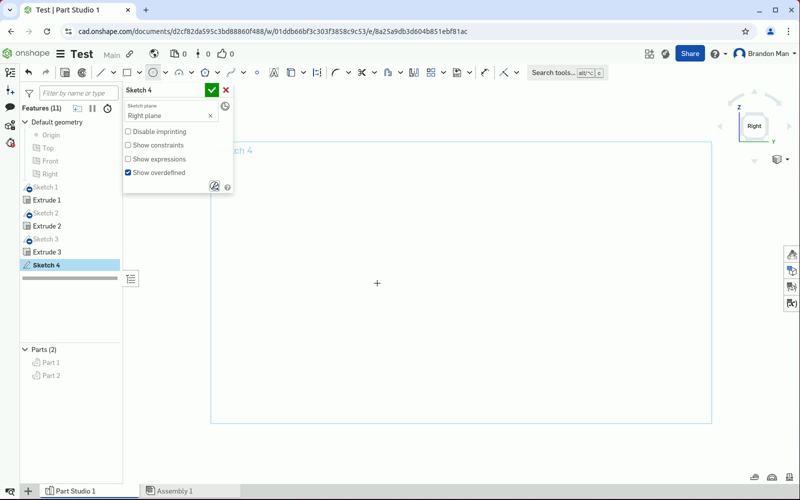
key_up(shift)
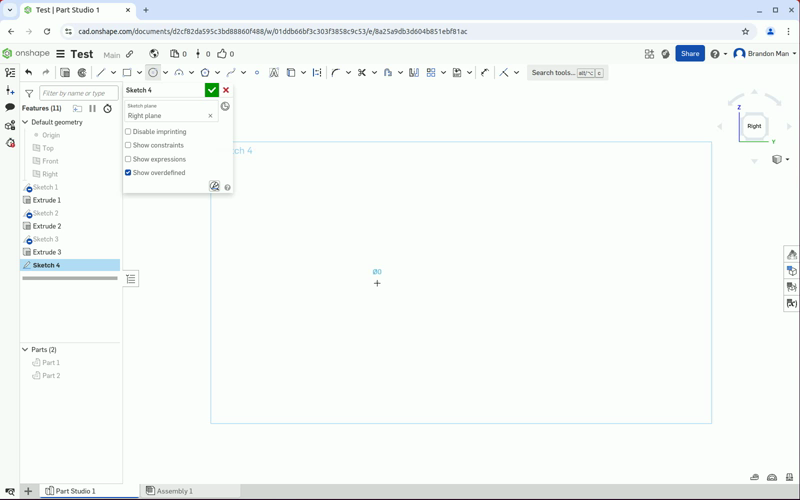
mouse_move(381, 282)
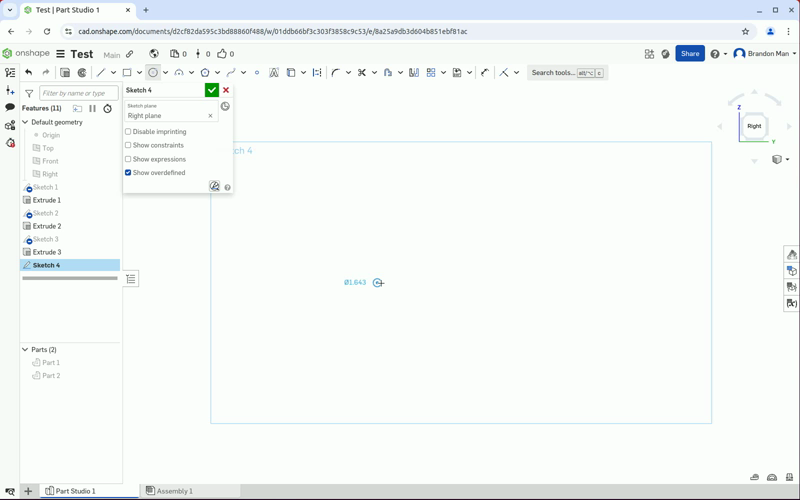
click(381, 282)
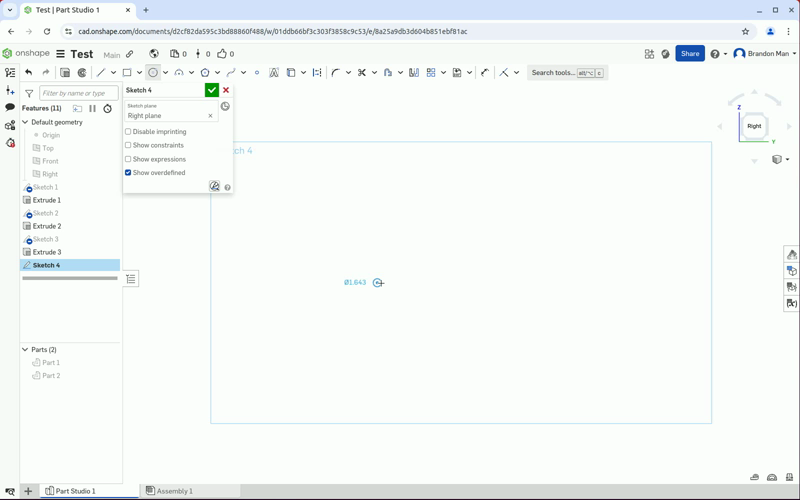
key(esc)
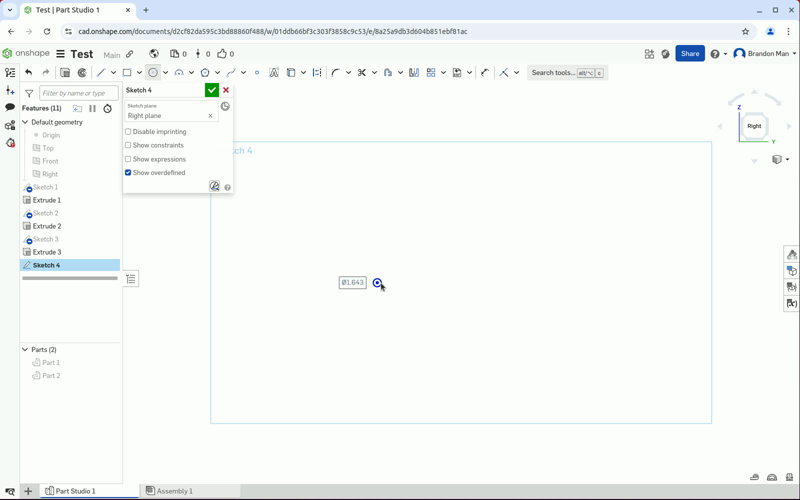
mouse_move(379, 285)
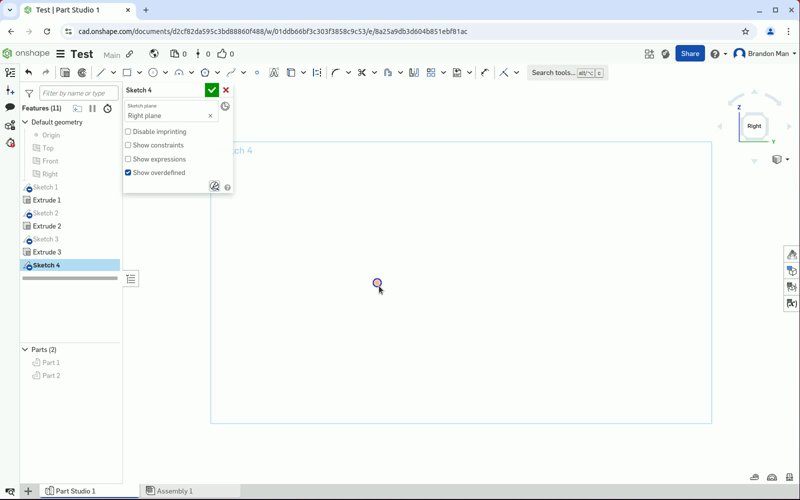
scroll(6)
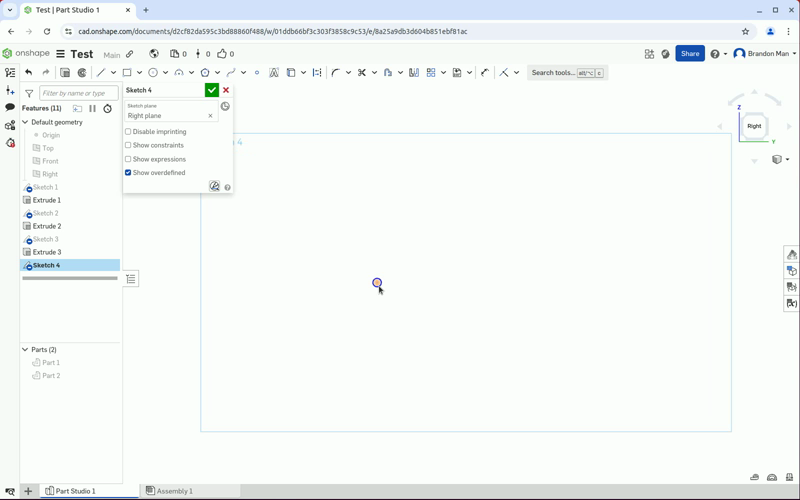
scroll(6)
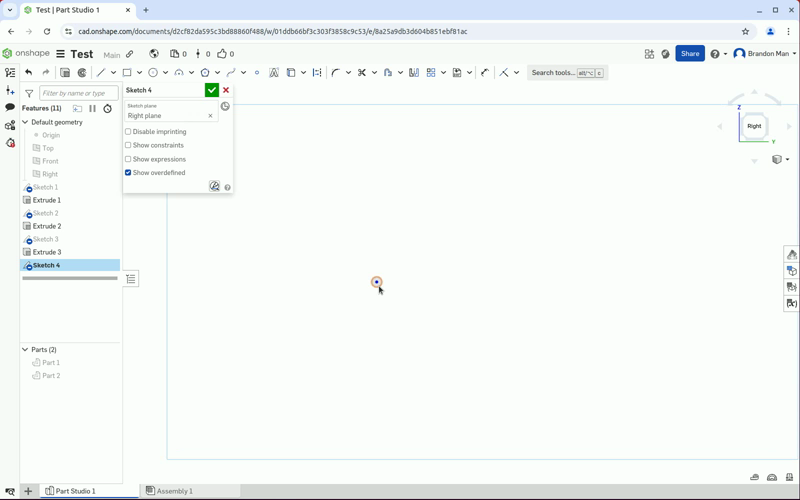
scroll(6)
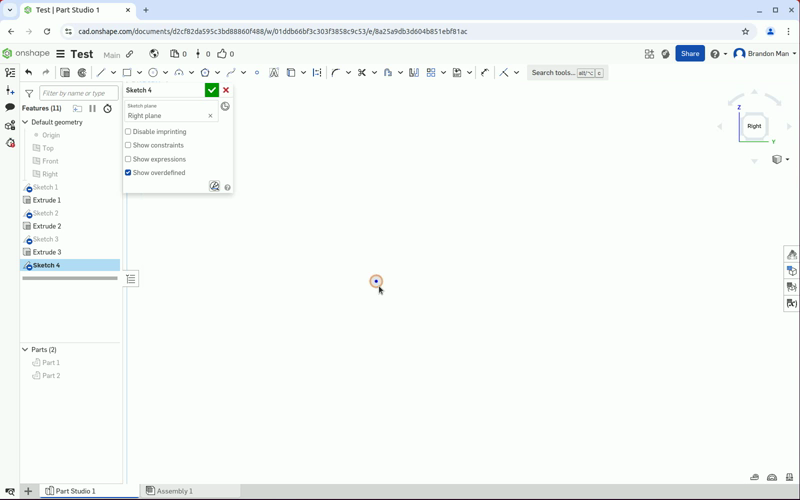
scroll(6)
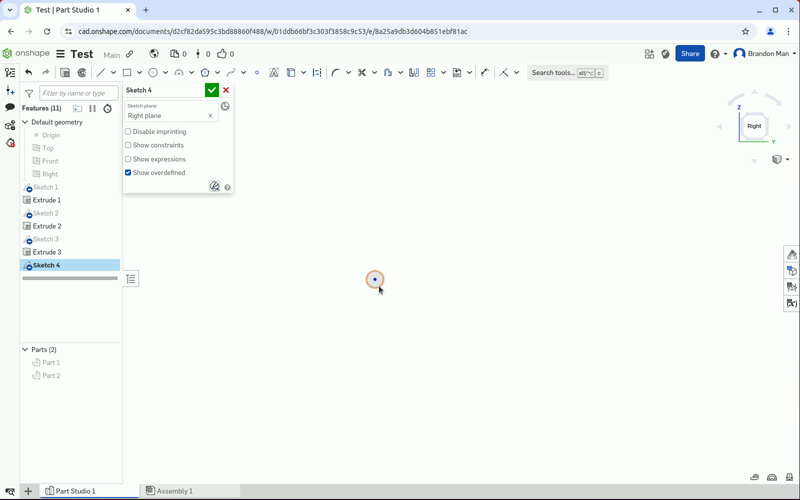
scroll(6)
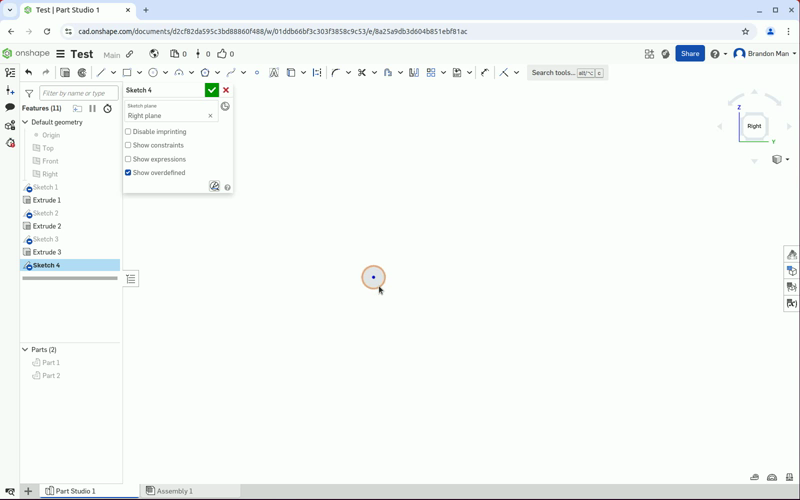
scroll(6)
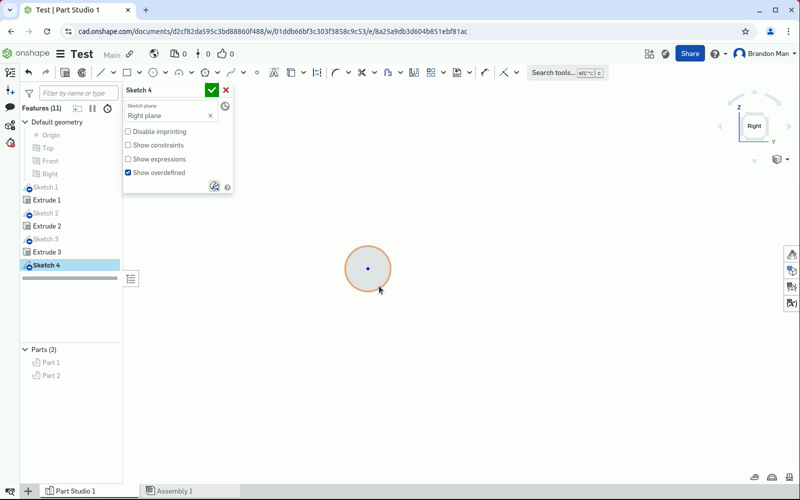
scroll(6)
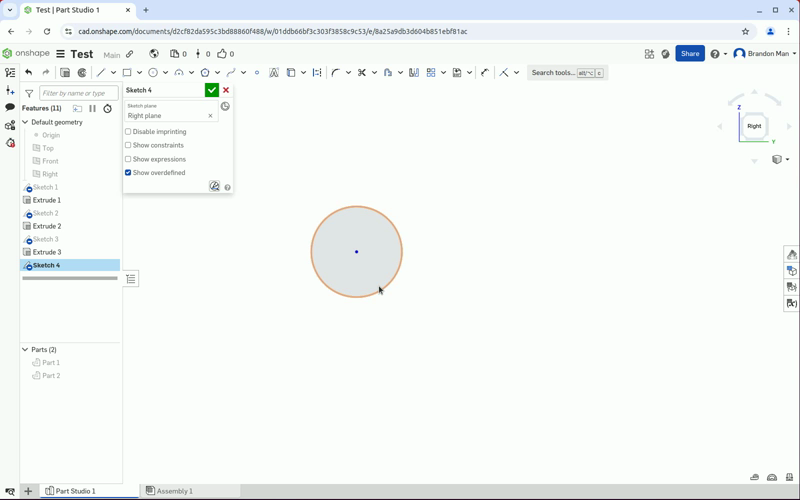
click(379, 285)
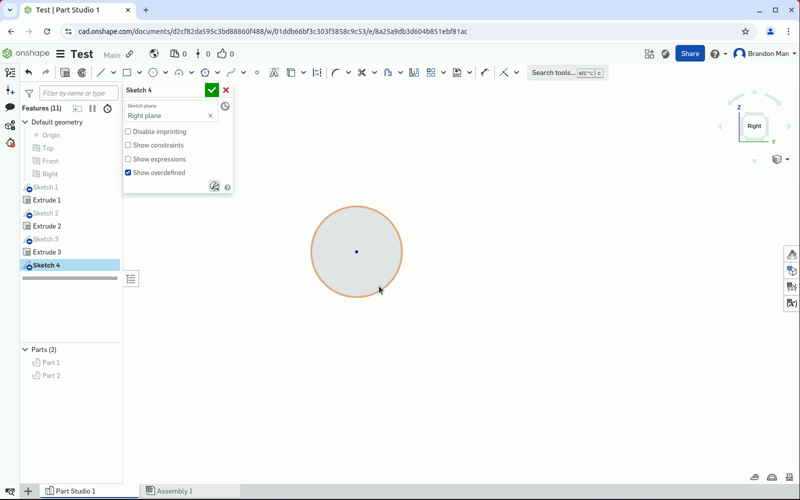
scroll(-6)
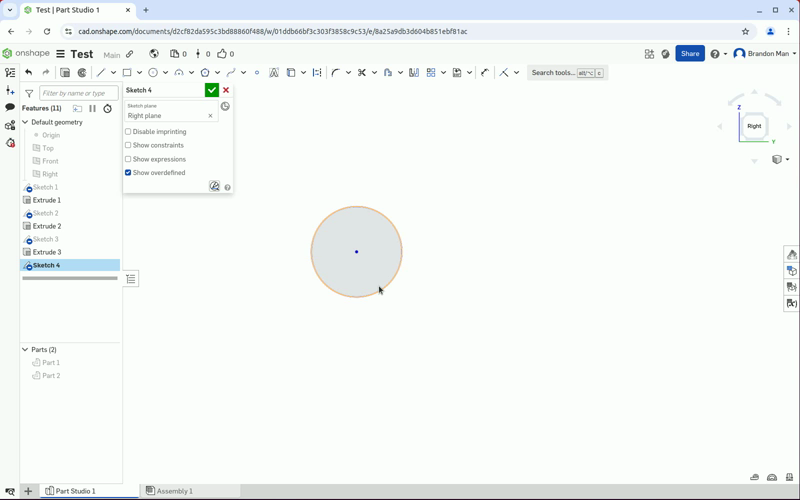
scroll(-6)
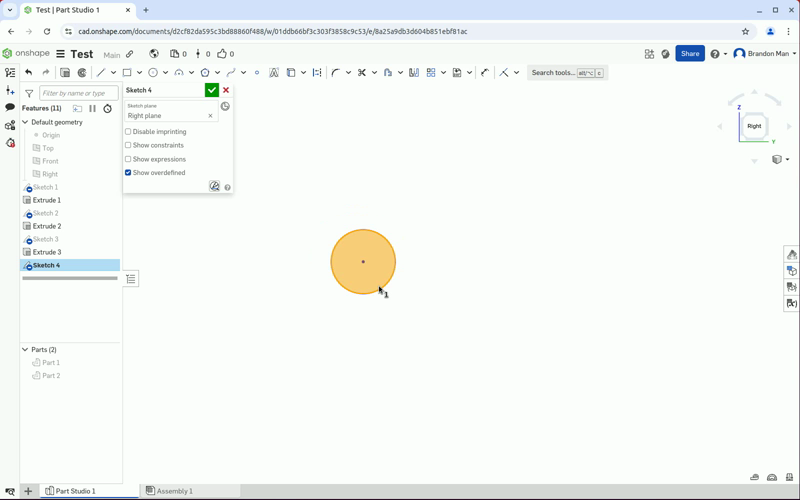
scroll(-6)
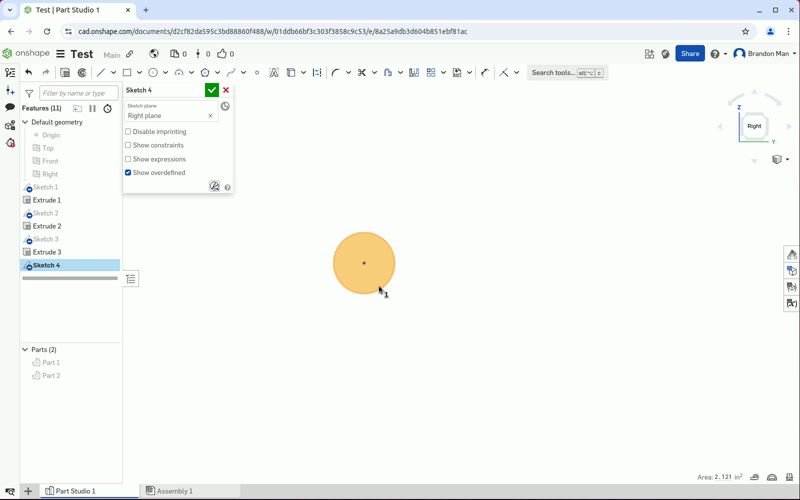
scroll(-6)
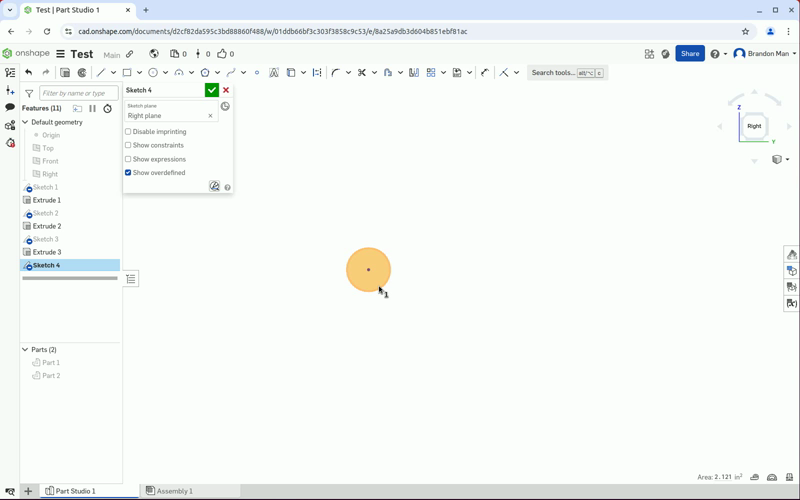
scroll(-6)
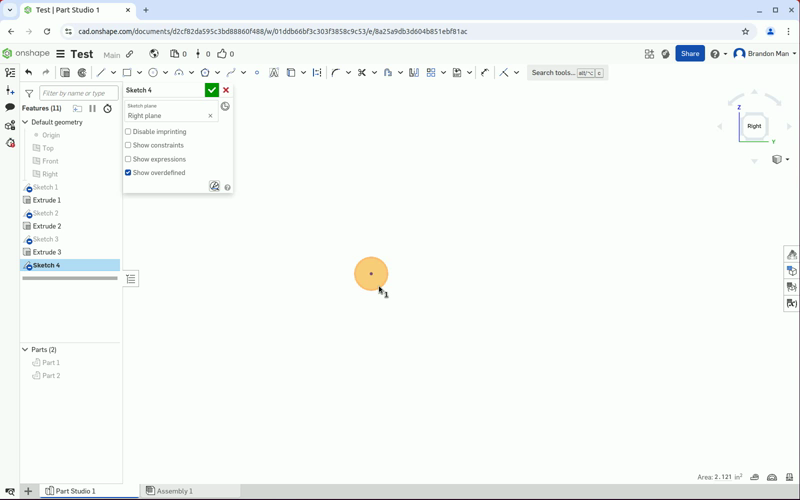
scroll(-6)
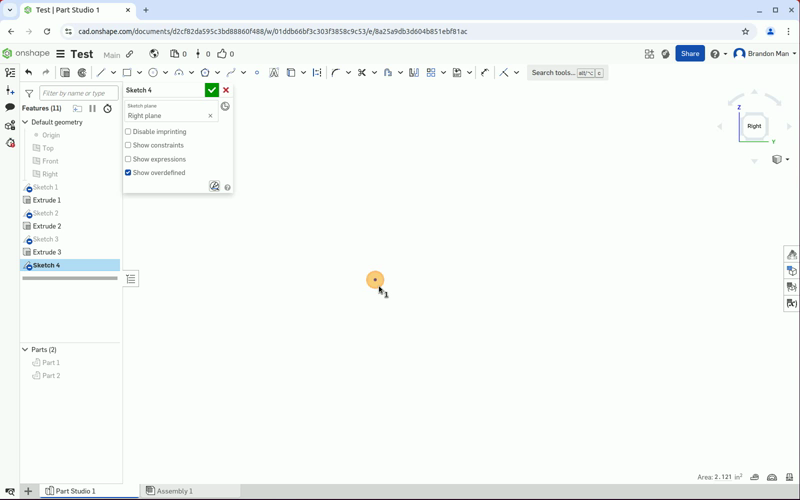
scroll(-6)
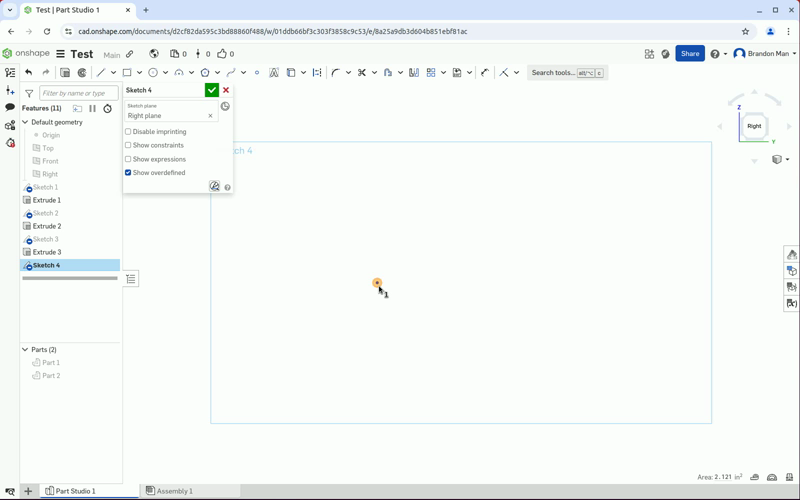
mouse_move(73, 352)
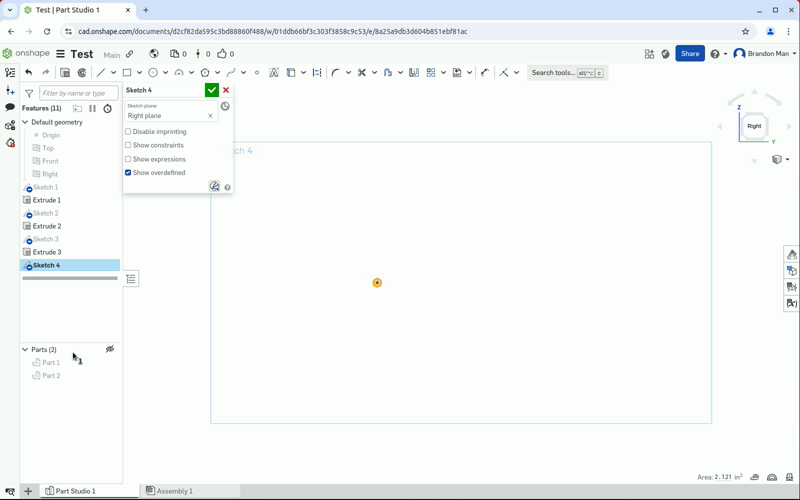
key(shift+y)
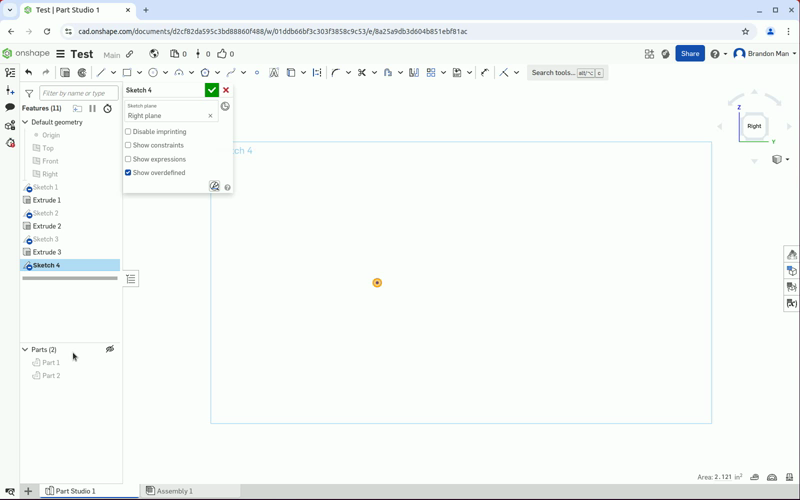
key(shift+e)
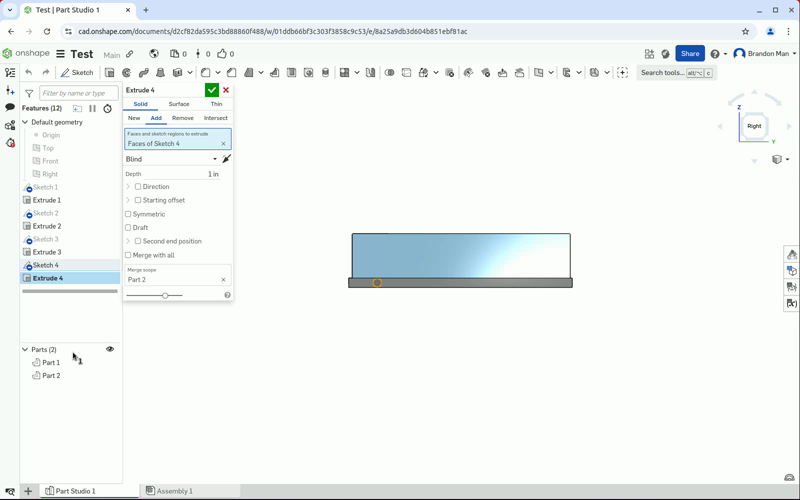
mouse_move(143, 106)
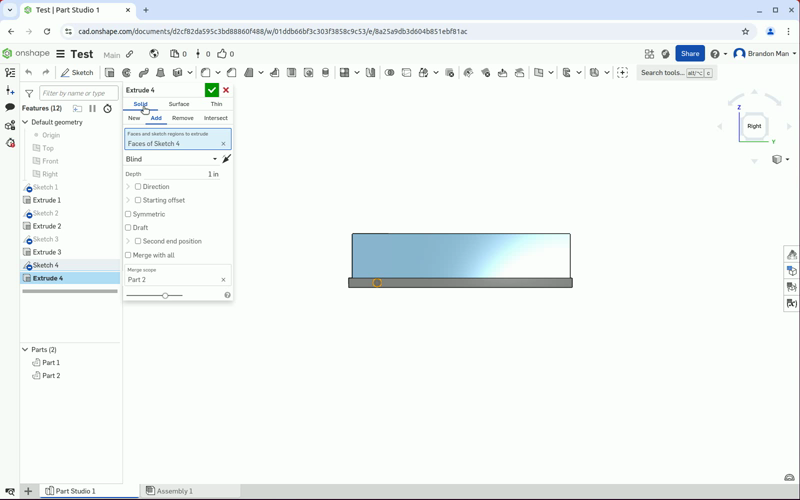
click(143, 106)
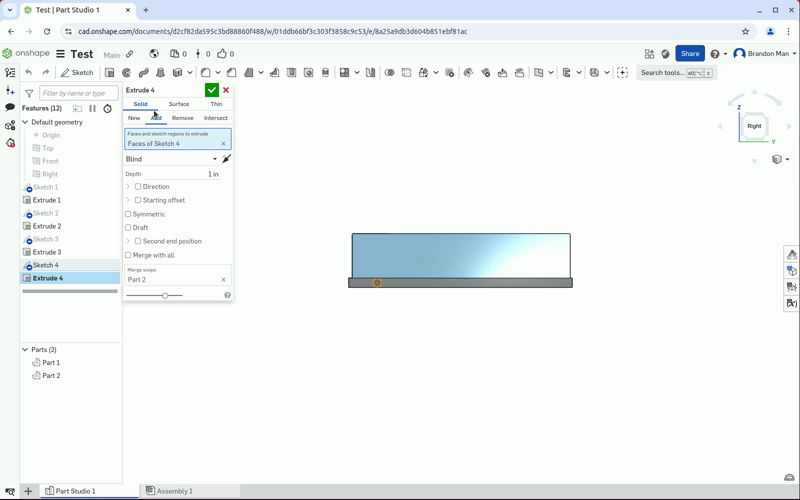
mouse_move(186, 120)
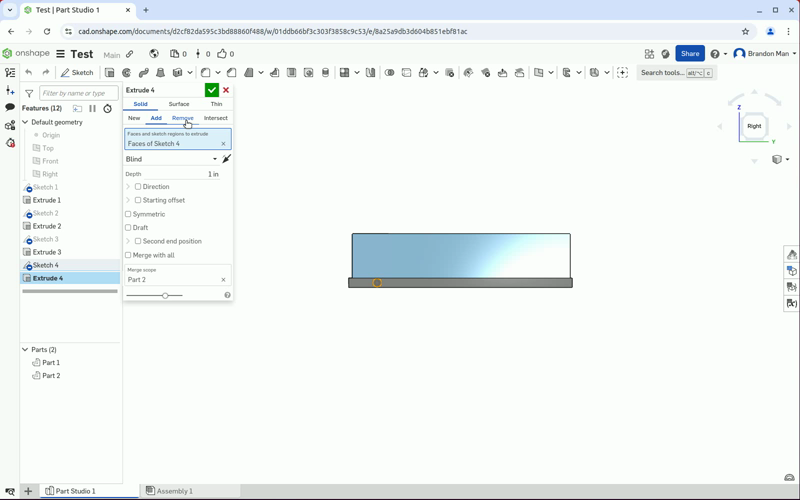
click(186, 120)
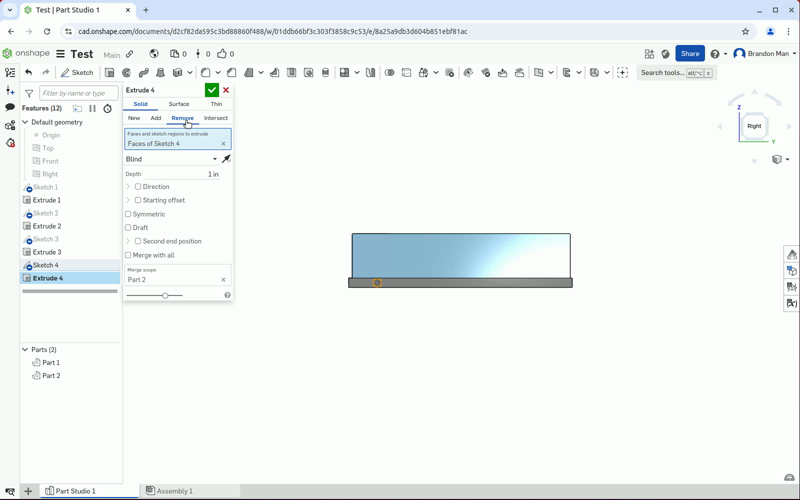
key(tab, 4)
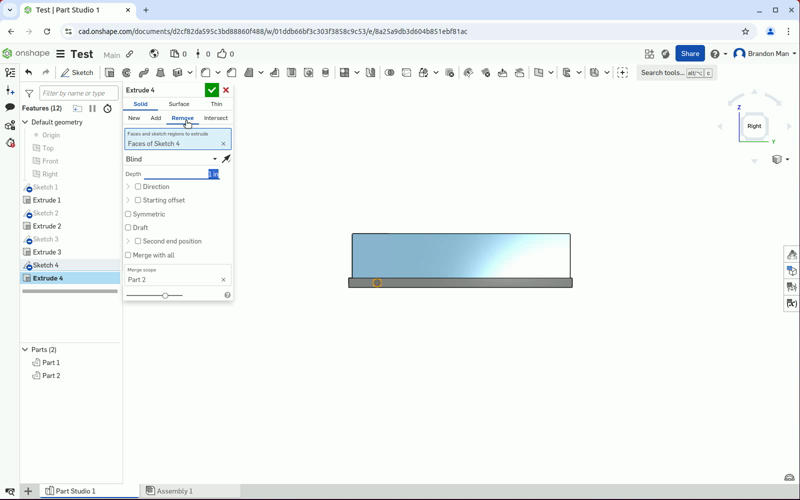
text(38.996)
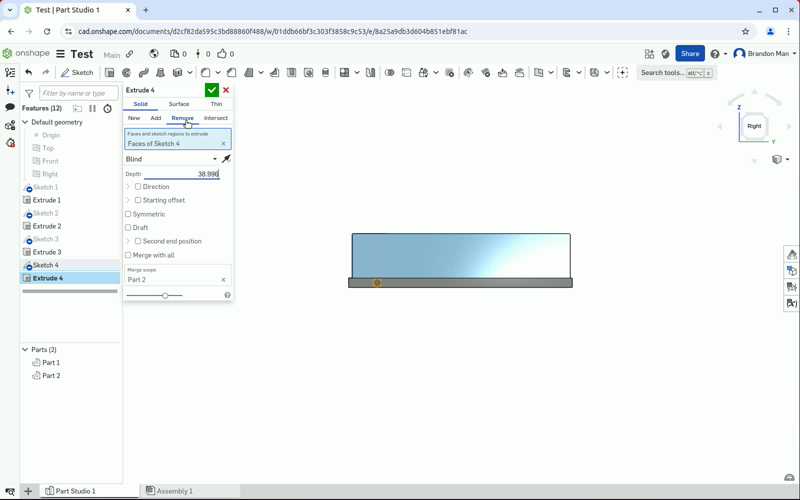
key(tab, 3)
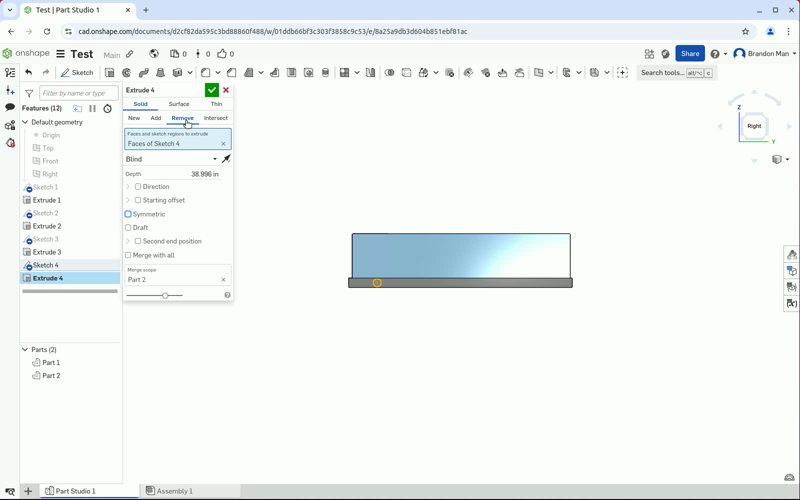
key(space)
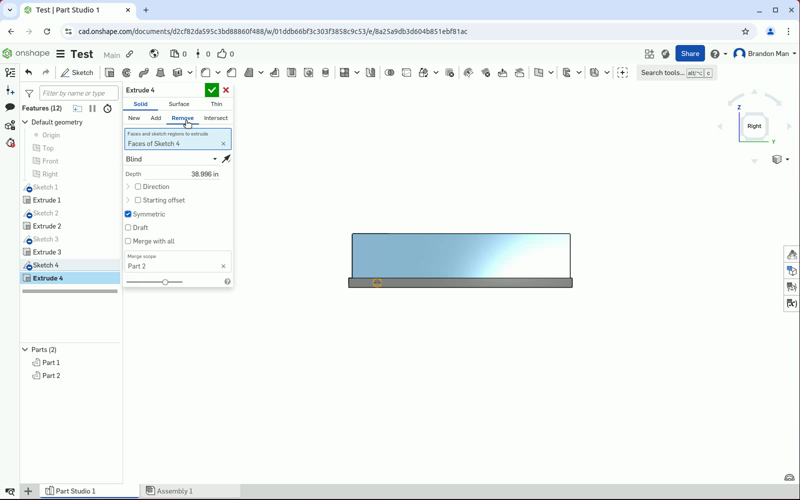
key(tab, 2)
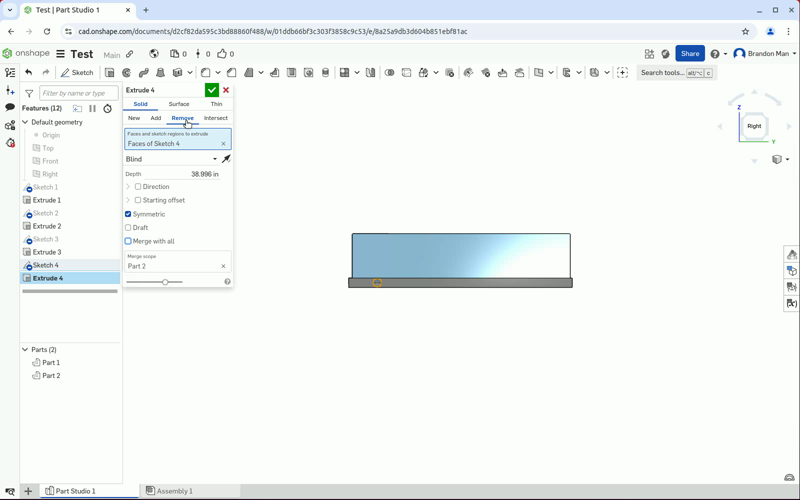
key(space)
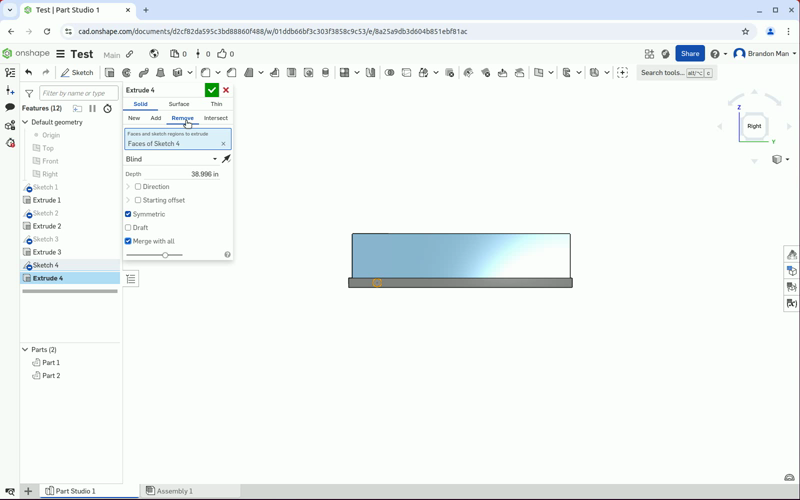
key(enter)
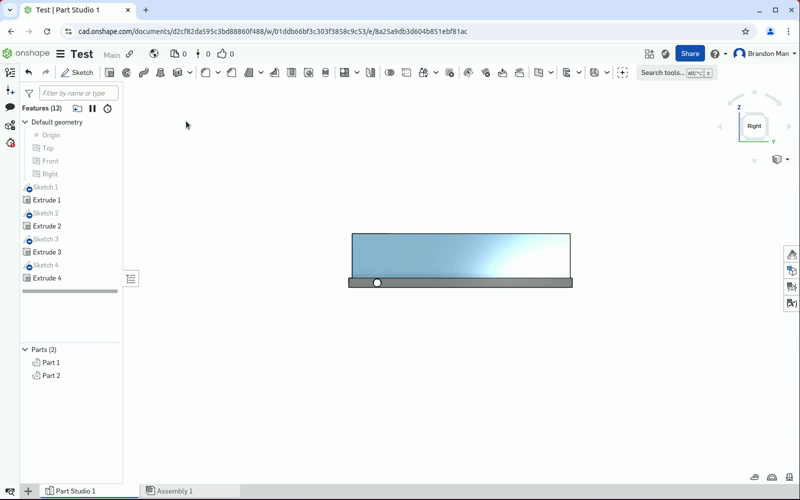
key(shift+h)
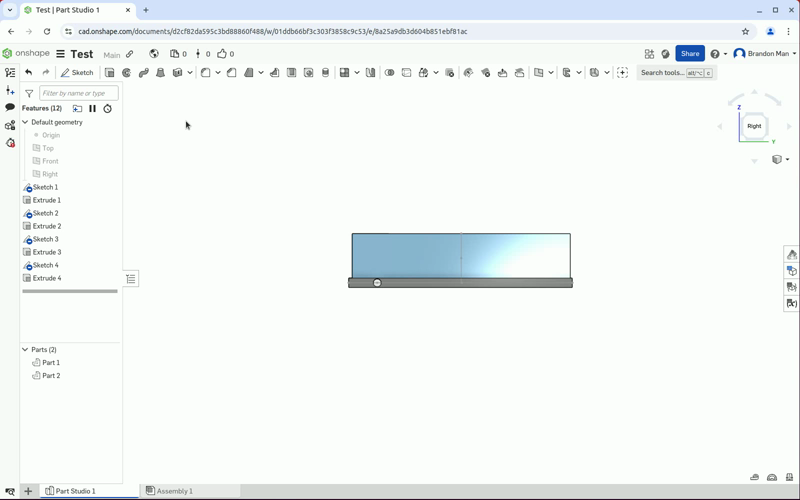
key(shift+h)
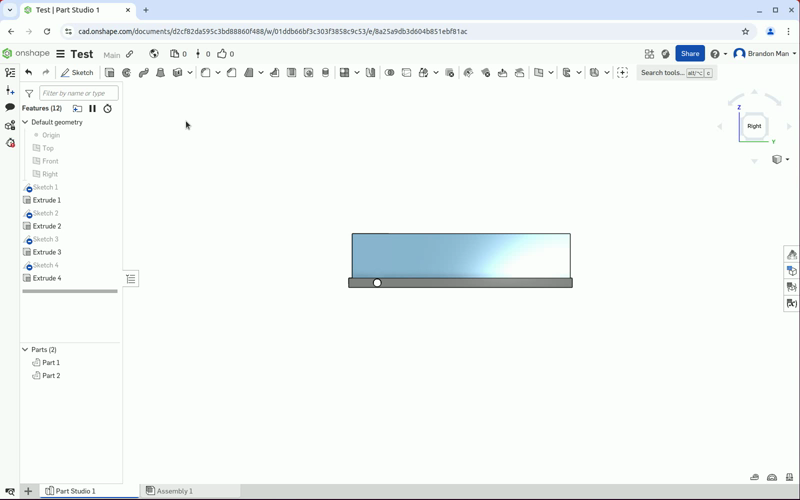
mouse_move(73, 189)
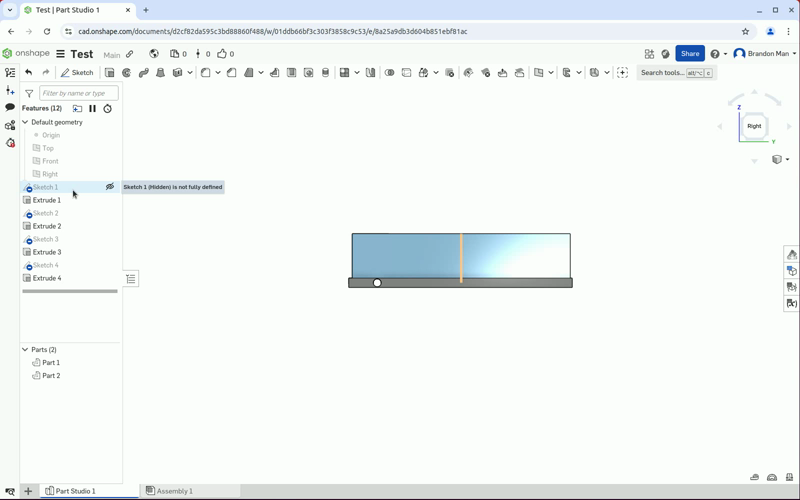
click(73, 189)
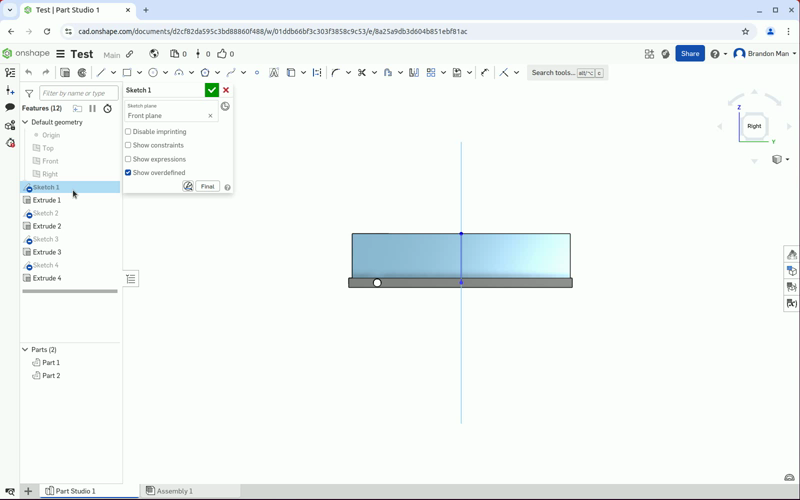
mouse_move(229, 92)
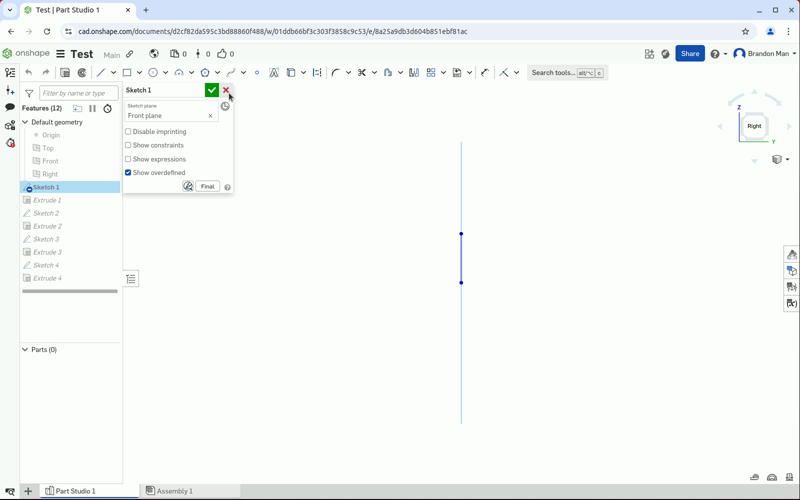
click(229, 92)
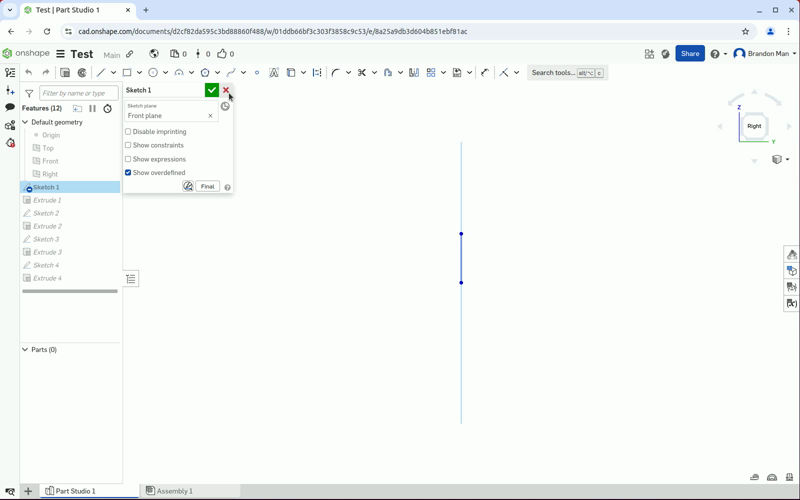
key(shift+s)
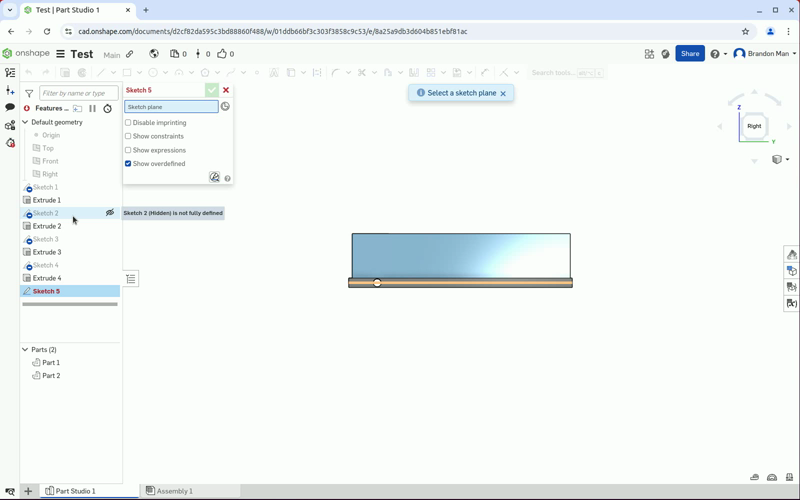
scroll(3)
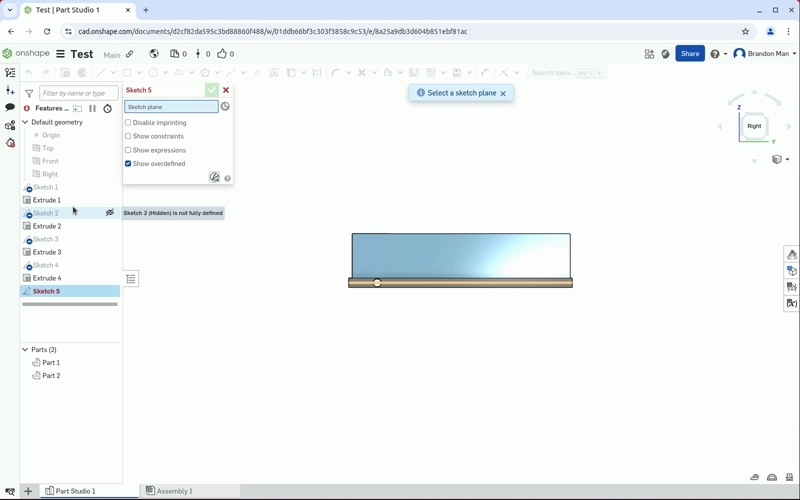
mouse_move(73, 176)
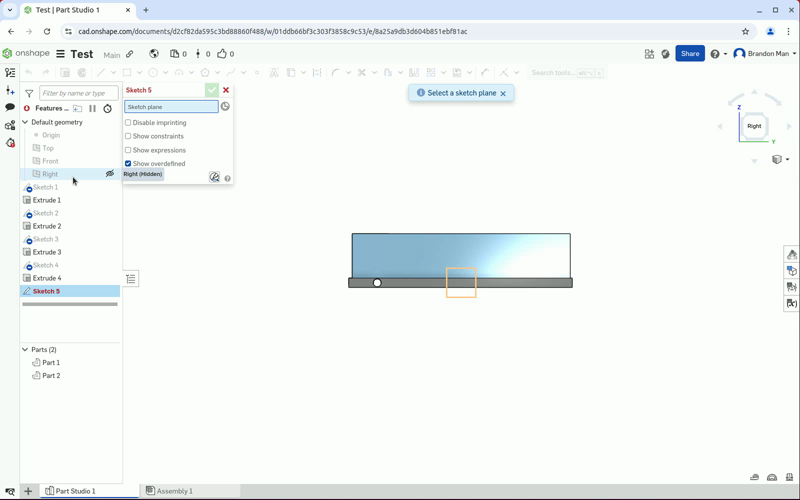
click(73, 176)
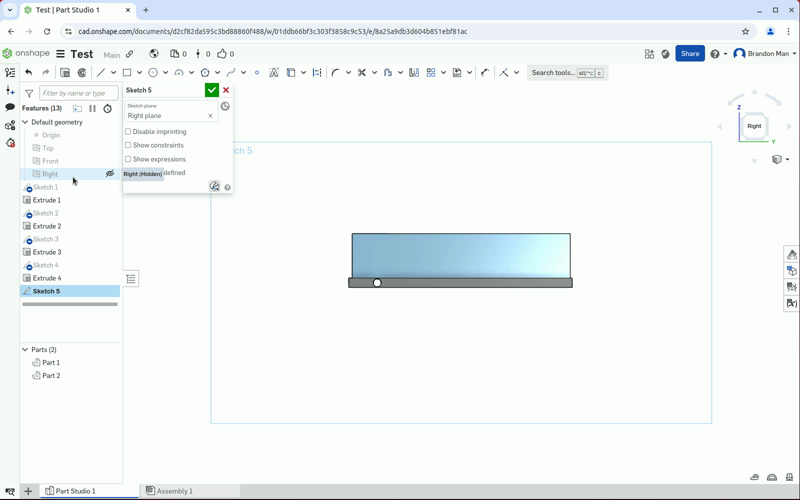
mouse_move(73, 352)
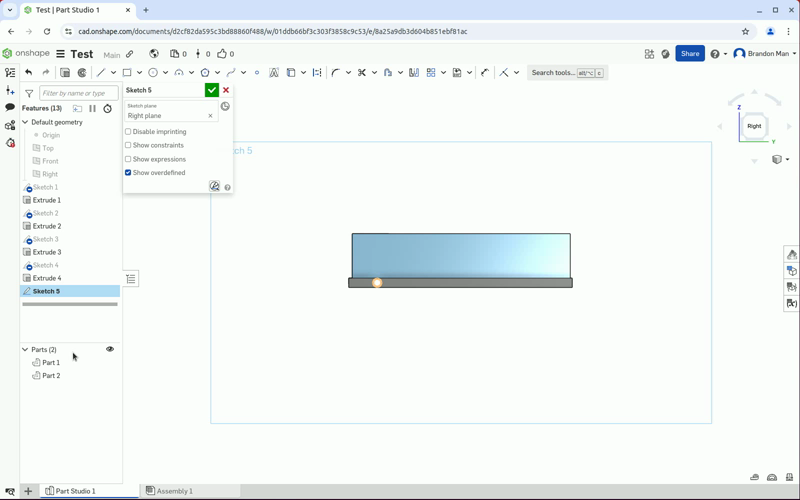
key(y)
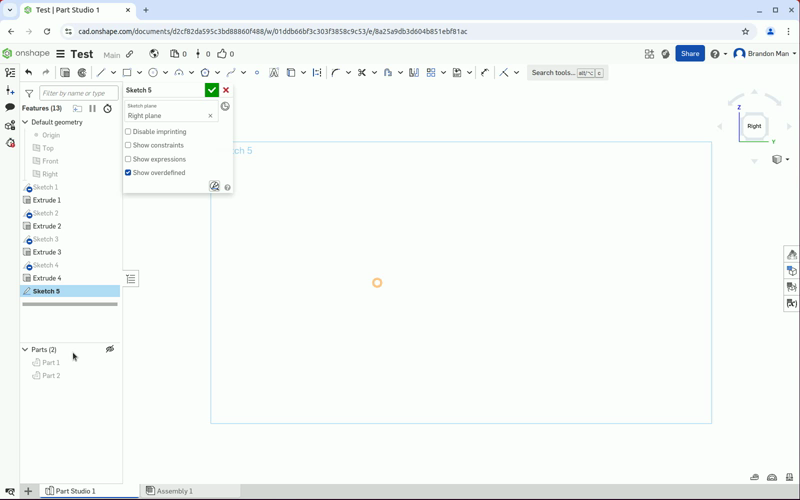
key(c)
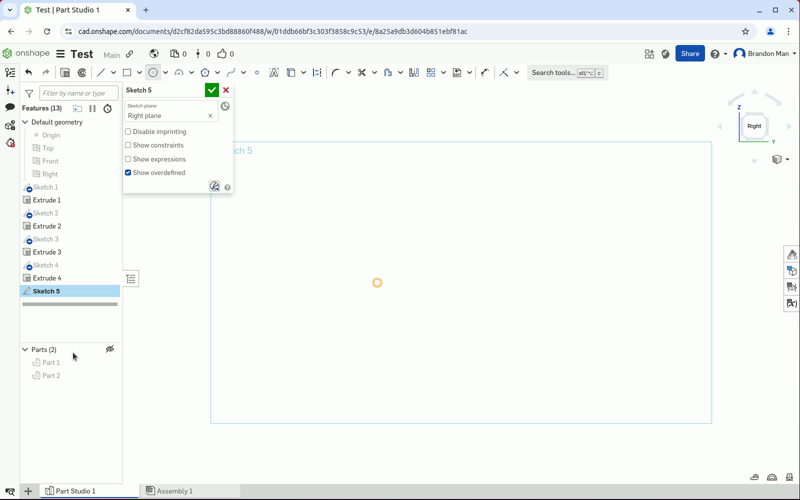
key_down(shift)
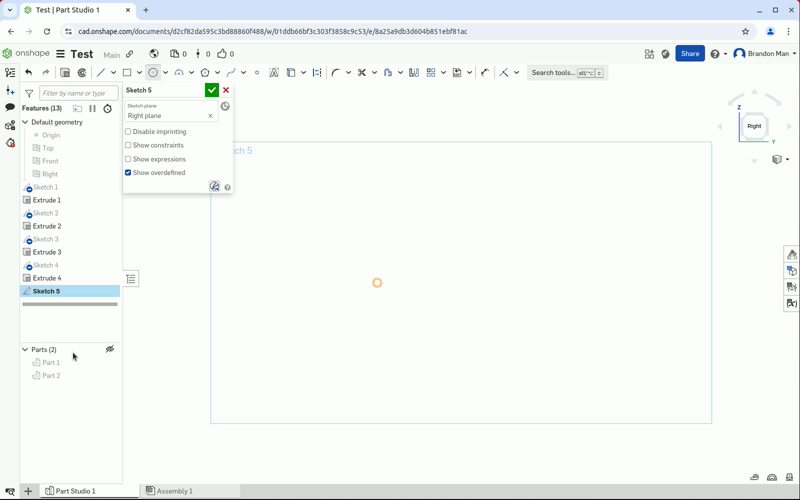
mouse_move(548, 282)
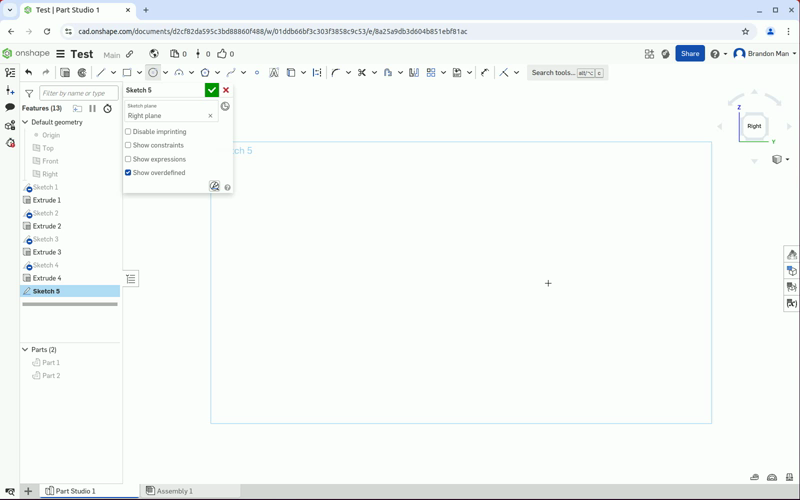
click(548, 282)
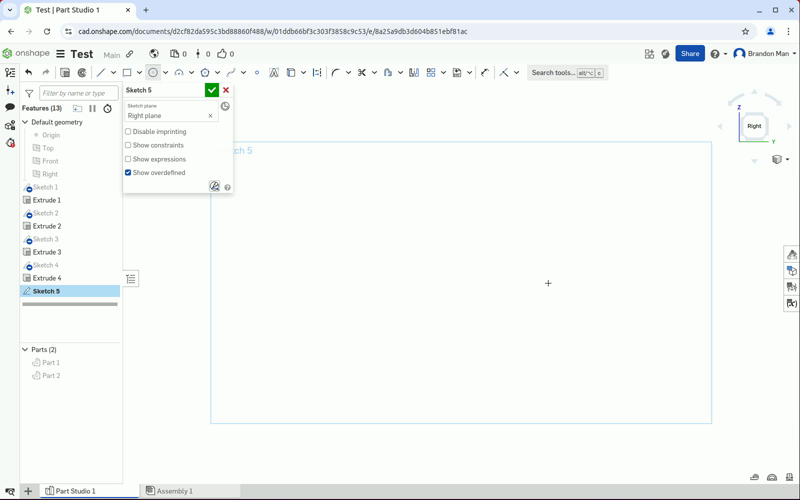
key_up(shift)
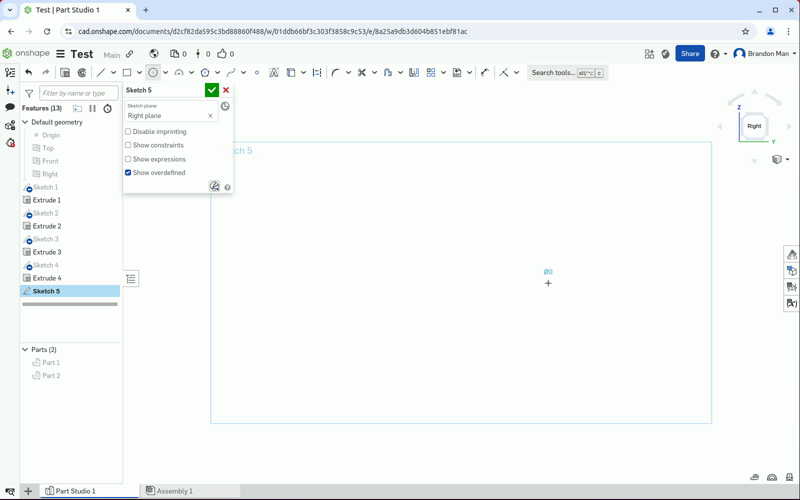
mouse_move(552, 282)
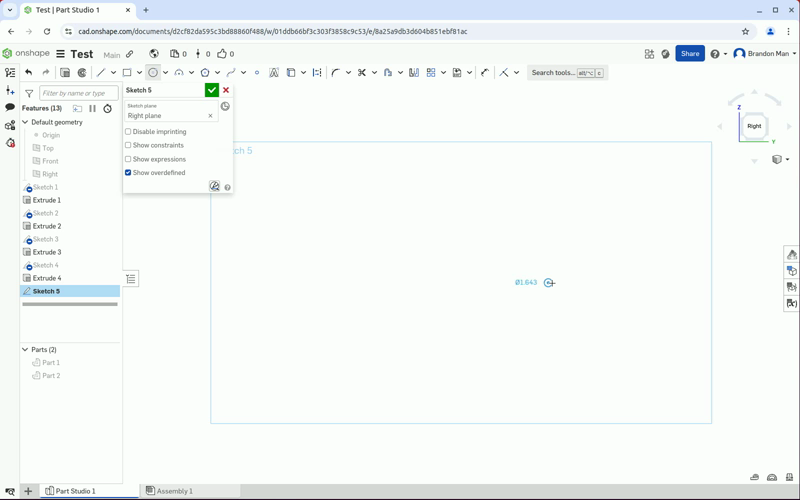
click(552, 282)
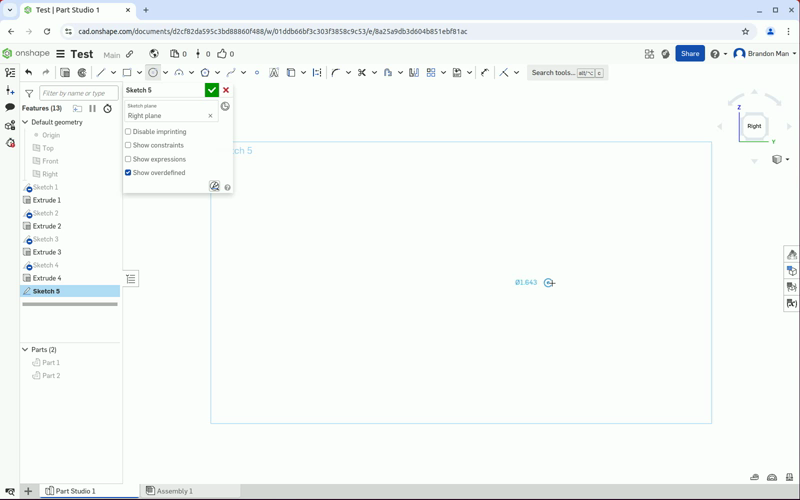
key(esc)
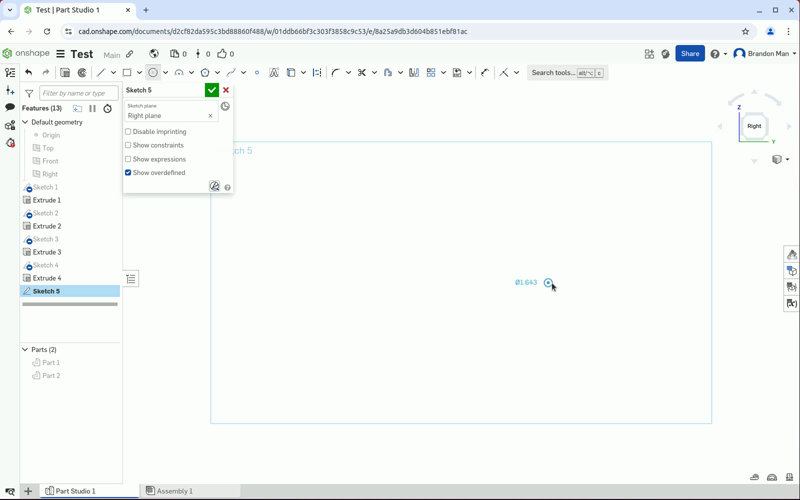
mouse_move(547, 281)
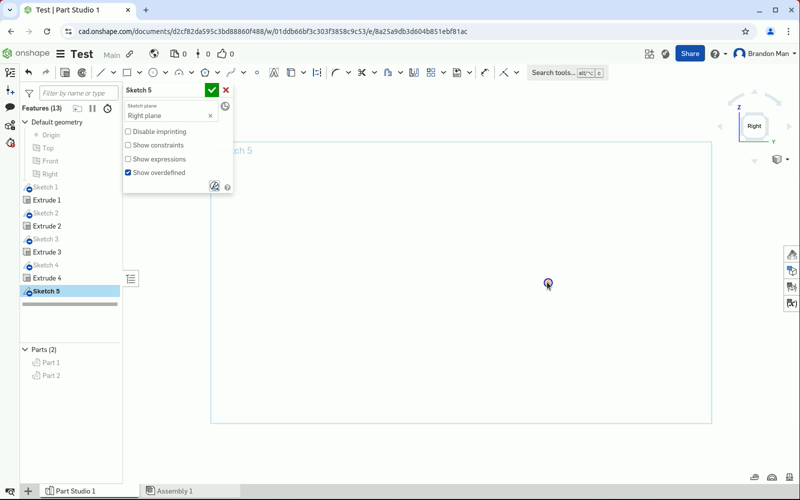
scroll(6)
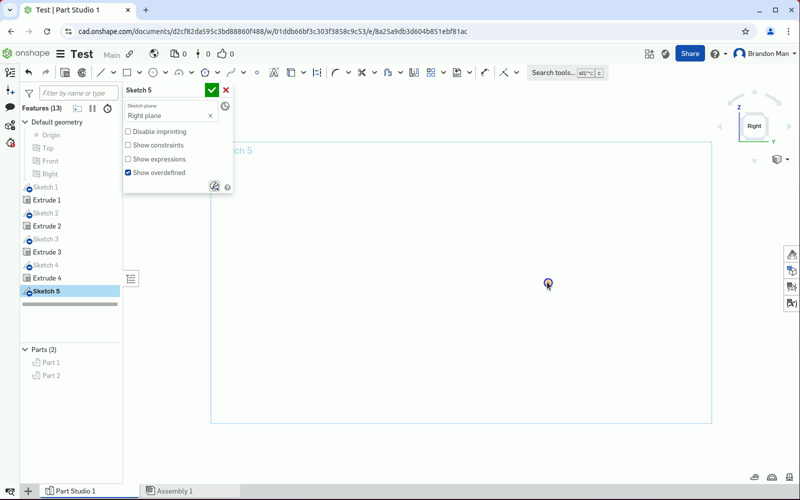
scroll(6)
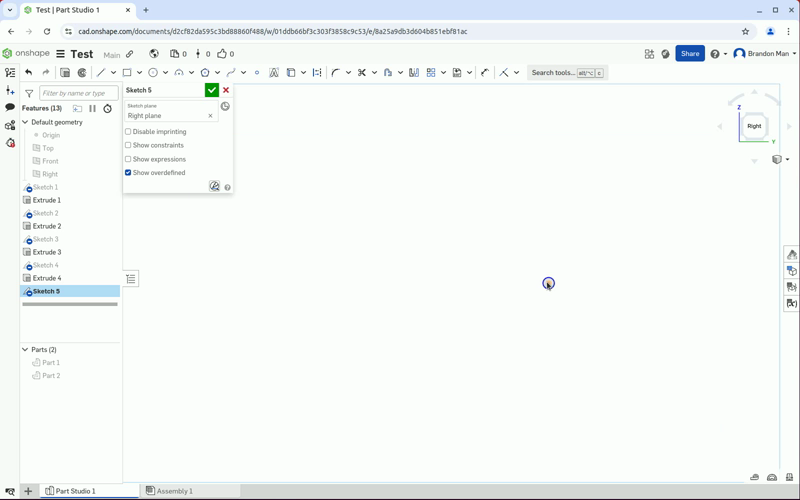
scroll(6)
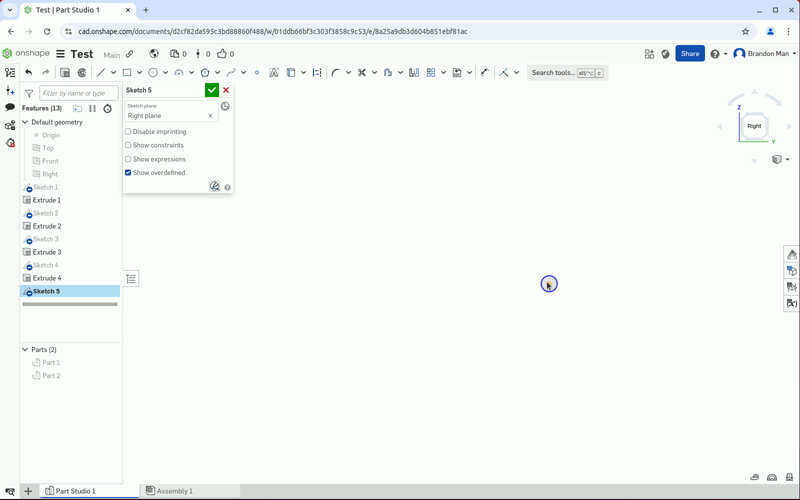
scroll(6)
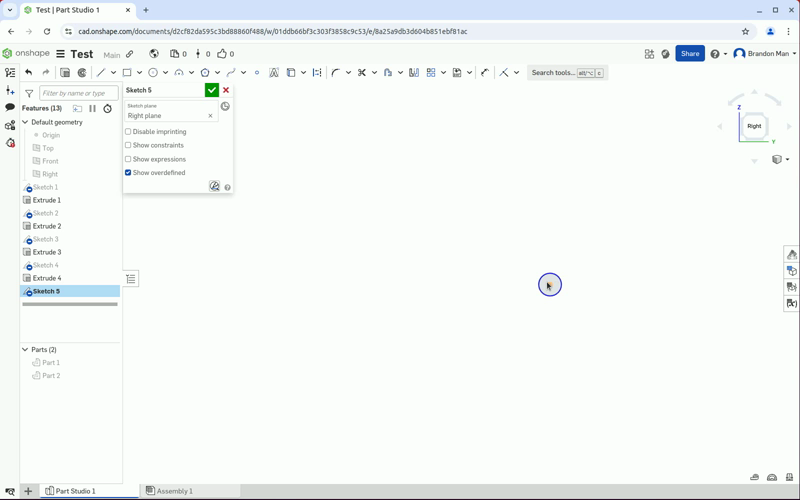
scroll(6)
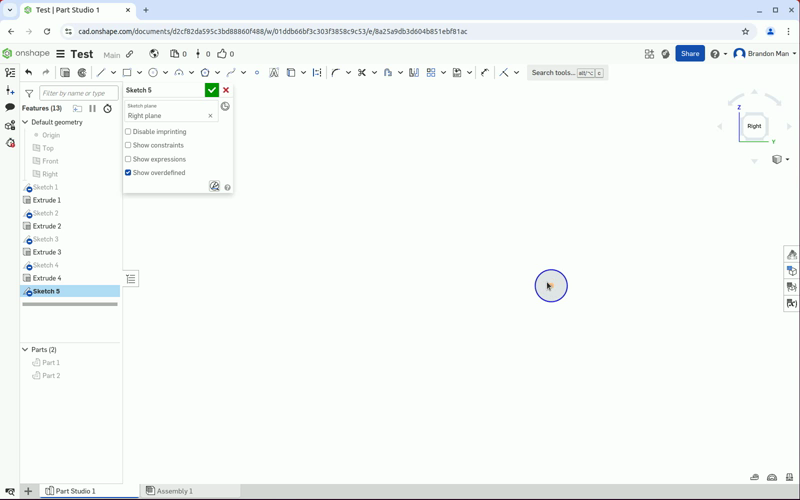
scroll(6)
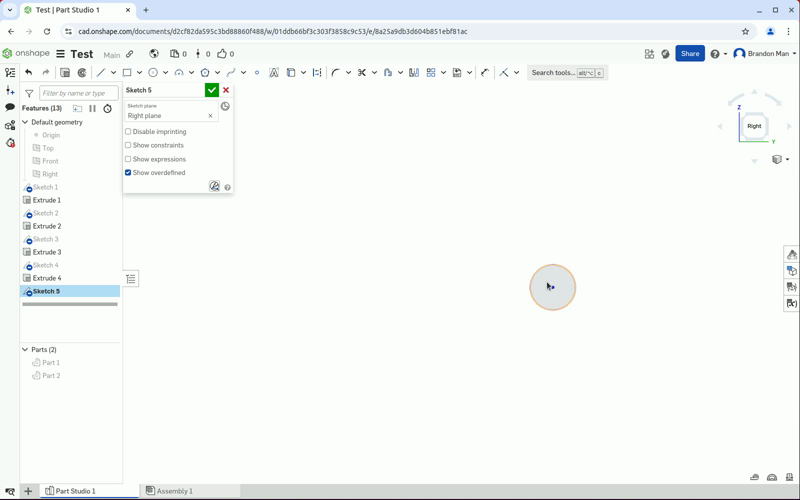
scroll(6)
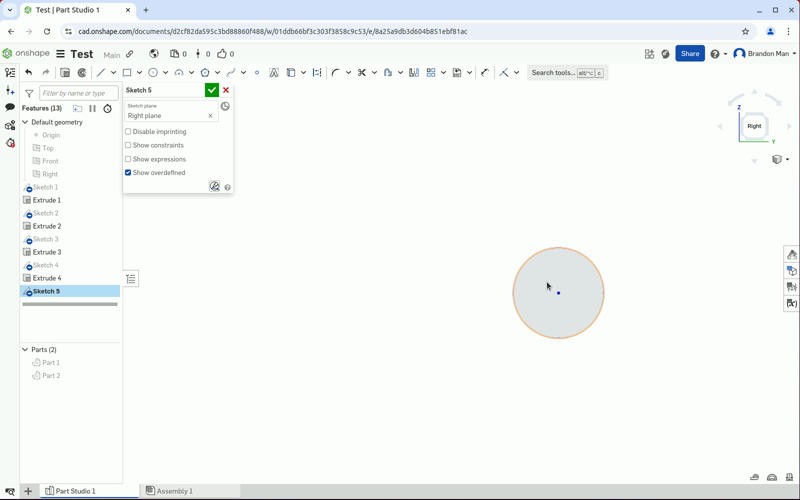
click(547, 281)
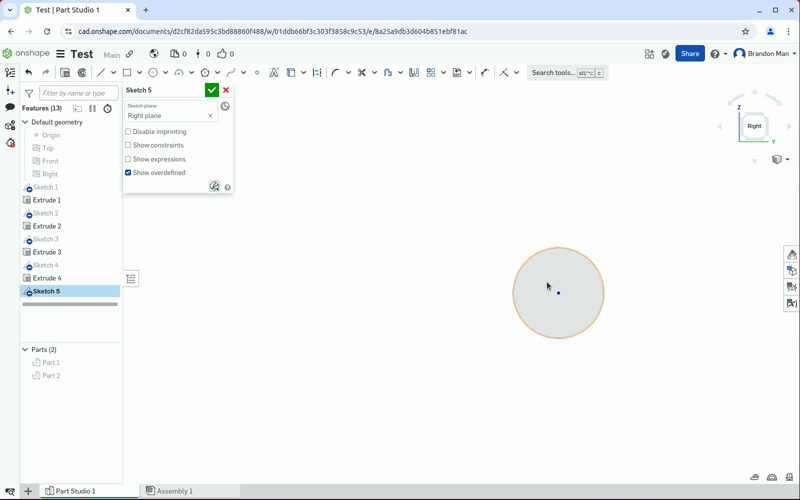
scroll(-6)
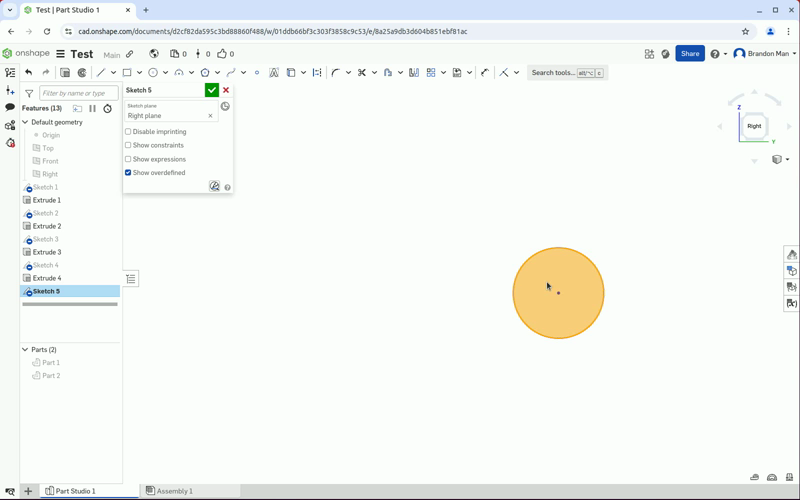
scroll(-6)
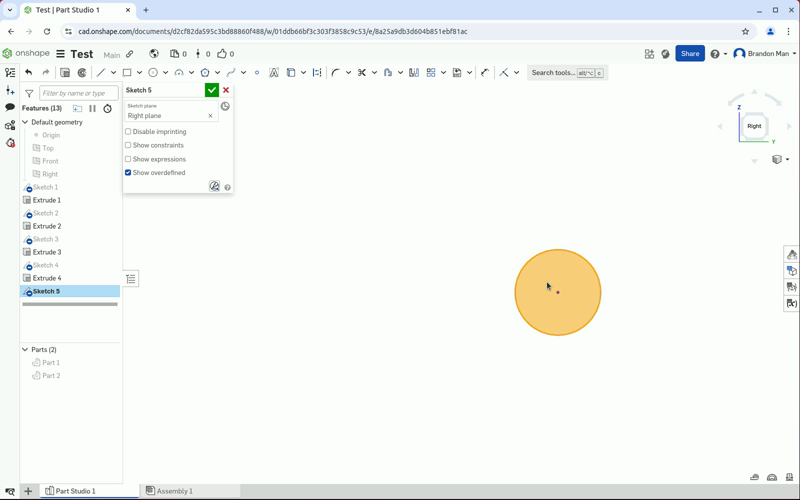
scroll(-6)
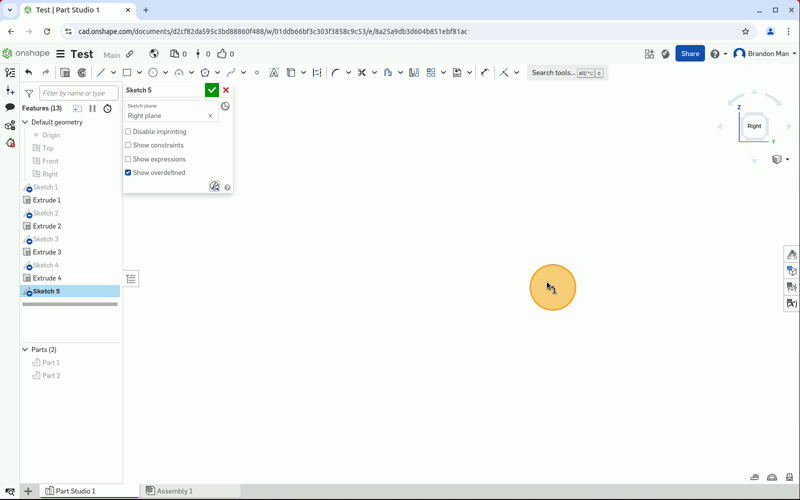
scroll(-6)
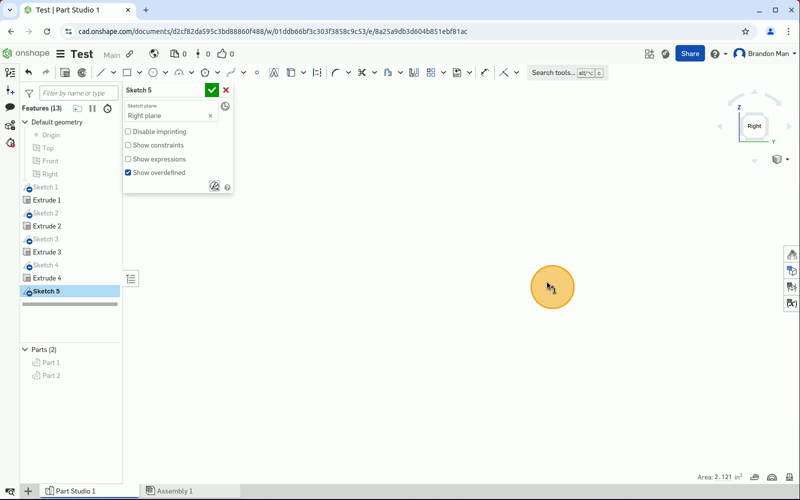
scroll(-6)
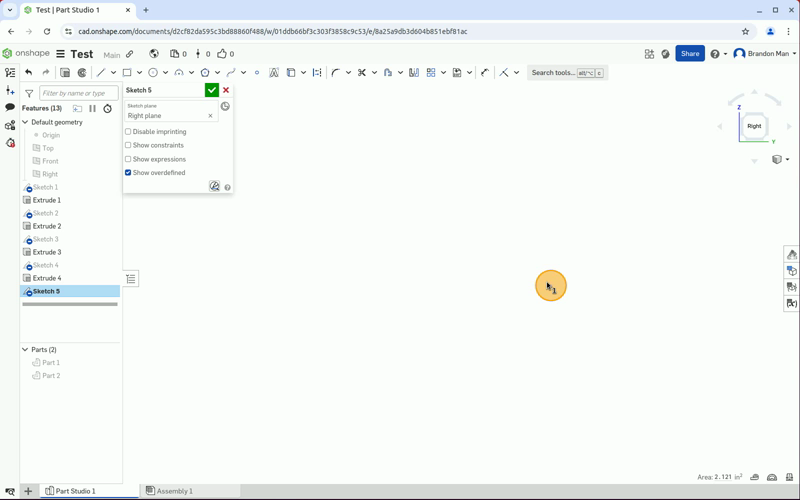
scroll(-6)
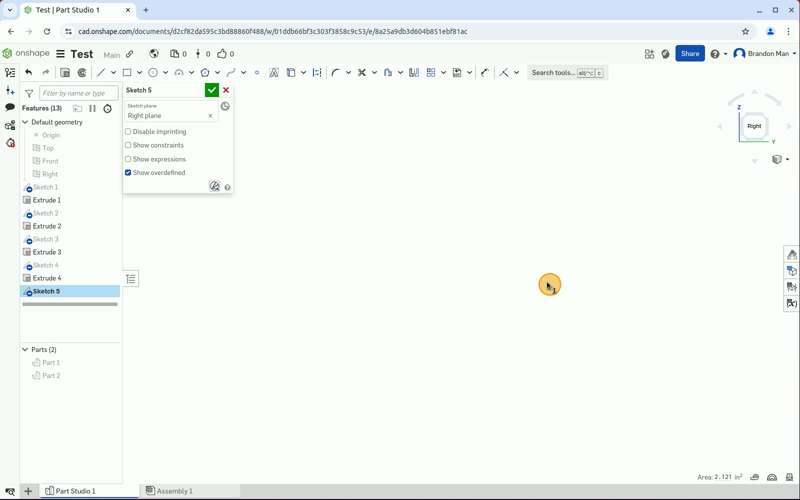
scroll(-6)
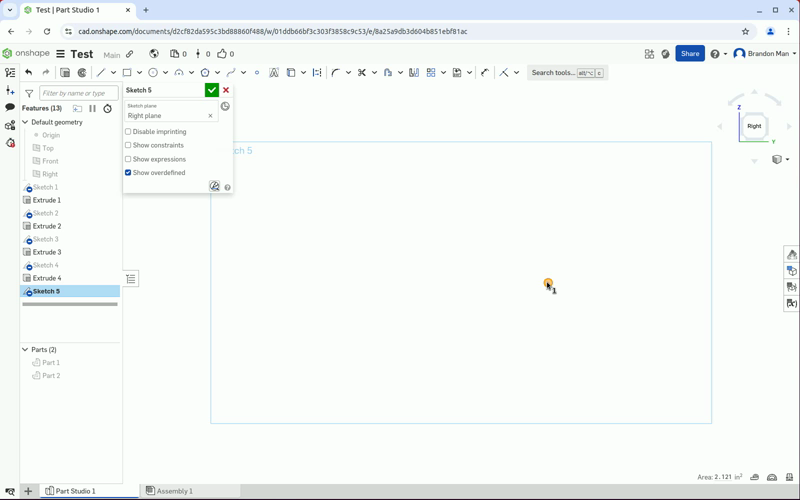
mouse_move(73, 352)
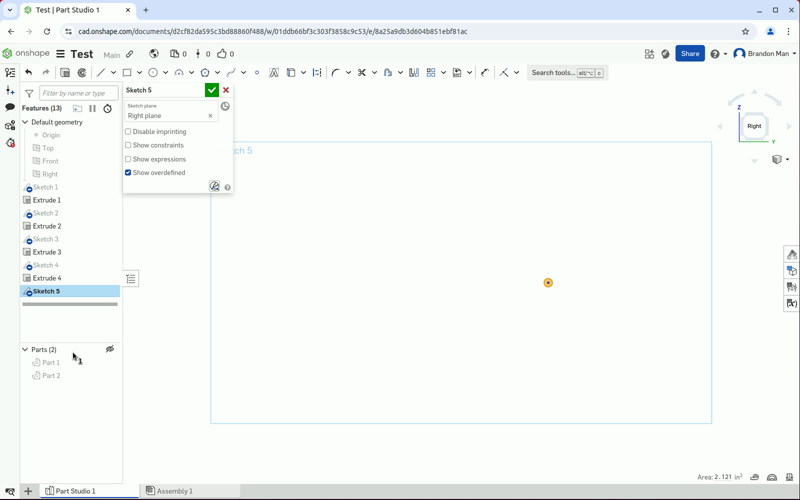
key(shift+y)
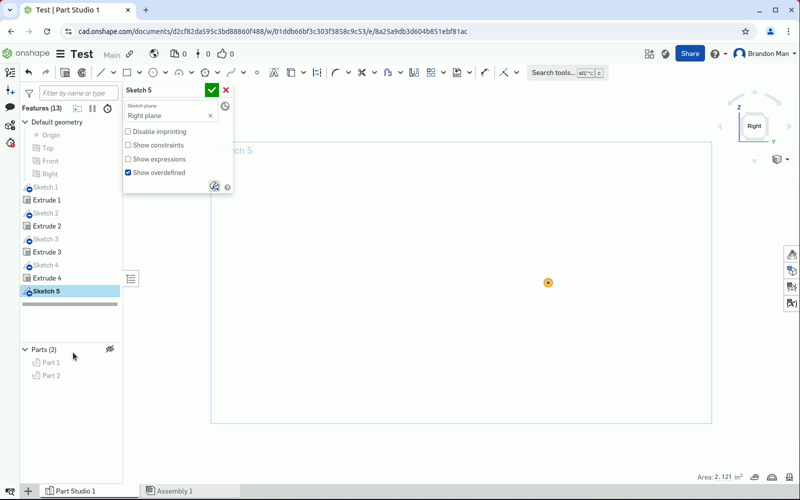
key(shift+e)
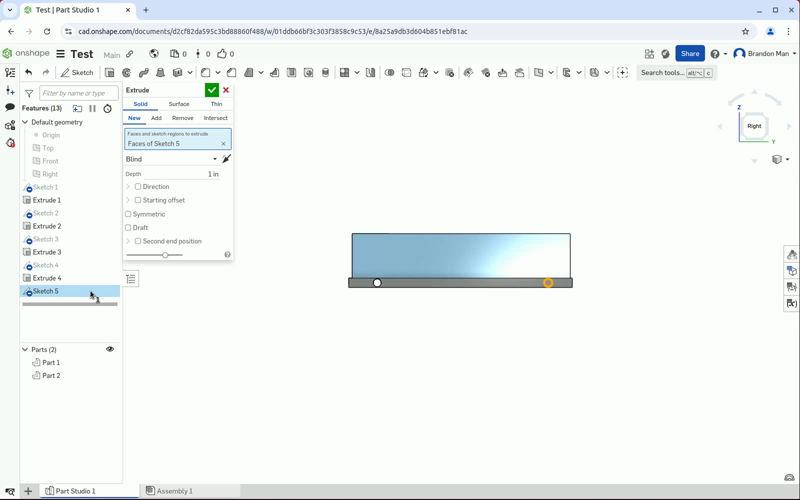
mouse_move(143, 106)
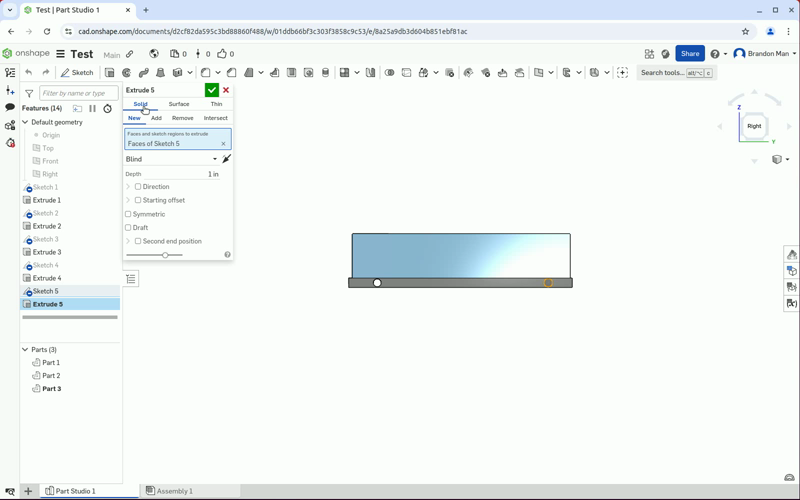
click(143, 106)
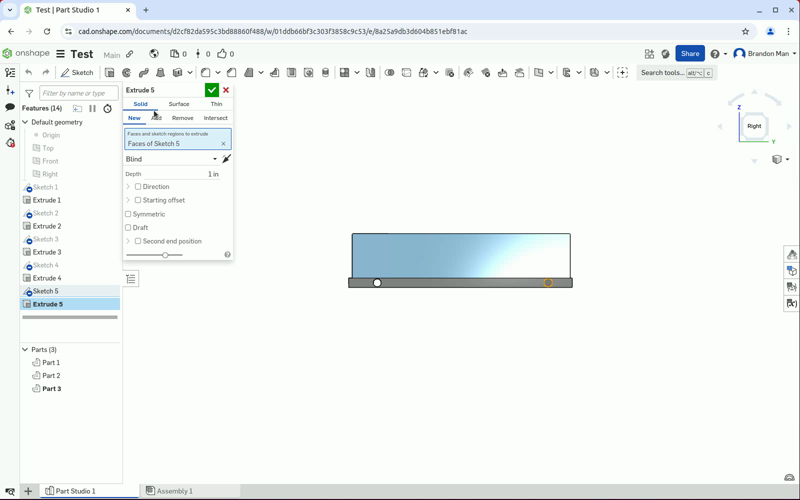
mouse_move(186, 120)
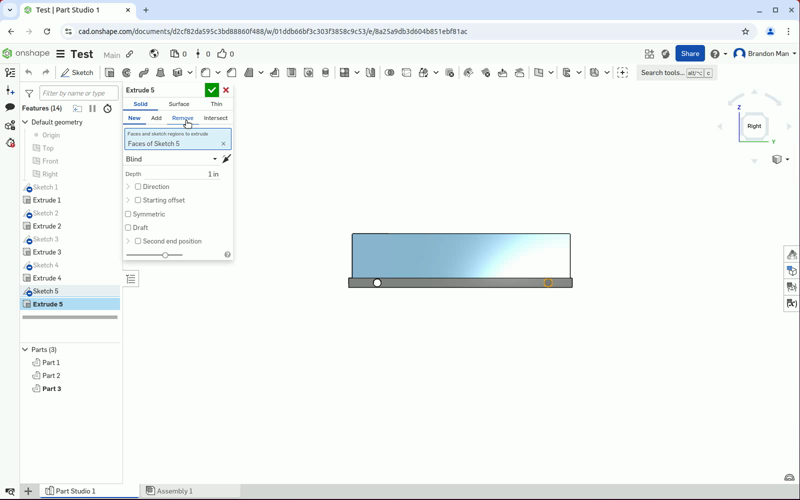
click(186, 120)
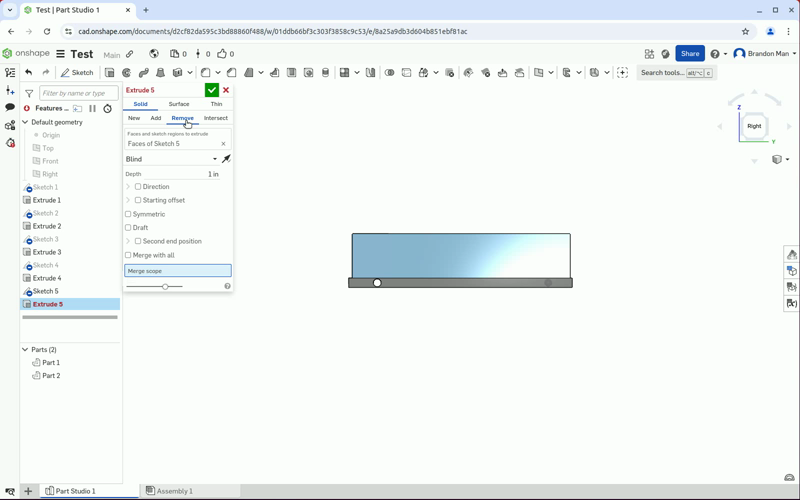
key(tab, 4)
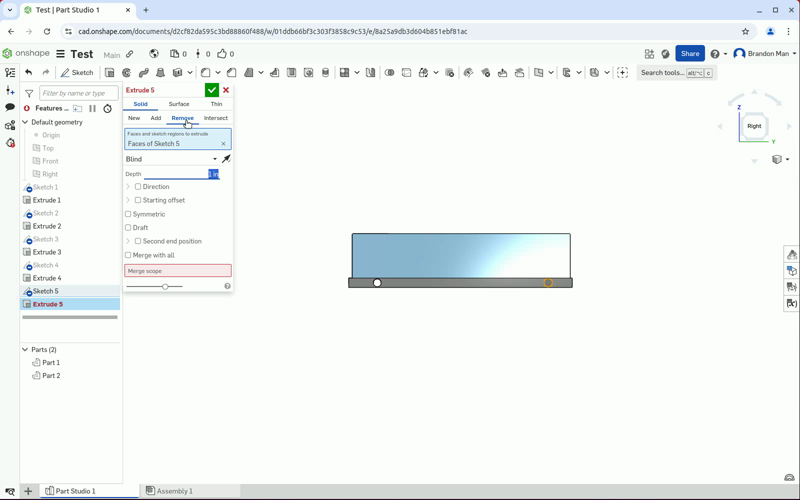
text(38.996)
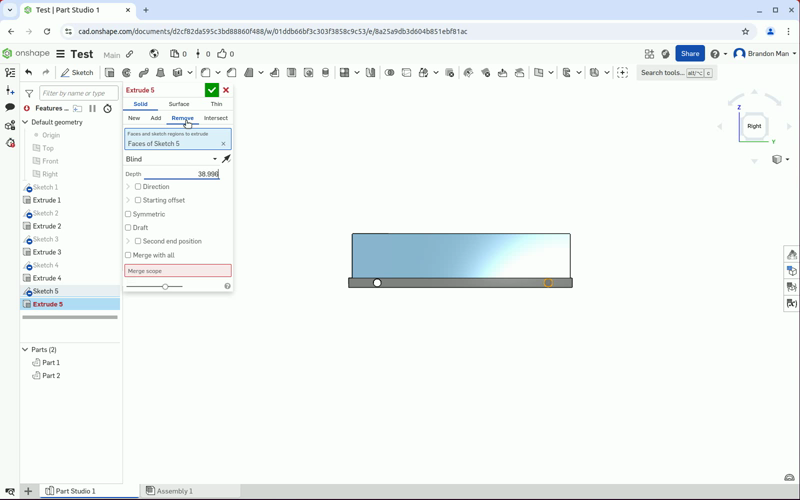
key(tab, 3)
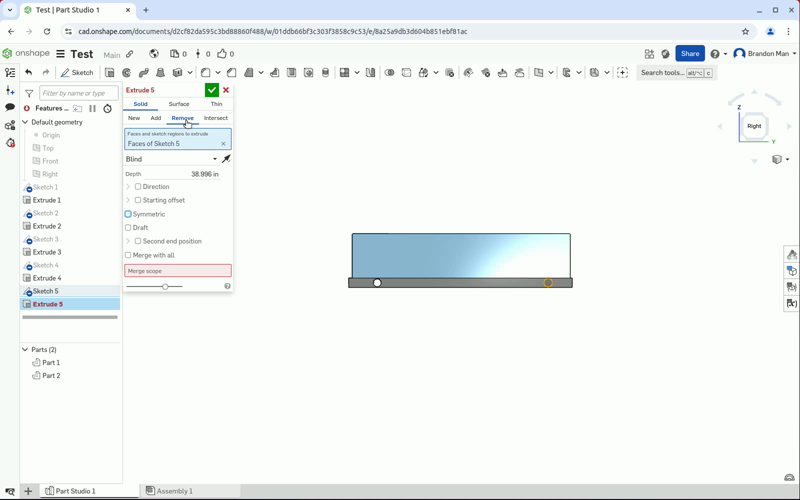
key(space)
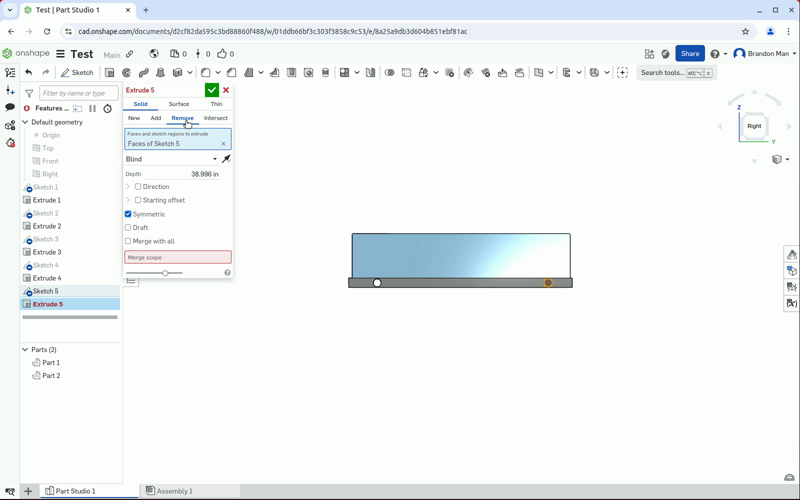
key(tab, 2)
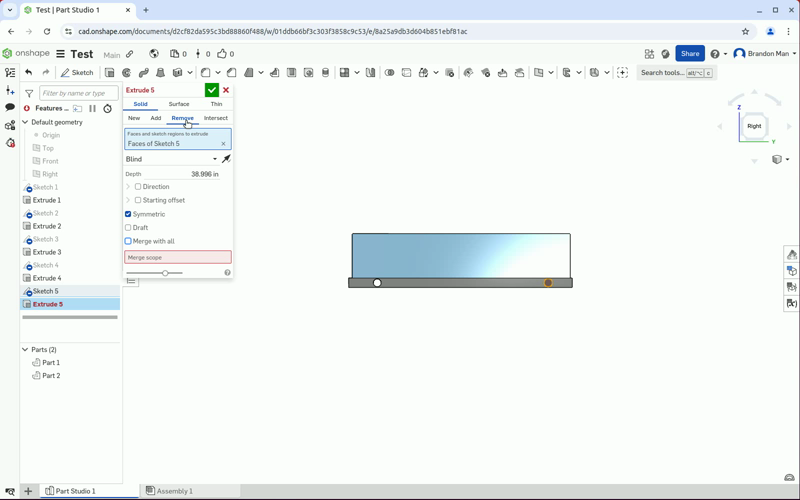
key(space)
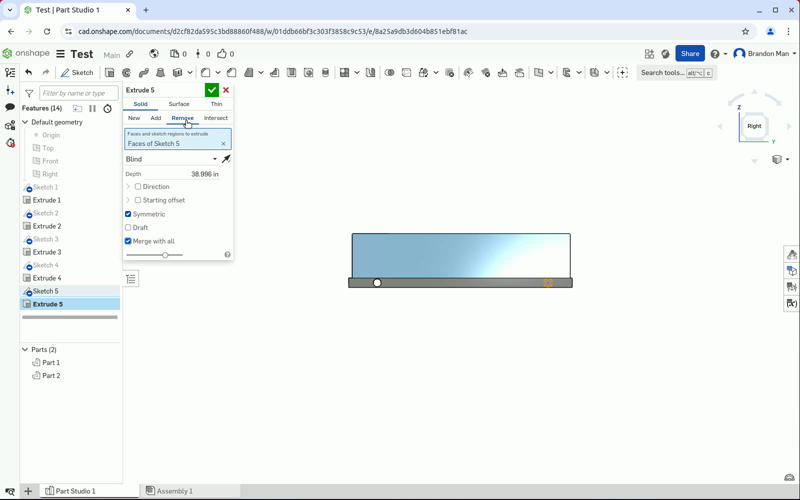
key(enter)
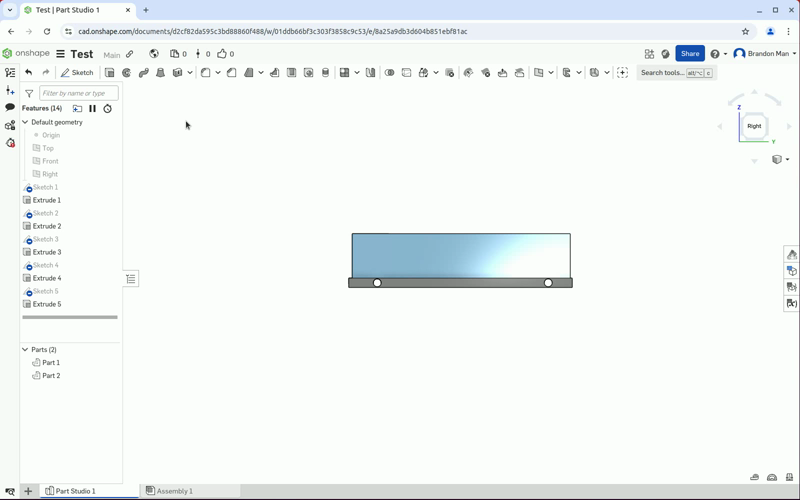
key(shift+h)
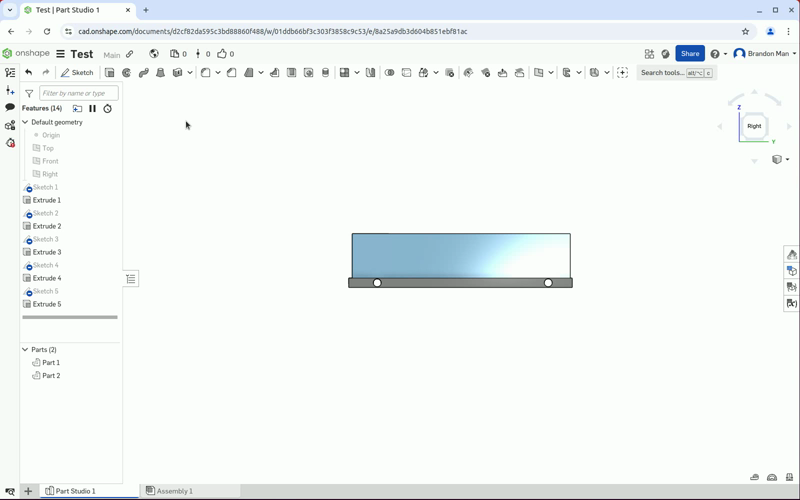
key(shift+h)
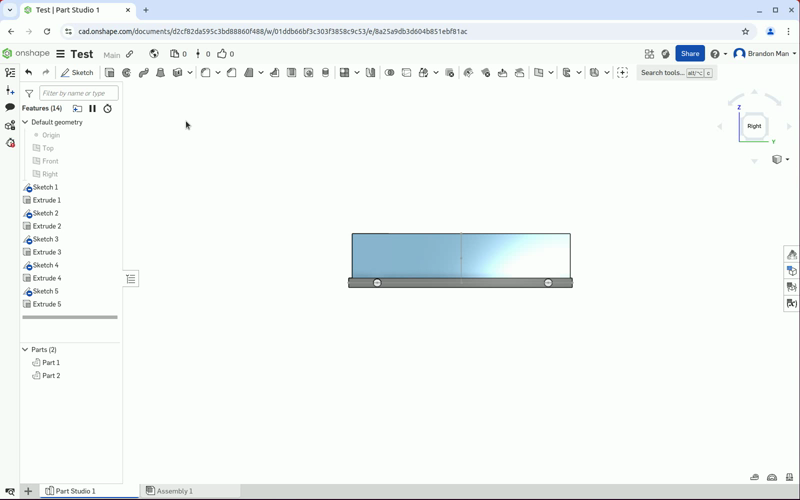
key(shift+7)
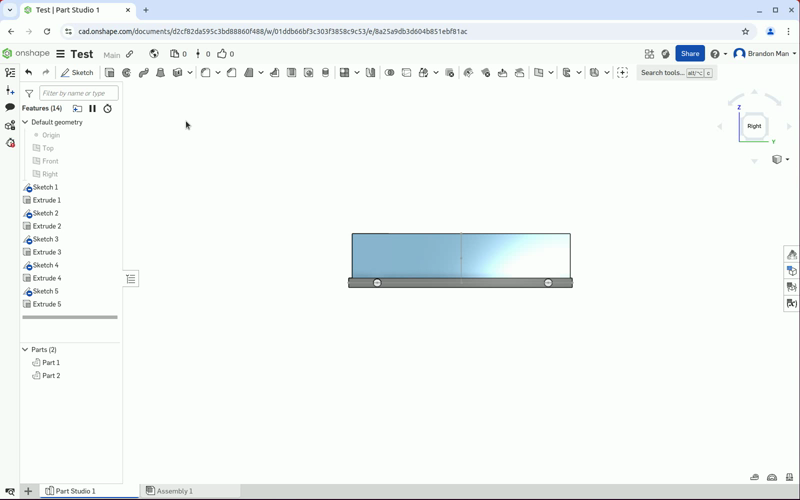
key(right, 2)
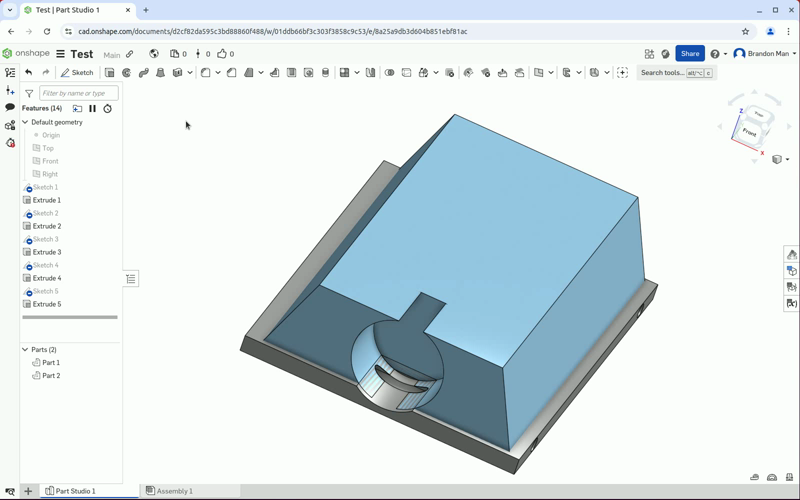
key(down, 2)
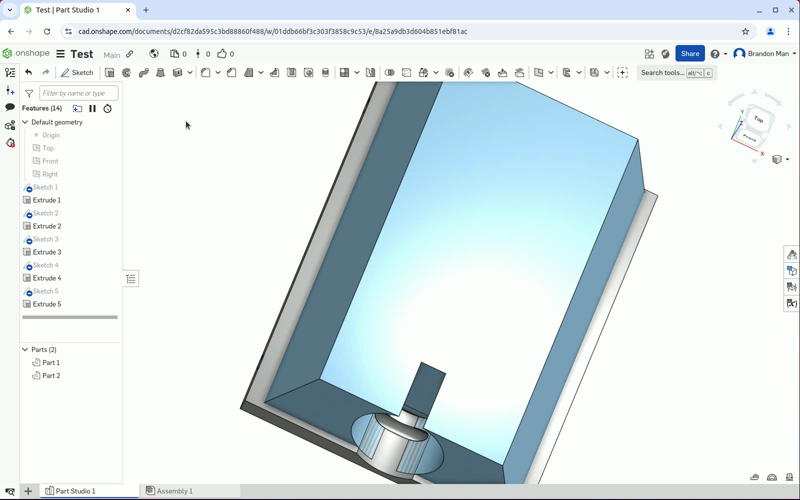
key(up, 2)
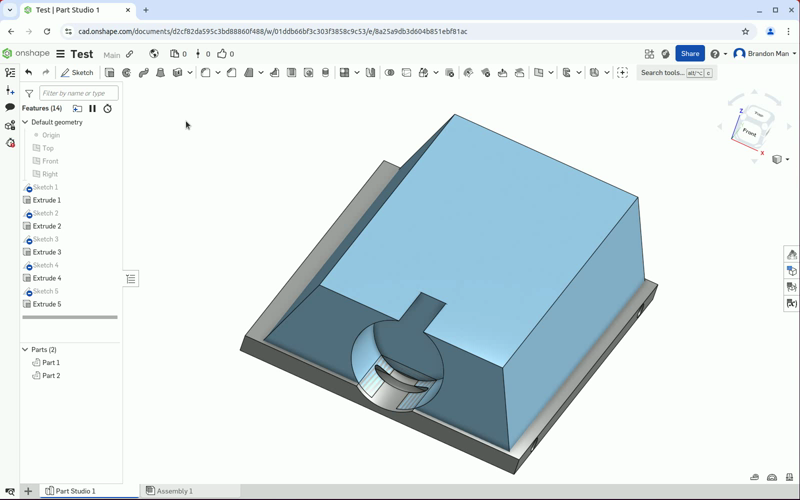
key(left, 2)
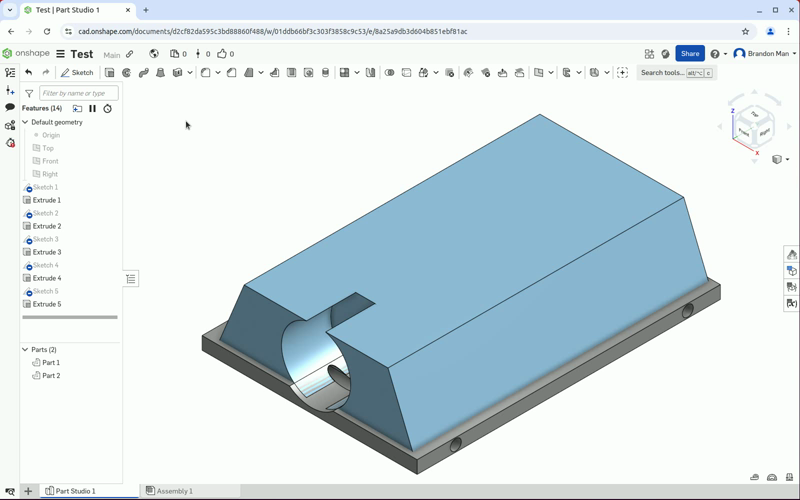
mouse_move(73, 189)
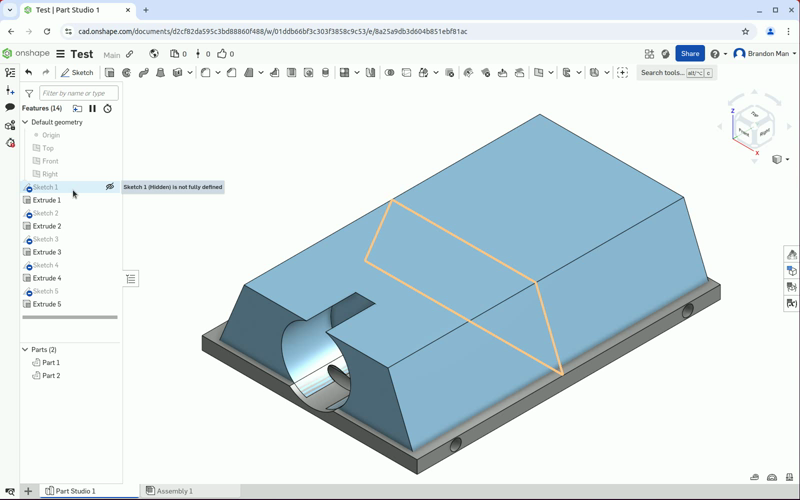
click(73, 189)